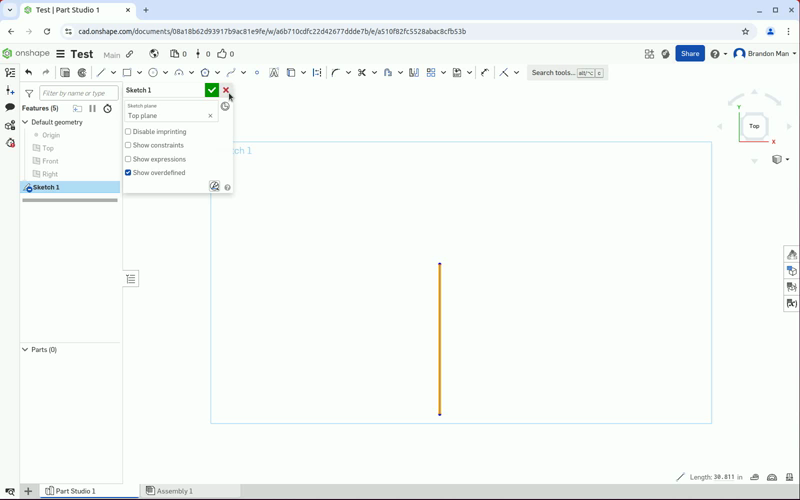
key(shift+h)
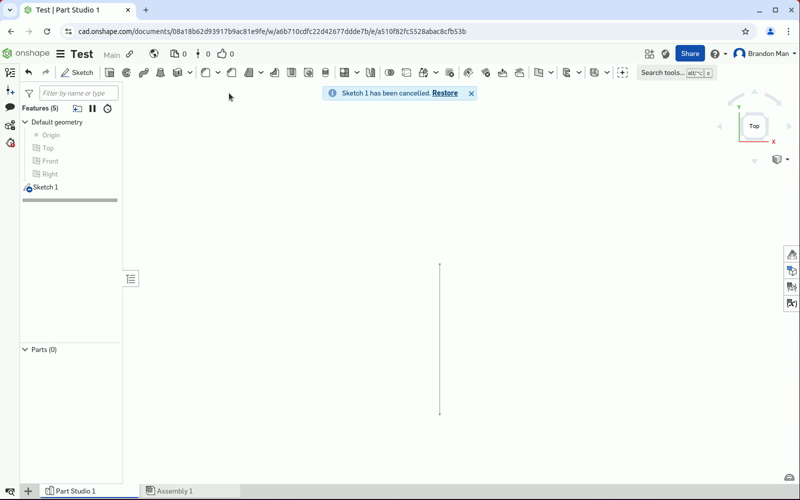
mouse_move(73, 352)
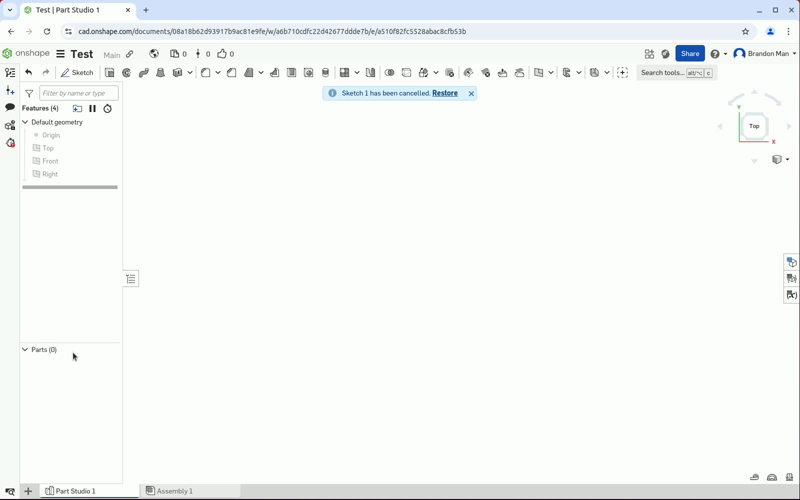
key(y)
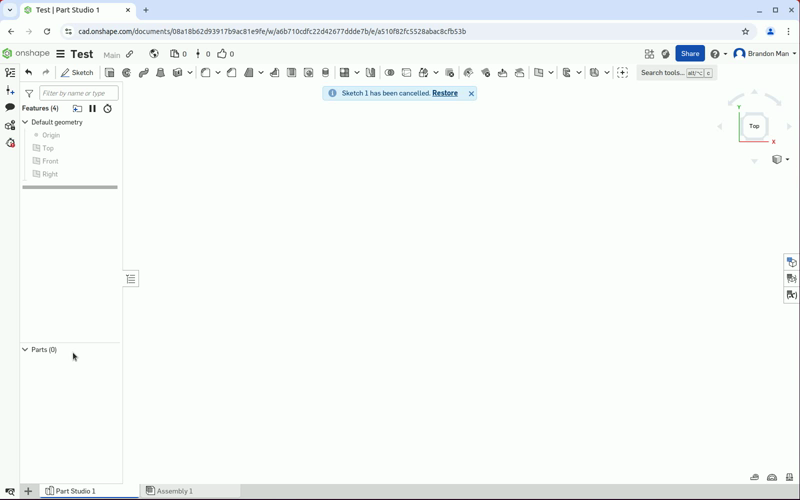
key(shift+p)
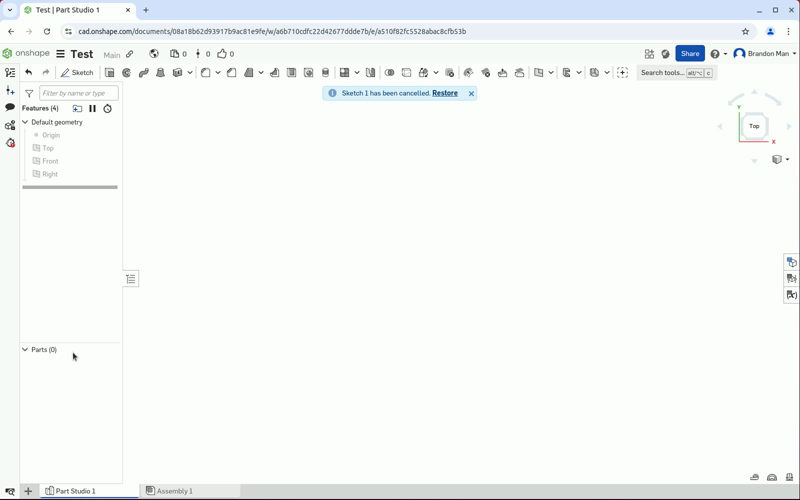
key(space)
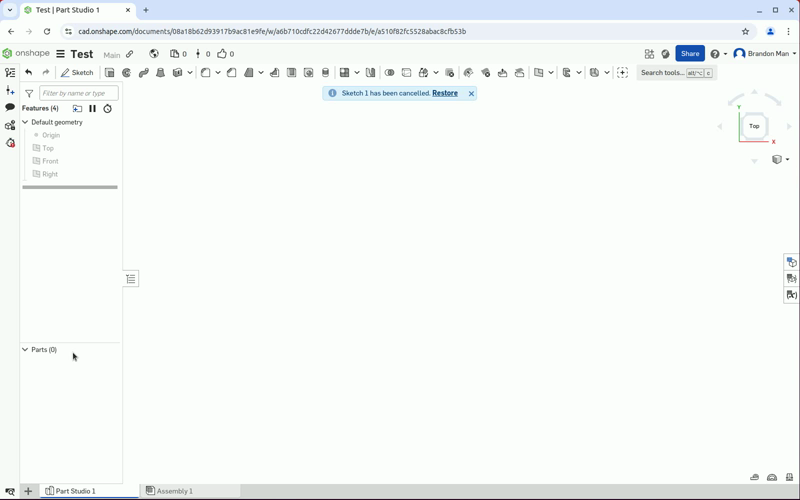
key_down(shift)
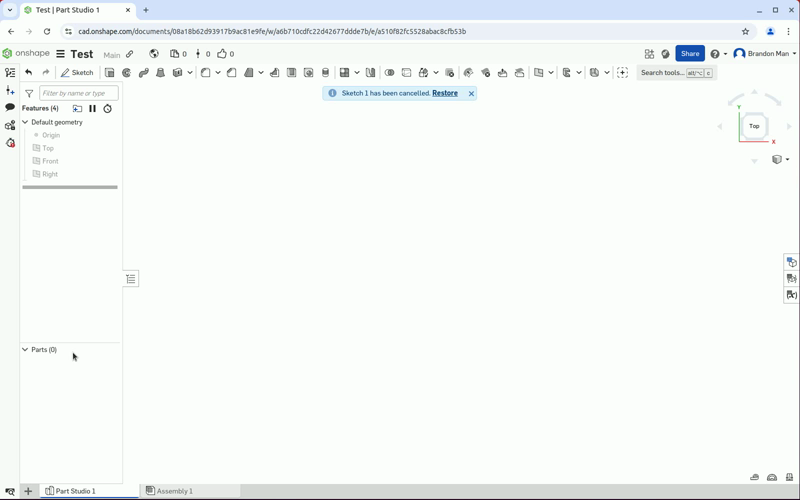
key(up)
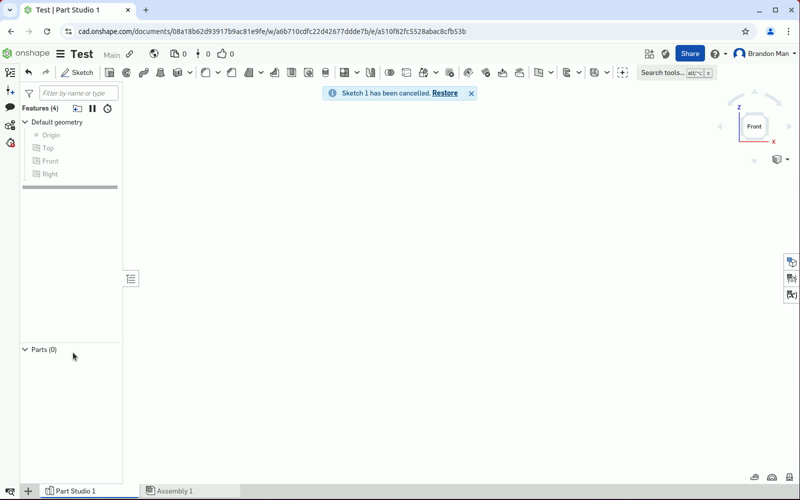
key_up(shift)
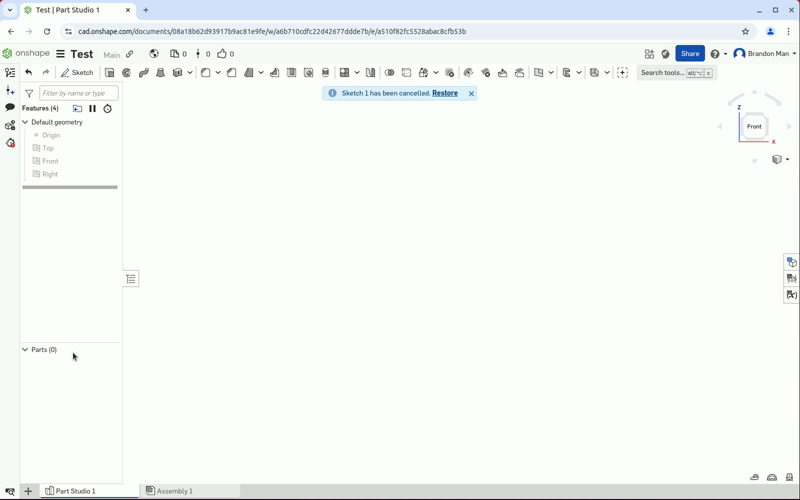
mouse_move(73, 352)
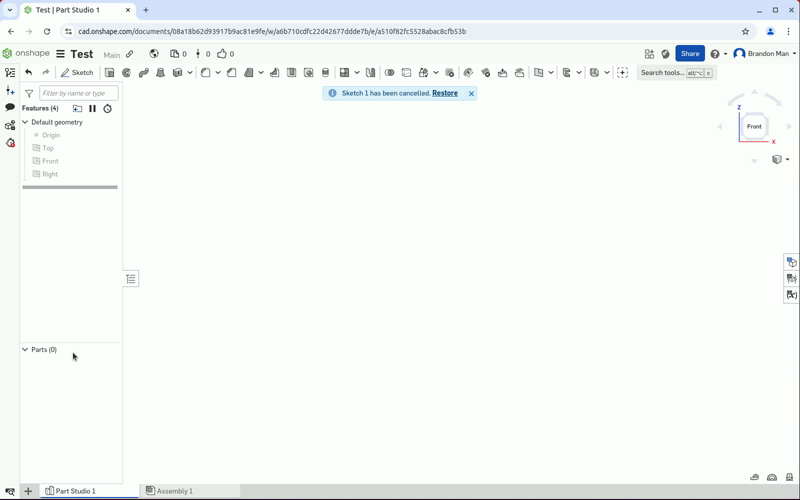
key(shift+y)
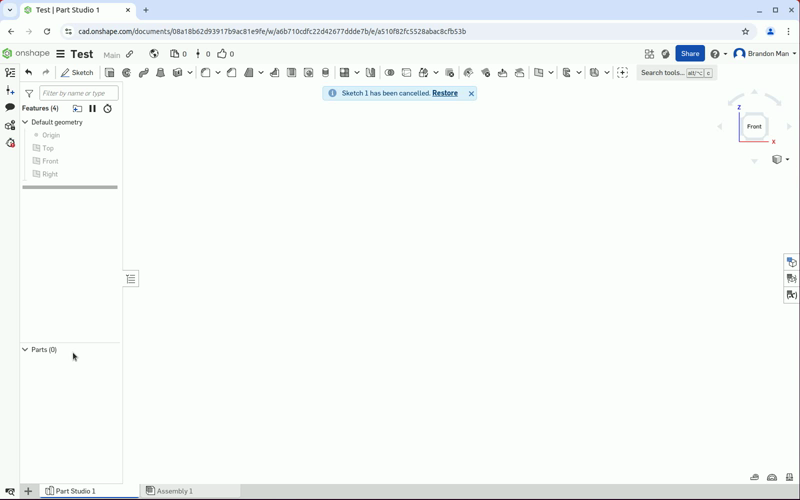
key(shift+s)
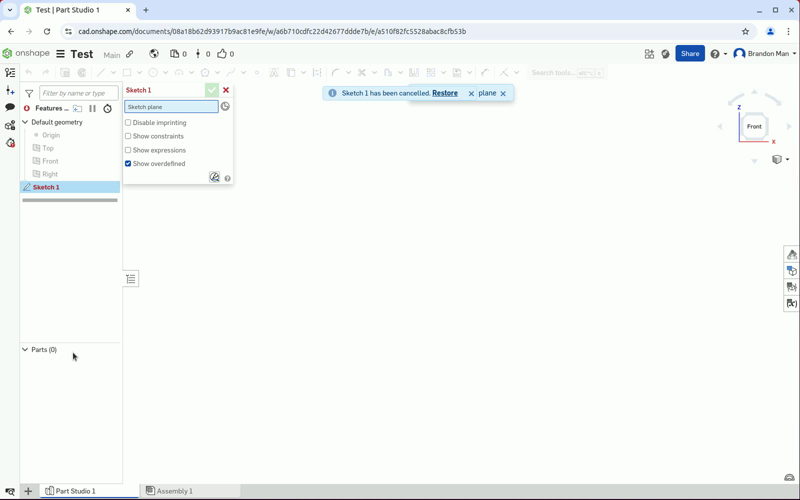
mouse_move(73, 163)
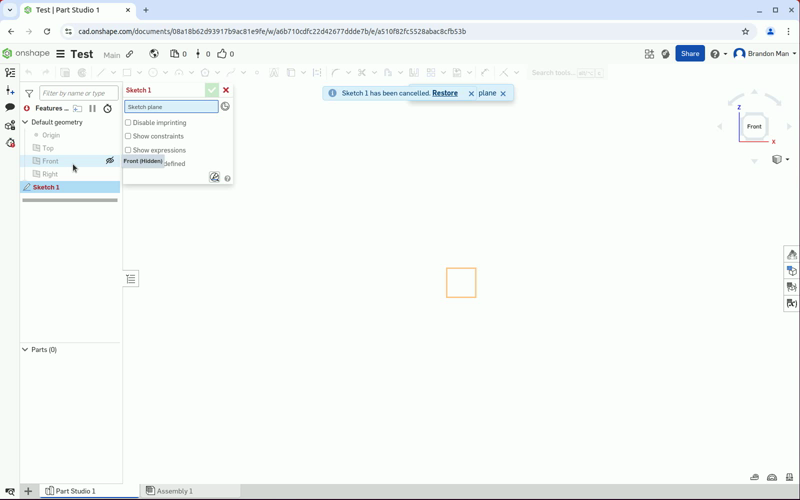
click(73, 163)
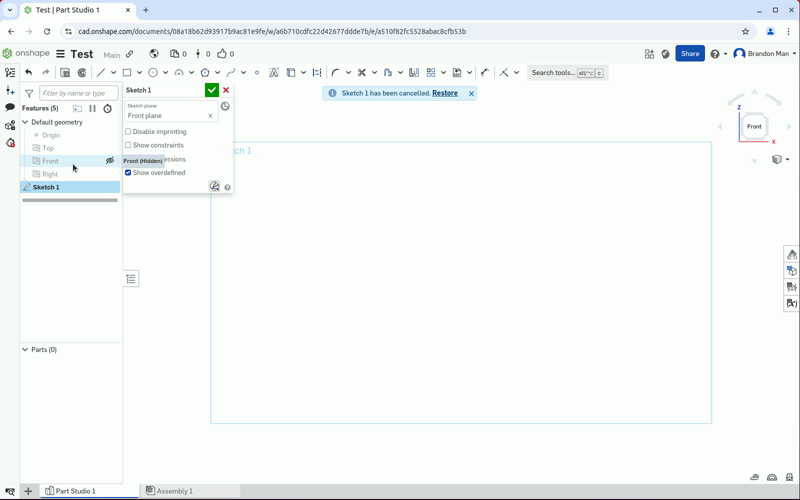
mouse_move(73, 352)
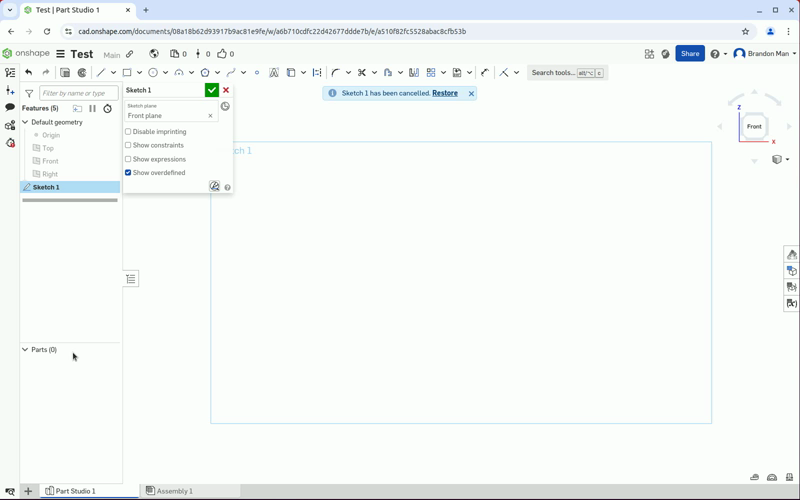
key(y)
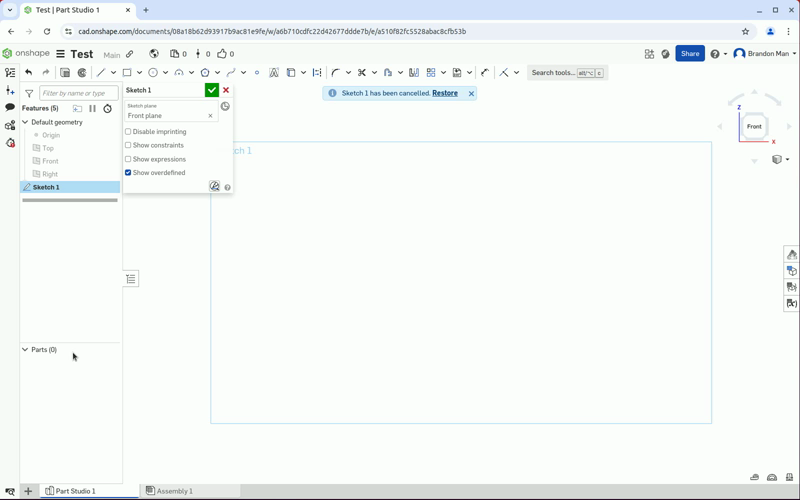
key(l)
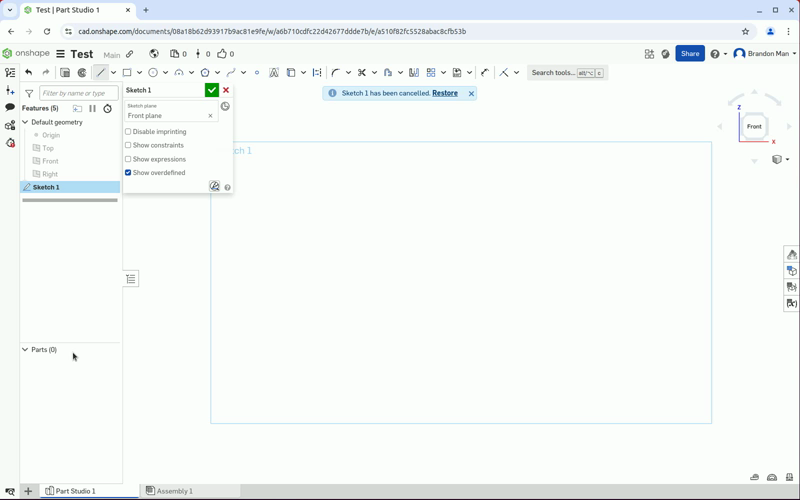
key_down(shift)
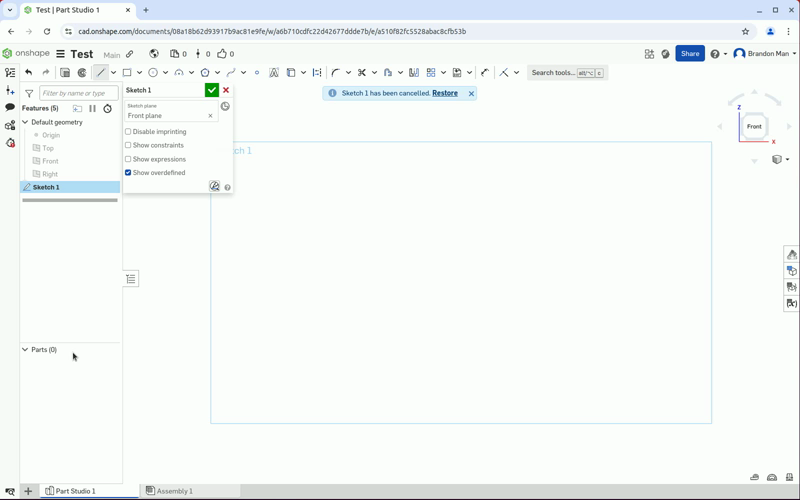
mouse_move(353, 316)
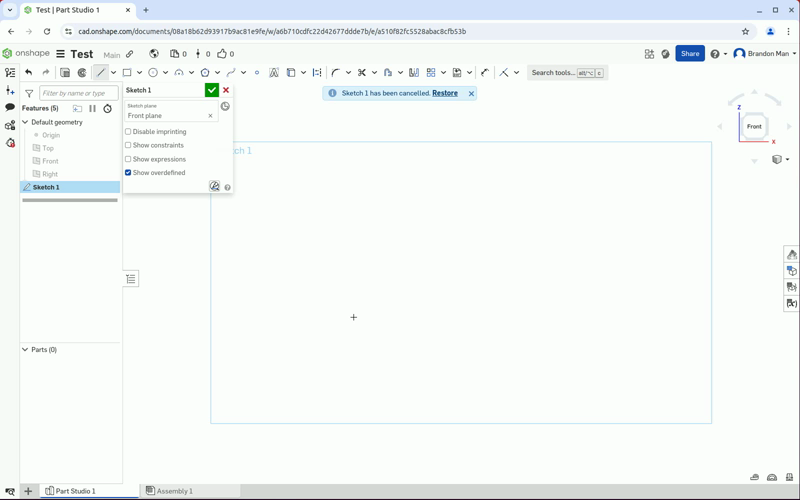
click(353, 316)
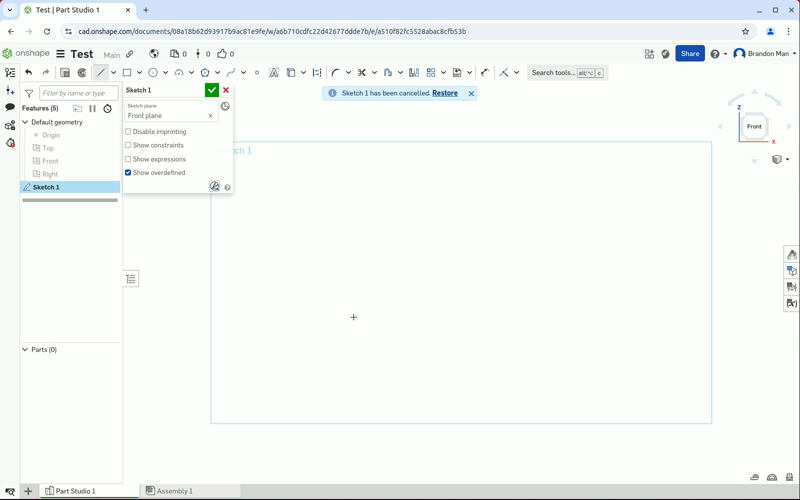
key_up(shift)
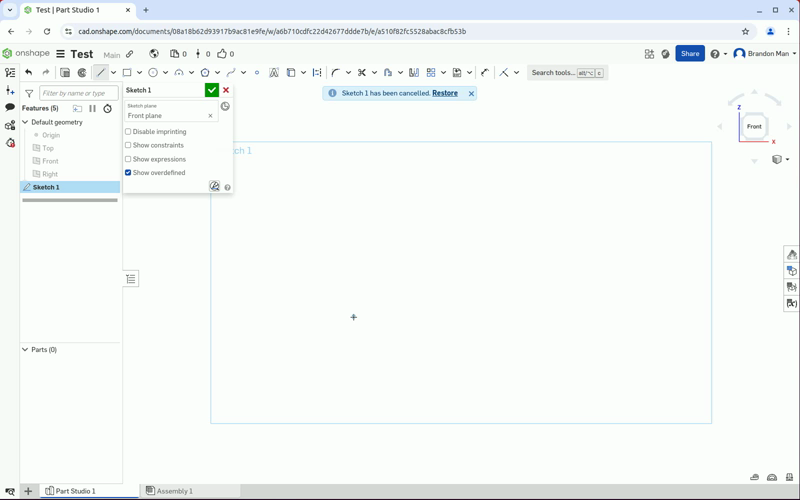
key_down(shift)
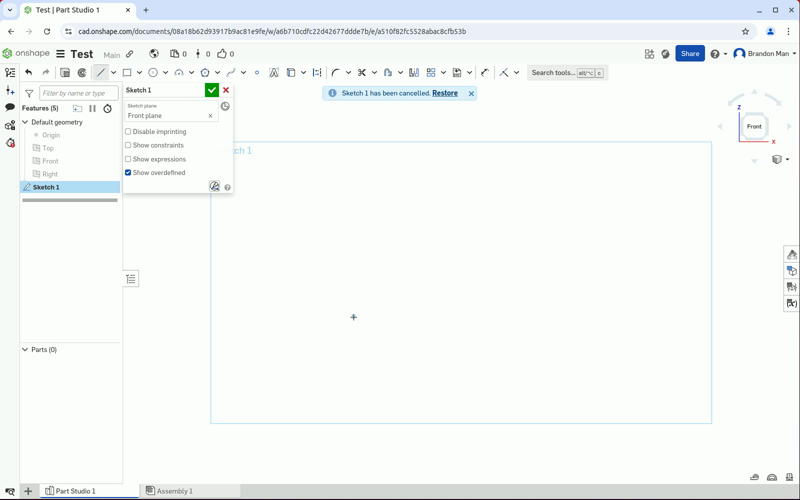
mouse_move(444, 316)
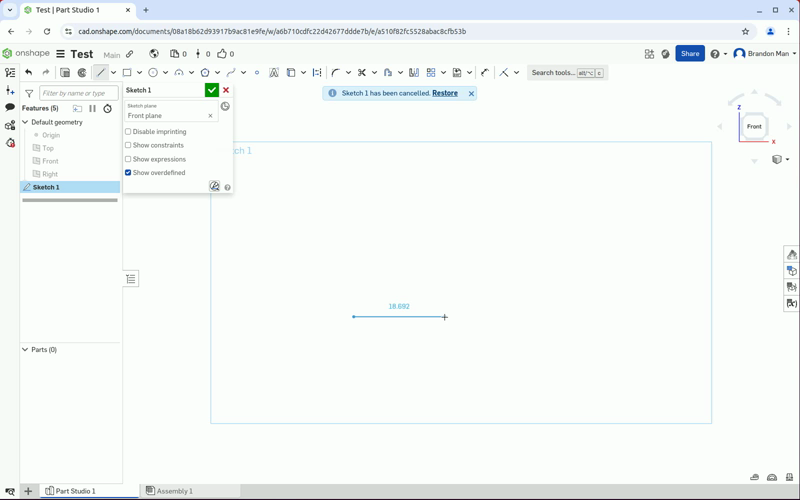
click(444, 316)
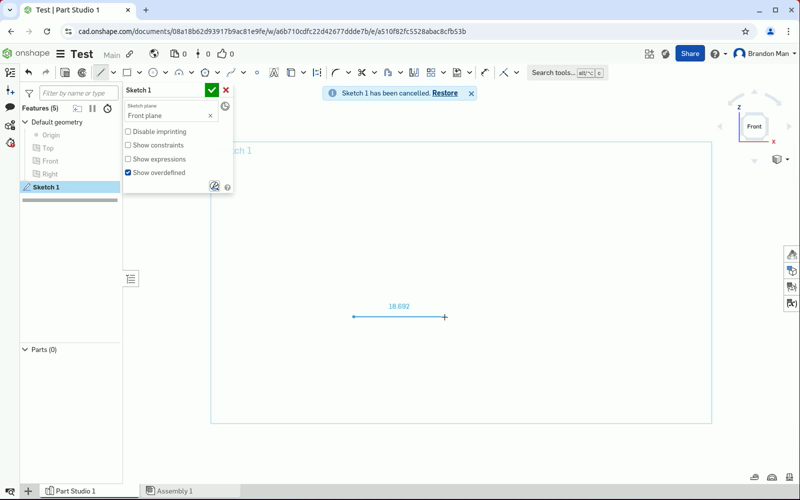
key_up(shift)
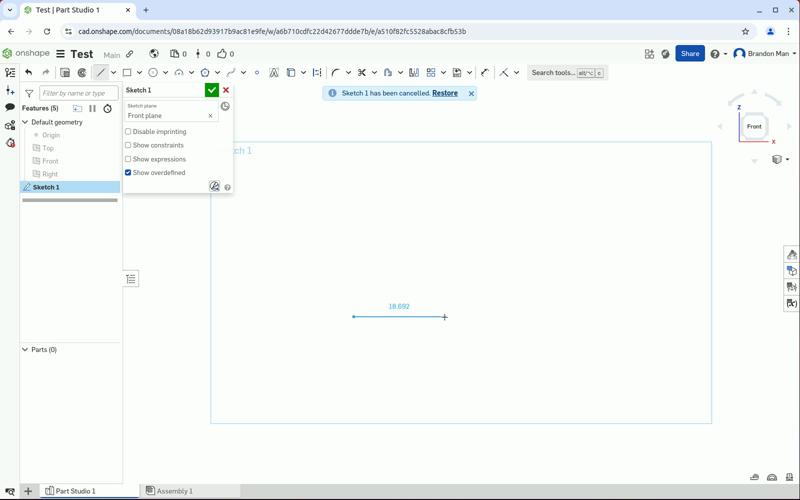
key_down(shift)
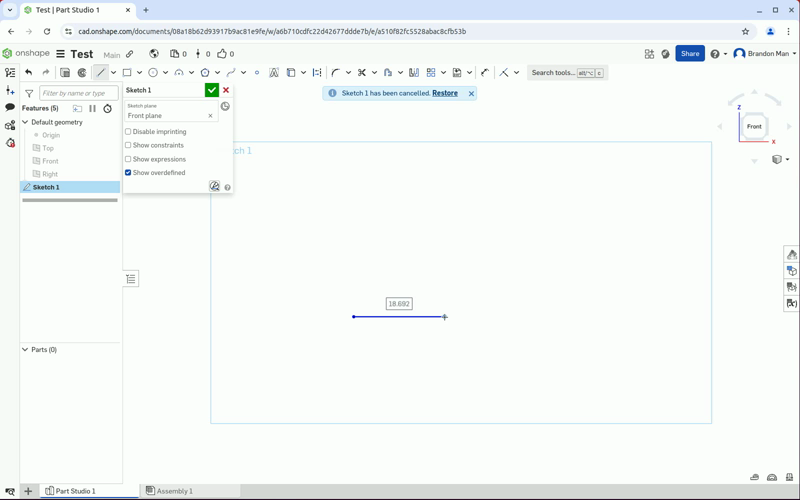
mouse_move(474, 316)
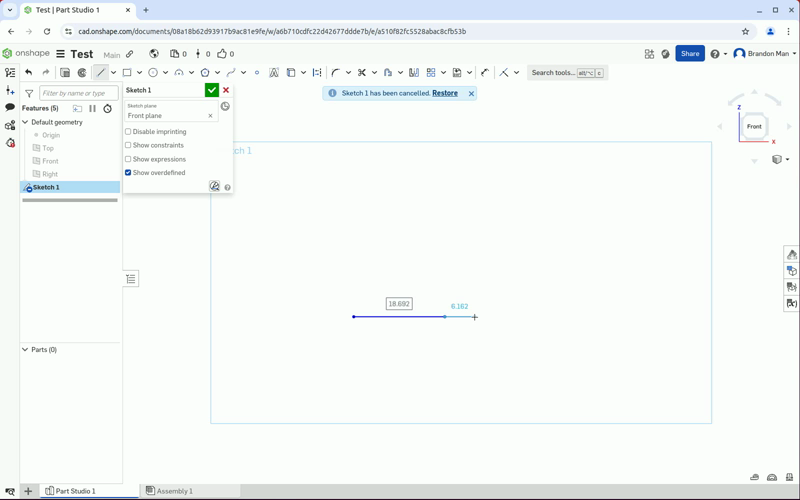
mouse_move(444, 311)
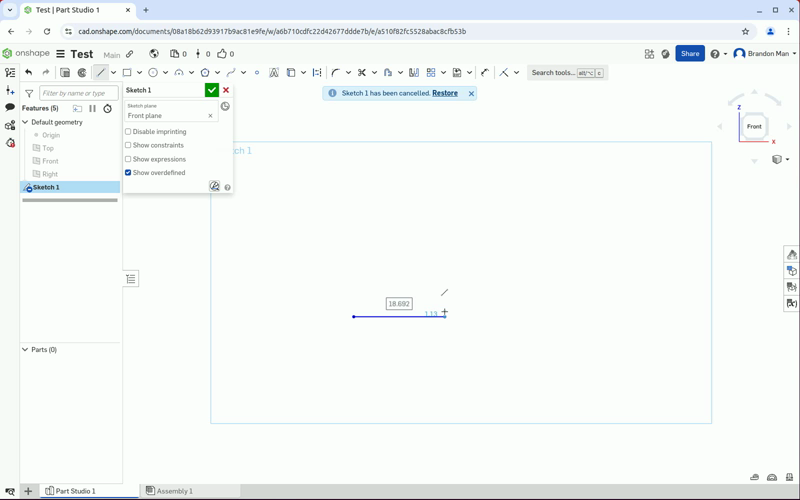
scroll(6)
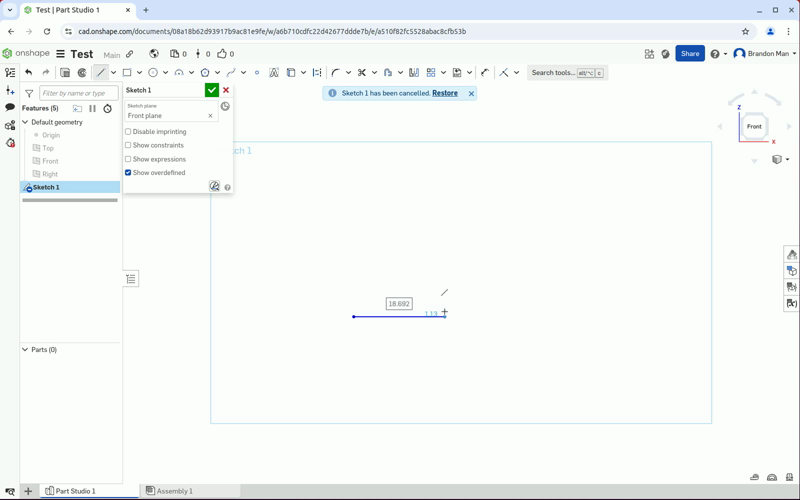
scroll(6)
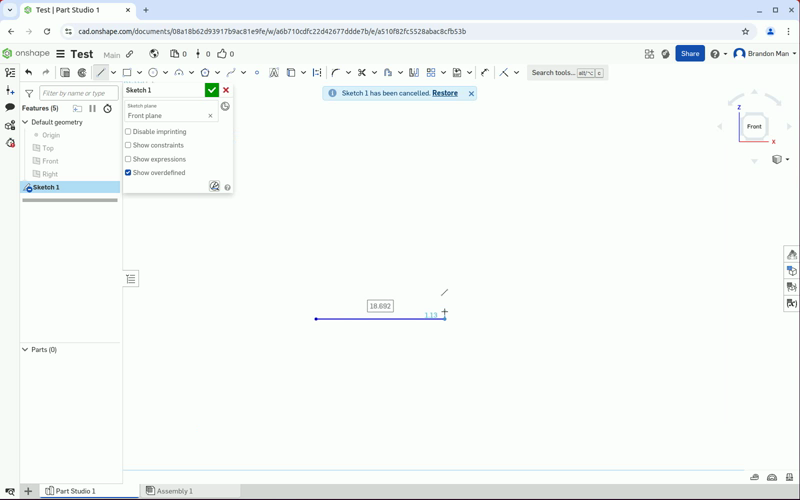
scroll(6)
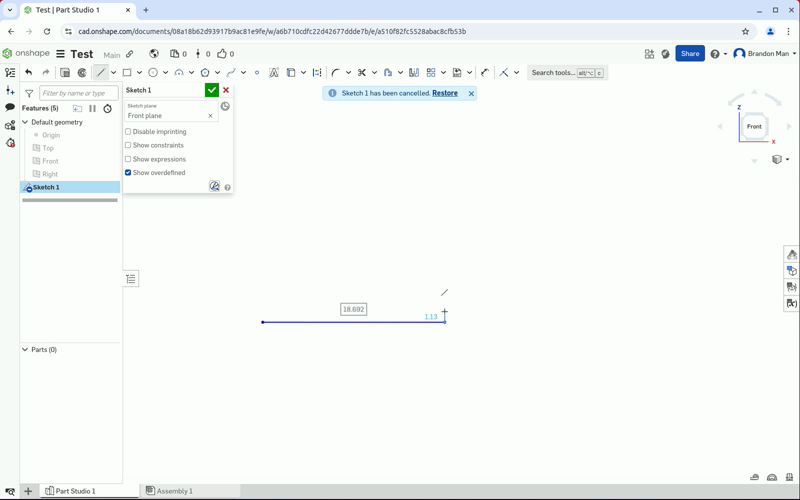
scroll(6)
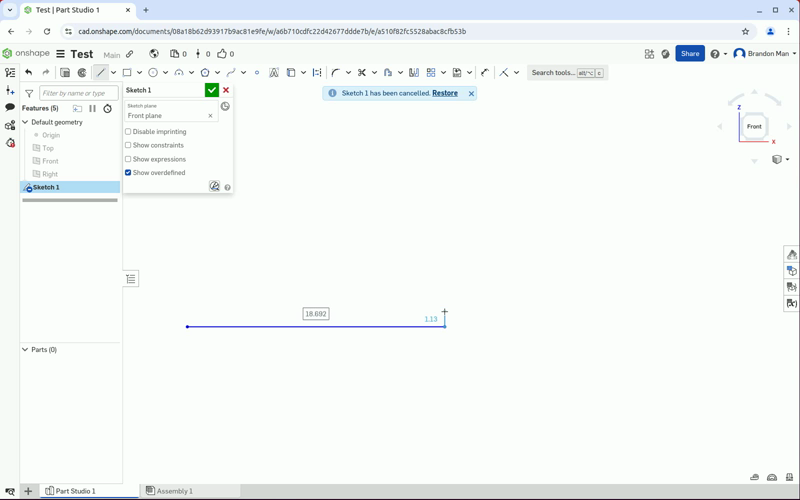
scroll(6)
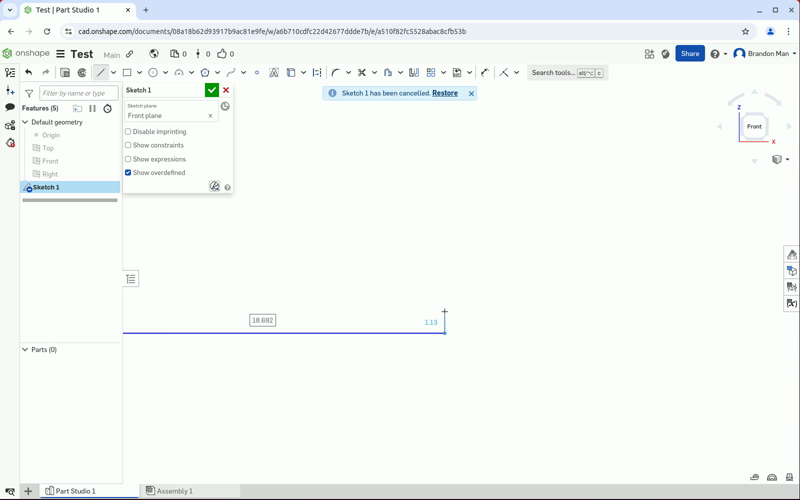
scroll(6)
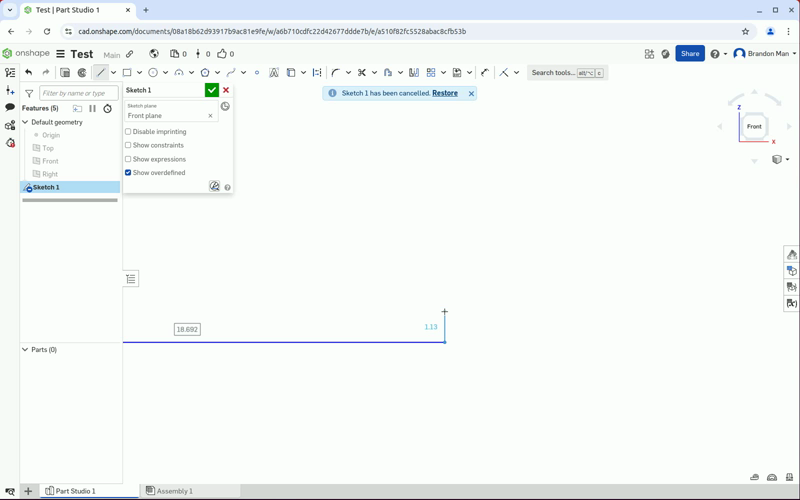
scroll(6)
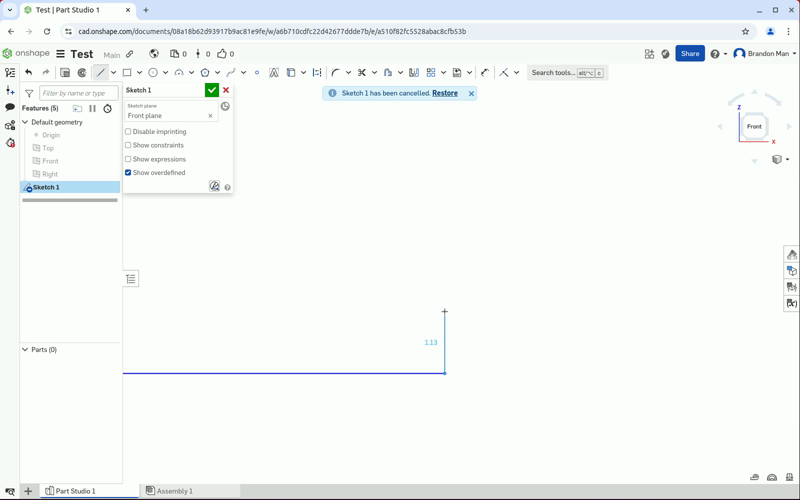
click(444, 311)
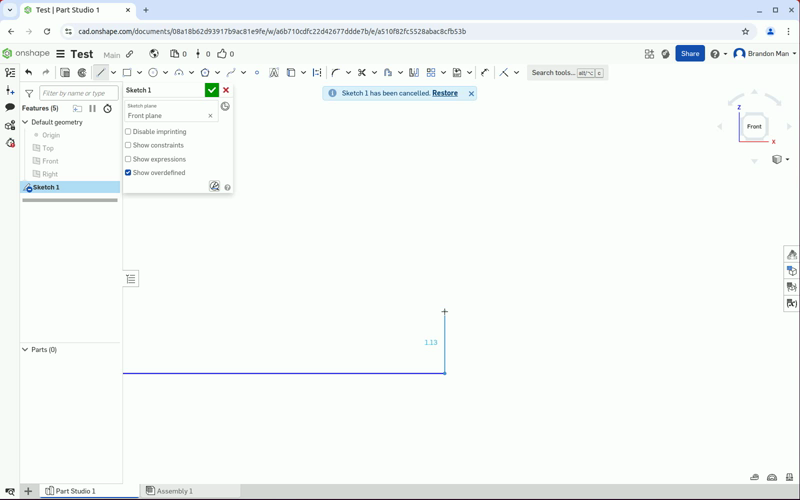
scroll(-6)
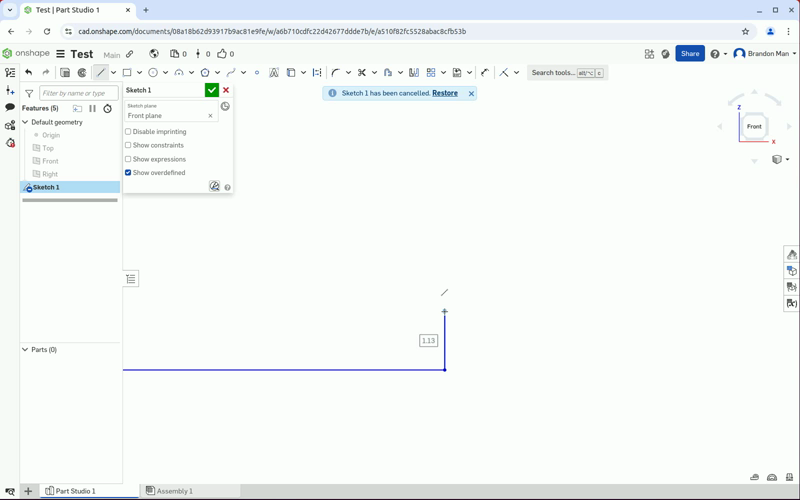
scroll(-6)
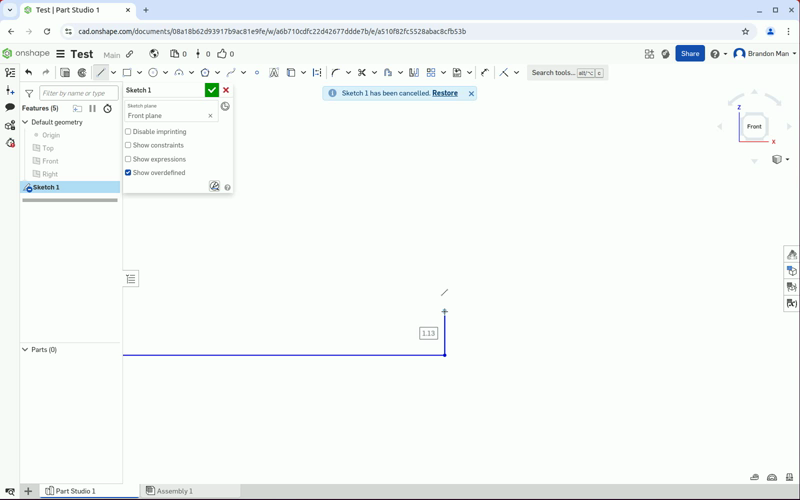
scroll(-6)
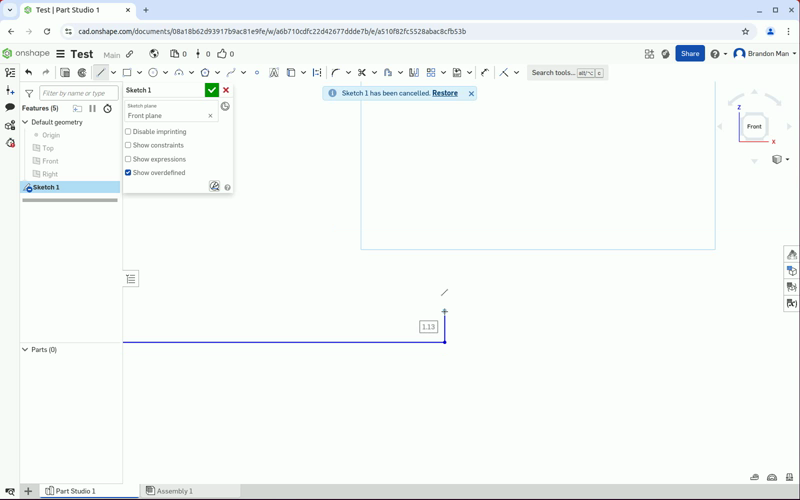
scroll(-6)
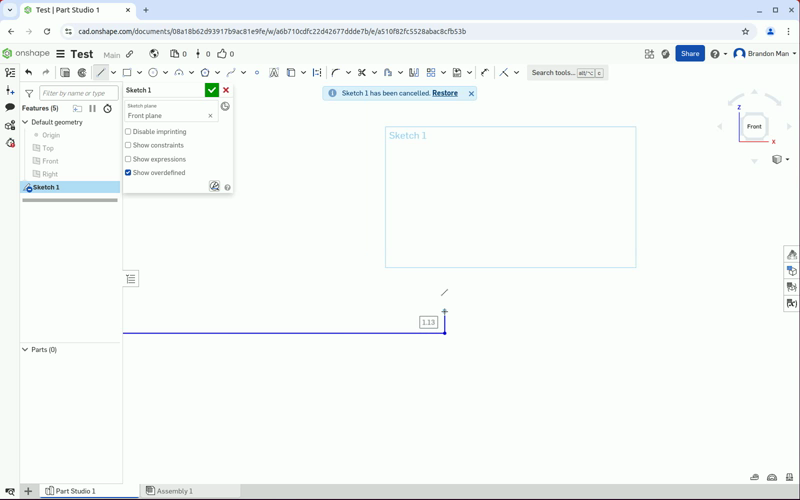
scroll(-6)
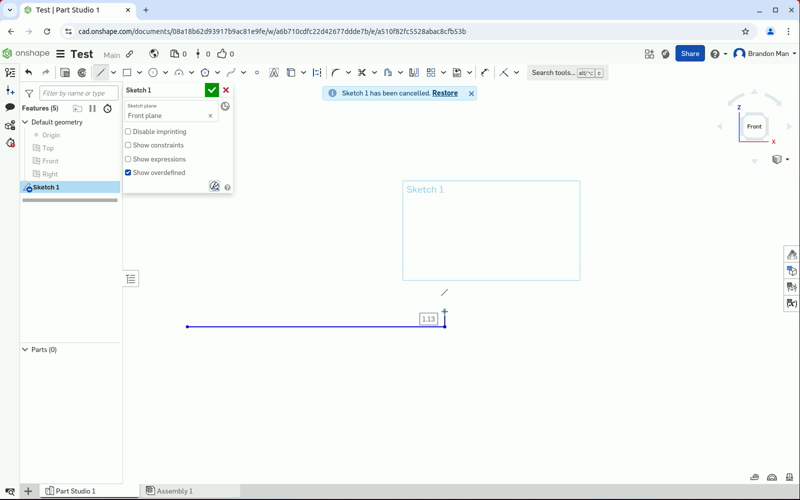
scroll(-6)
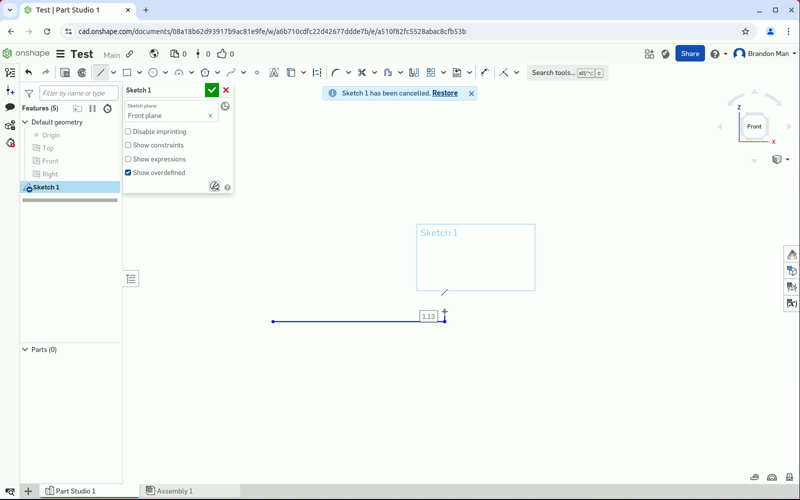
scroll(-6)
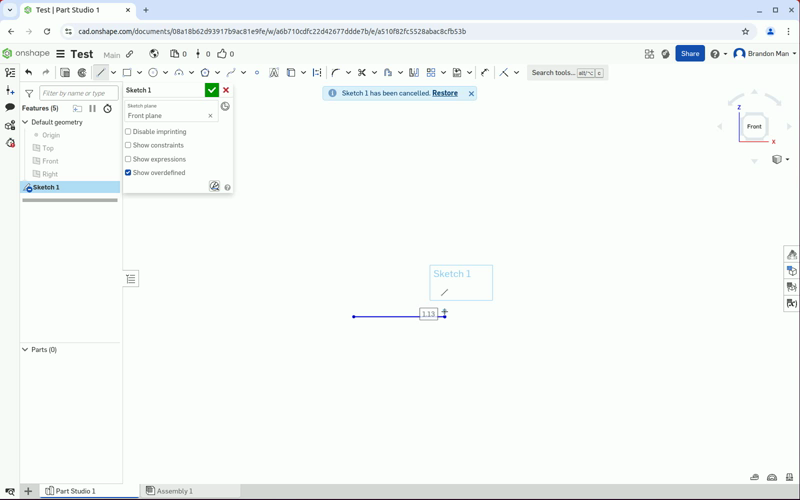
key_up(shift)
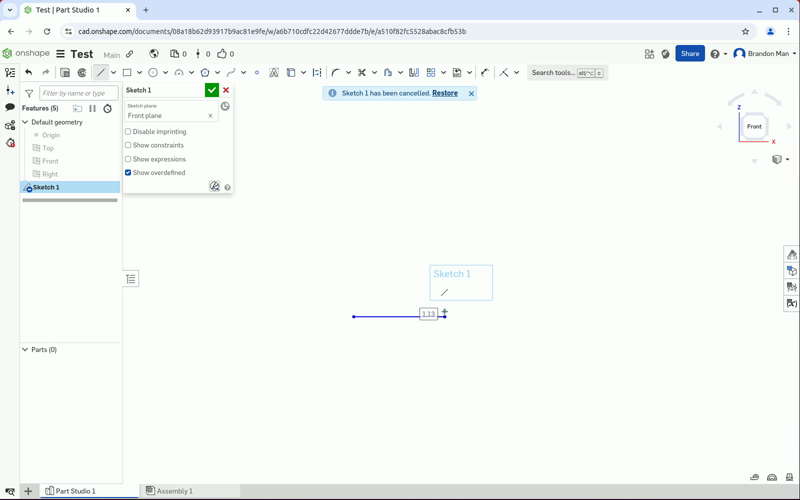
key_down(shift)
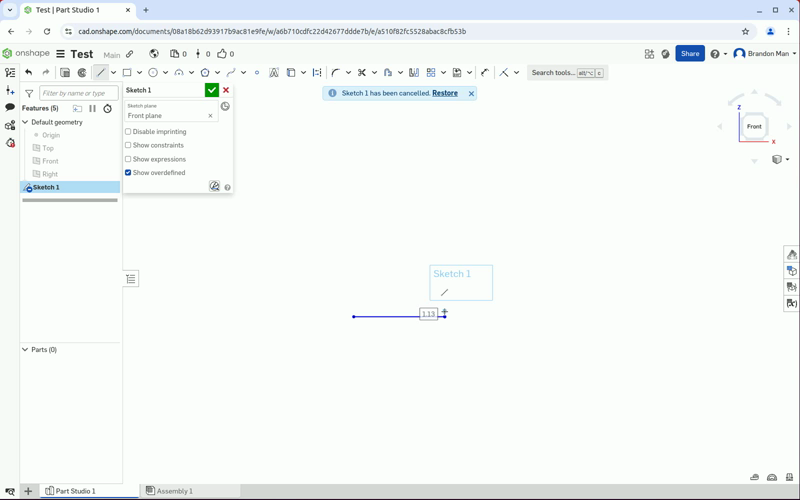
mouse_move(353, 311)
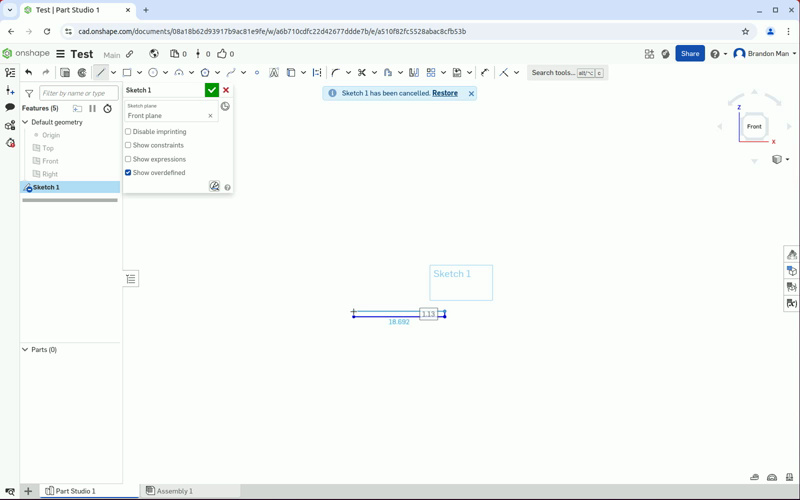
click(353, 311)
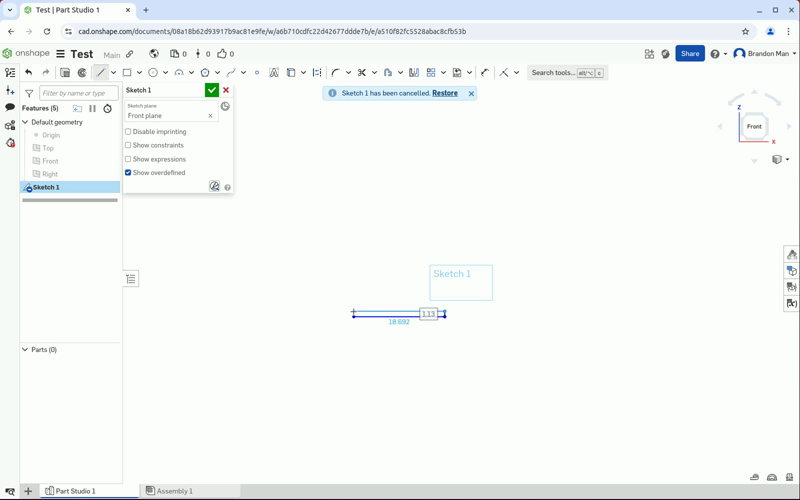
key_up(shift)
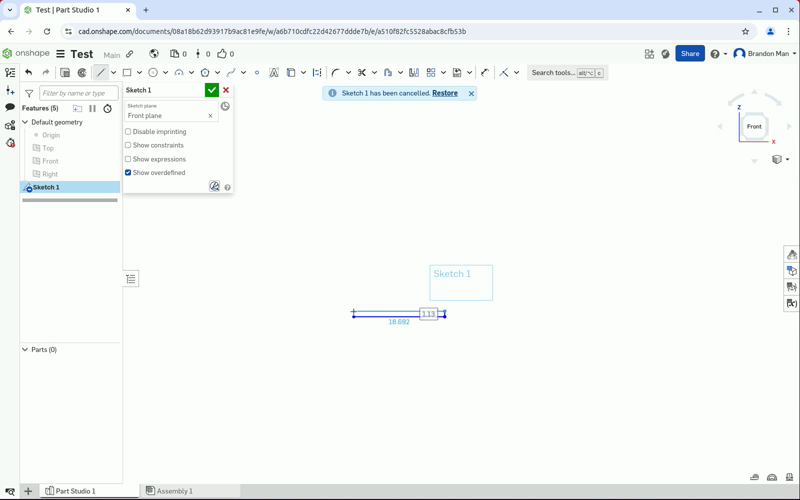
mouse_move(383, 311)
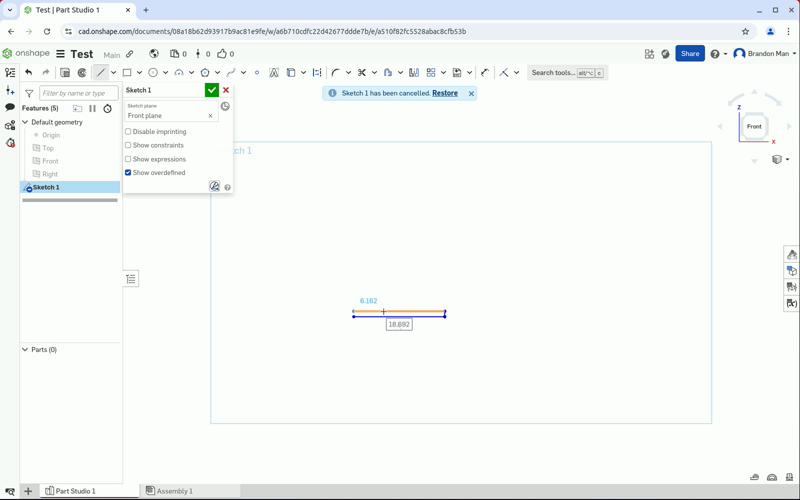
key_down(shift)
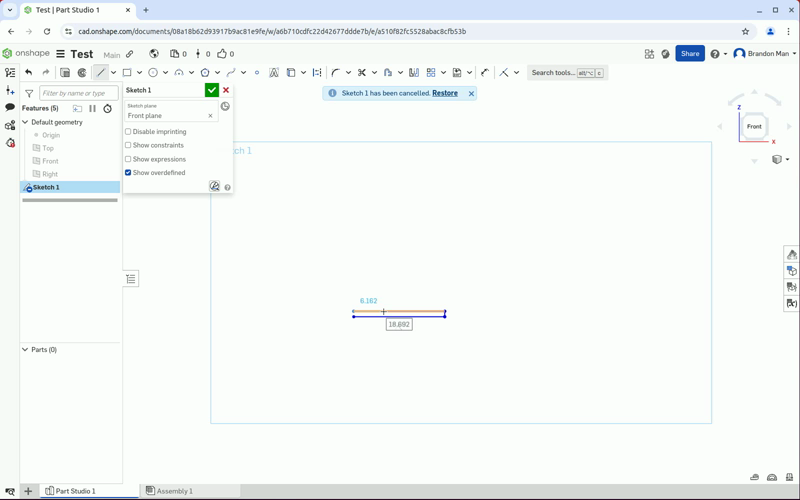
mouse_move(353, 316)
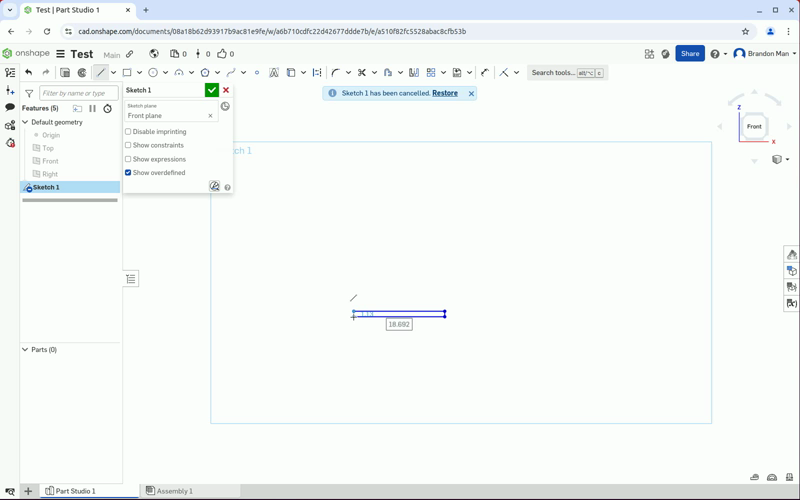
scroll(6)
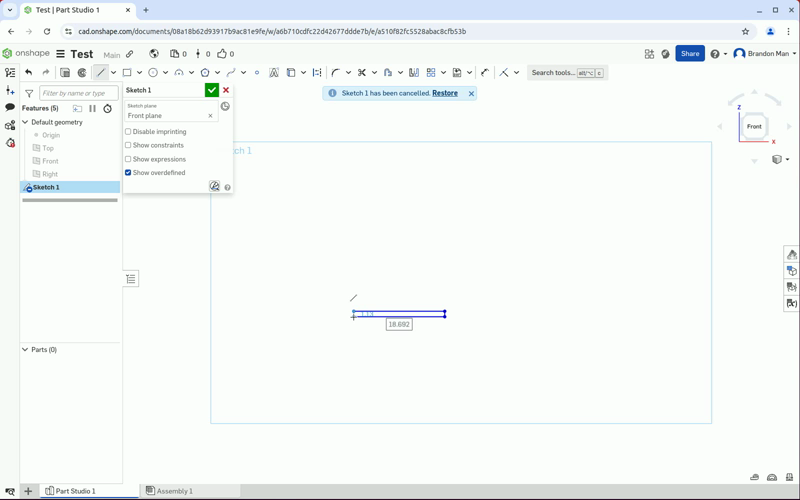
scroll(6)
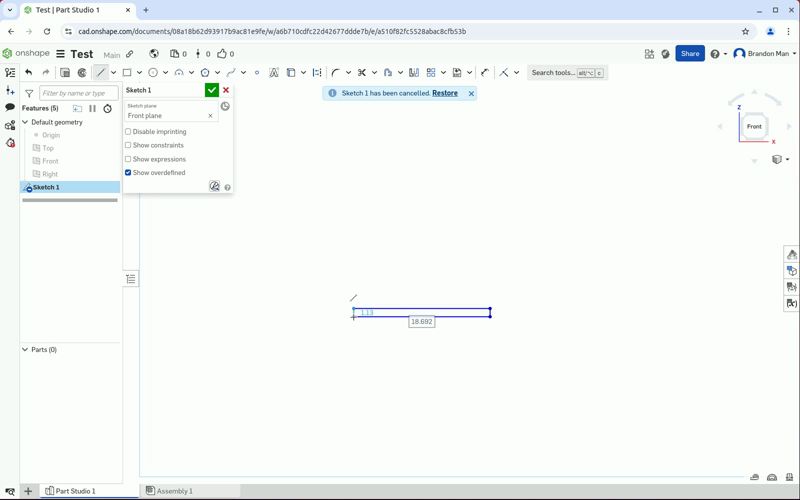
scroll(6)
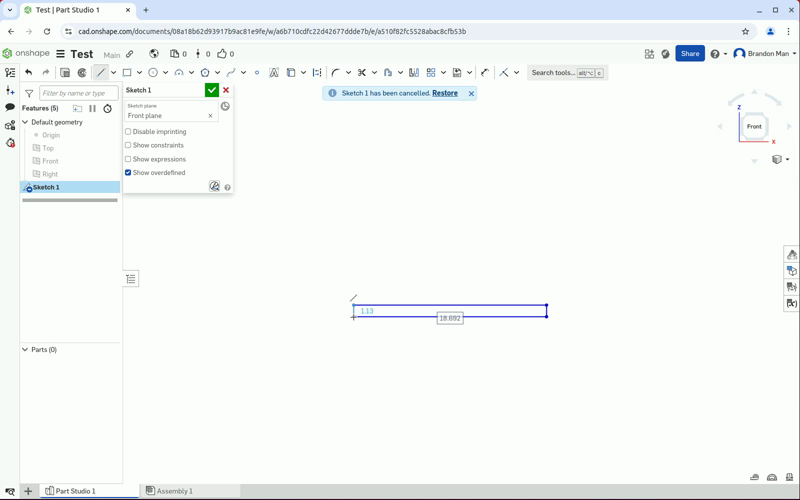
scroll(6)
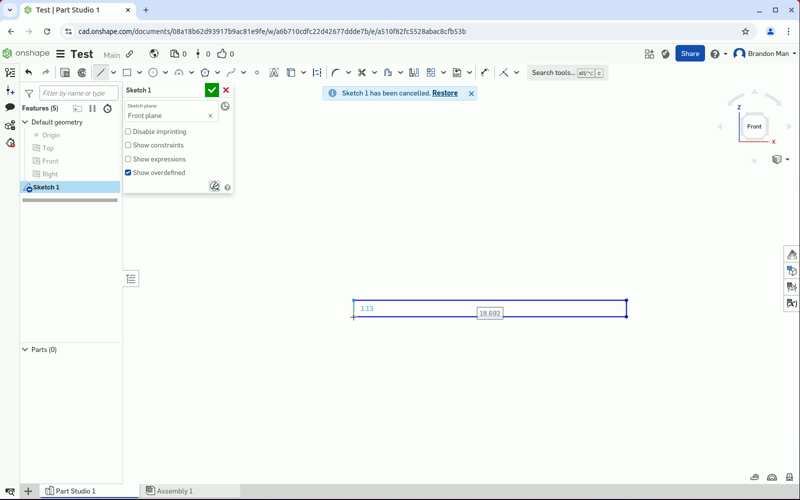
scroll(6)
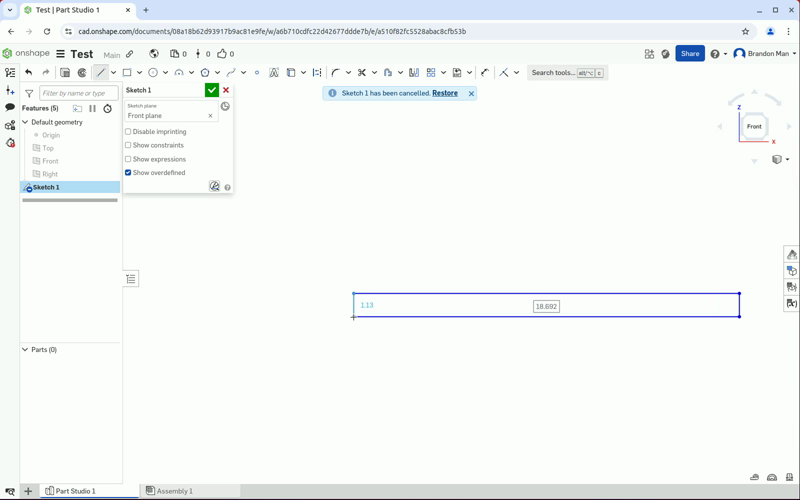
scroll(6)
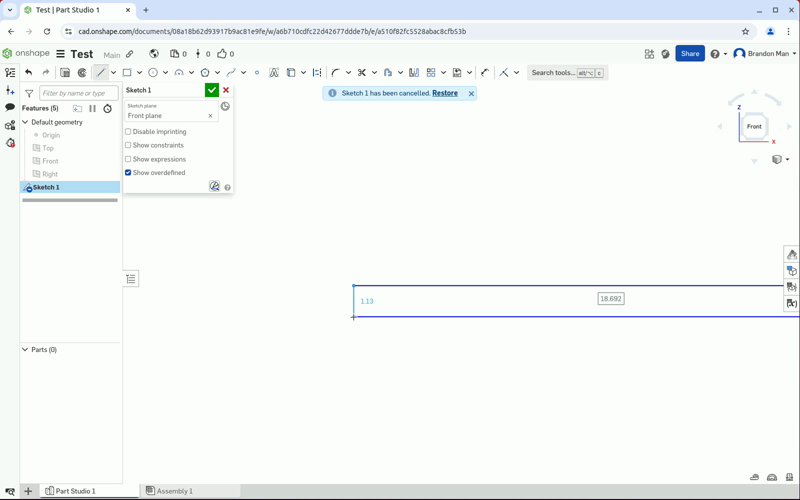
scroll(6)
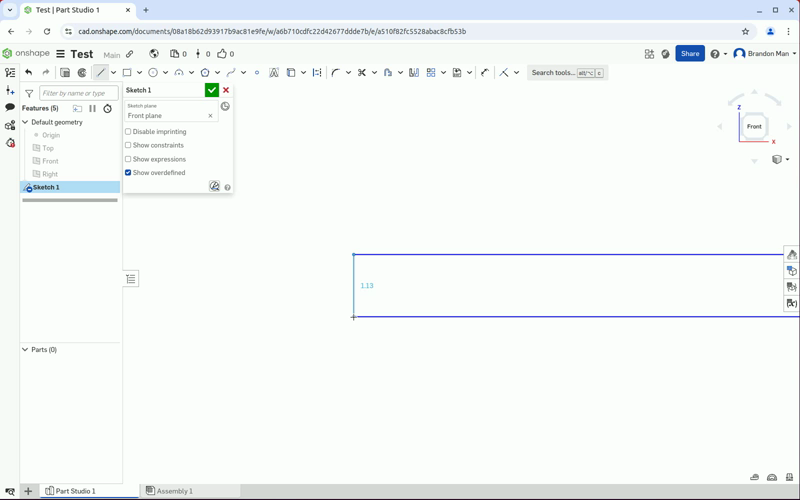
key_up(shift)
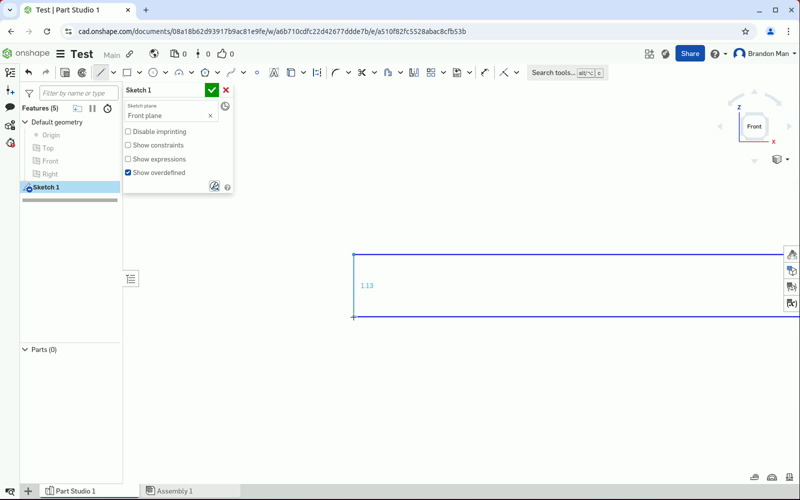
click(353, 316)
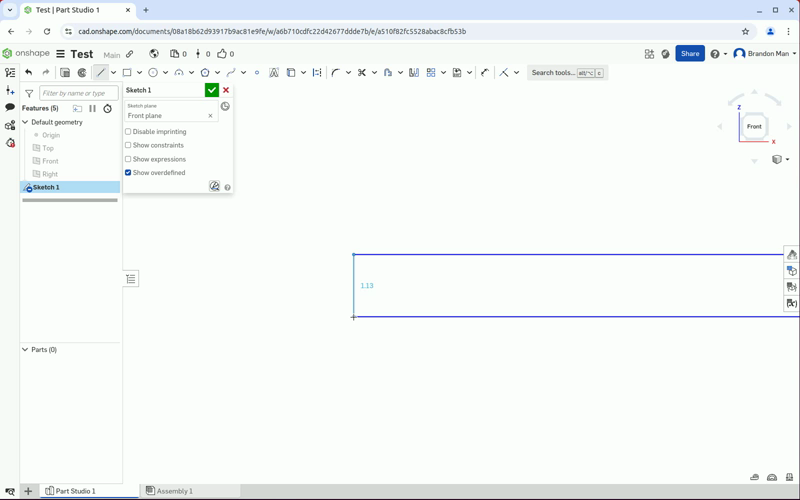
scroll(-6)
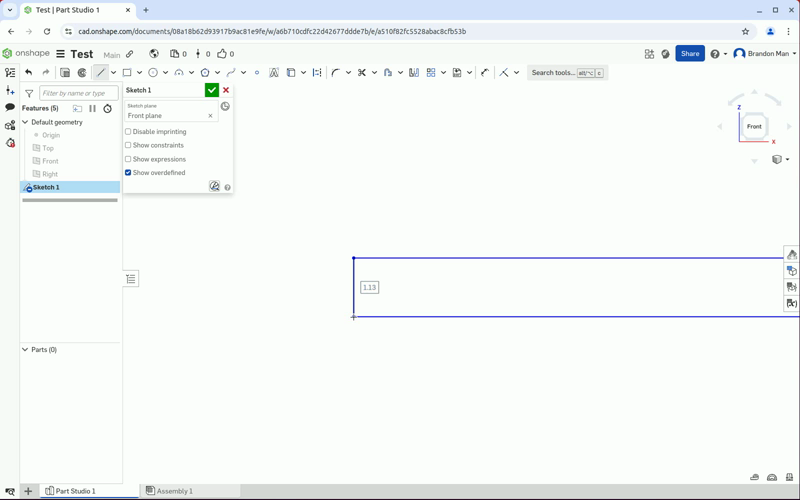
scroll(-6)
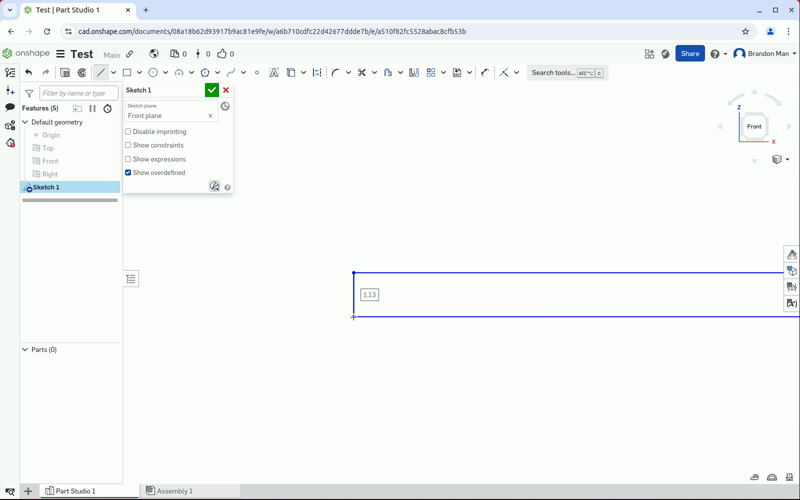
scroll(-6)
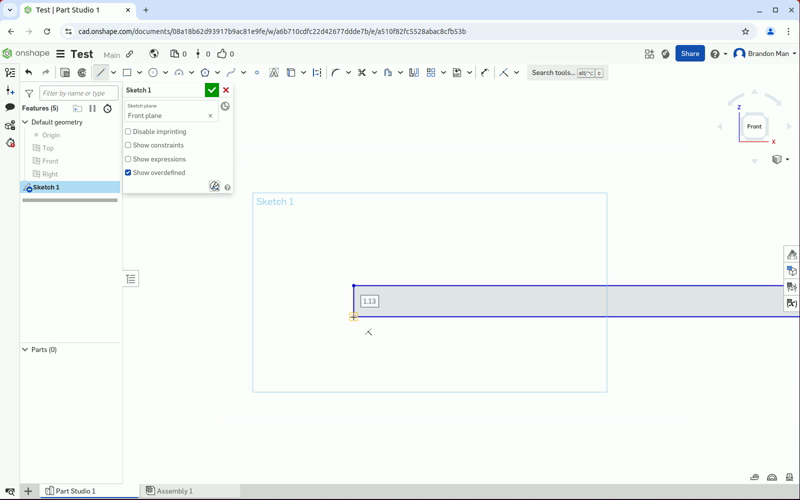
scroll(-6)
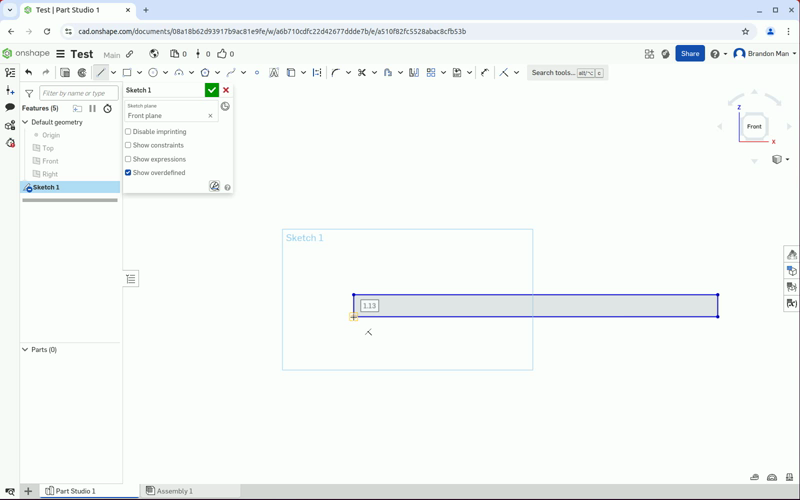
scroll(-6)
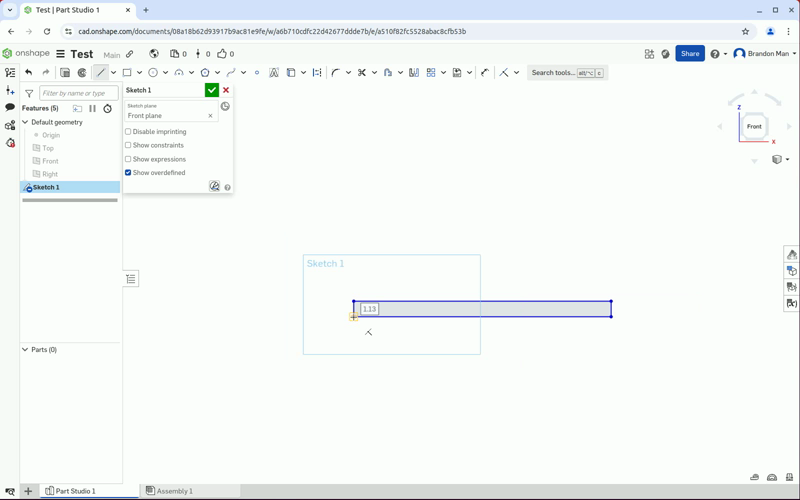
scroll(-6)
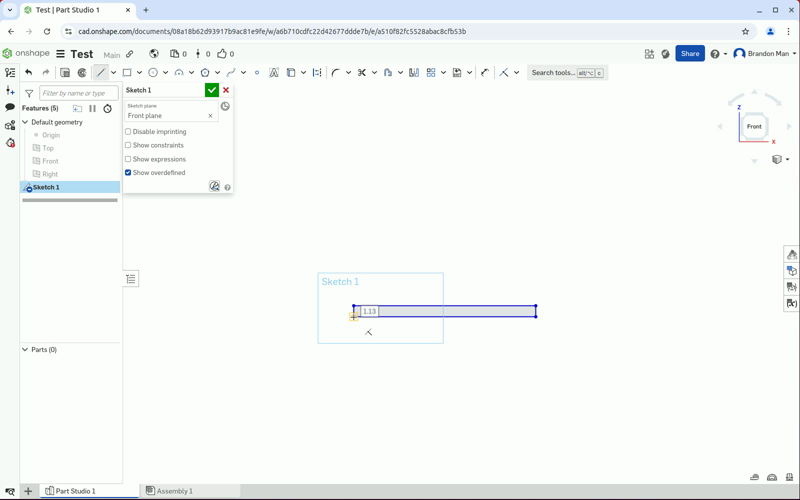
scroll(-6)
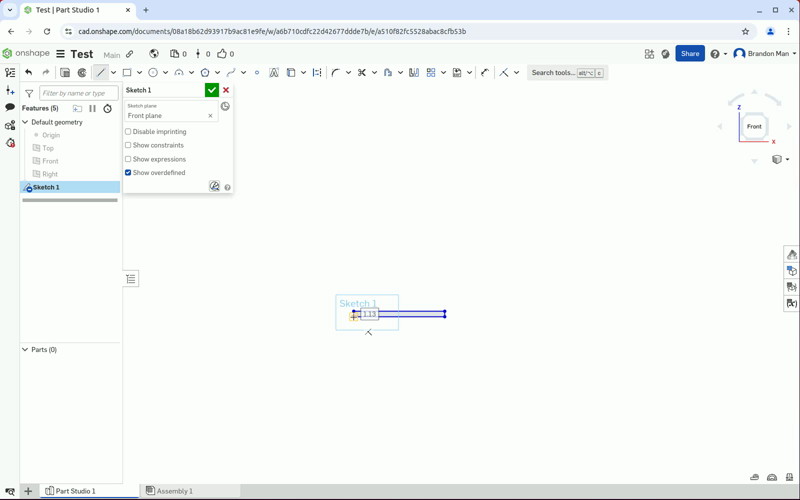
key(esc)
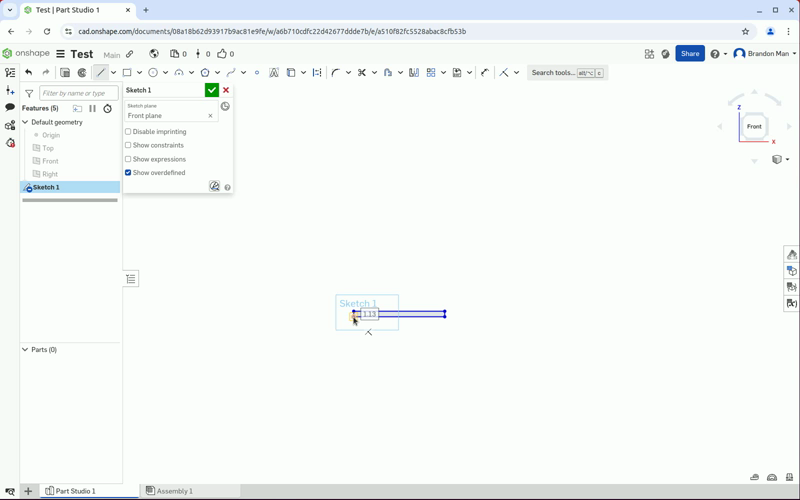
mouse_move(420, 315)
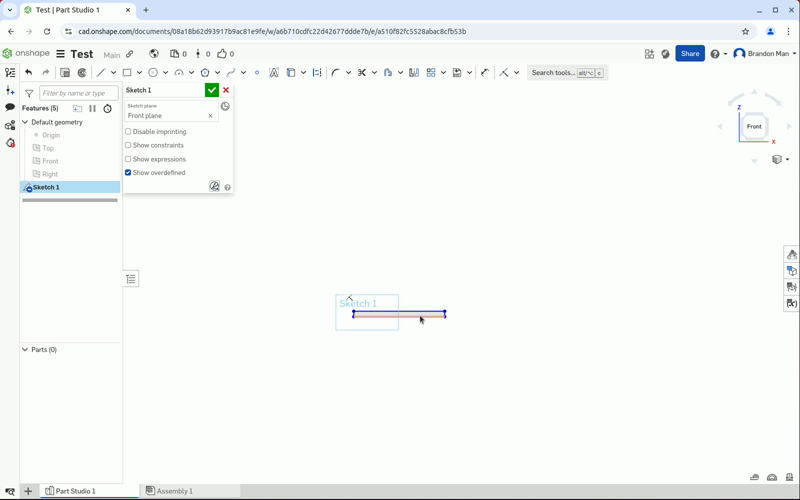
scroll(6)
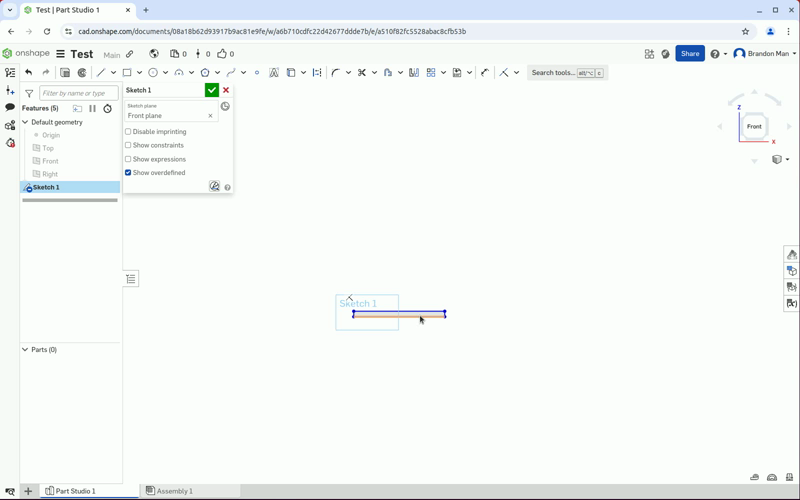
scroll(6)
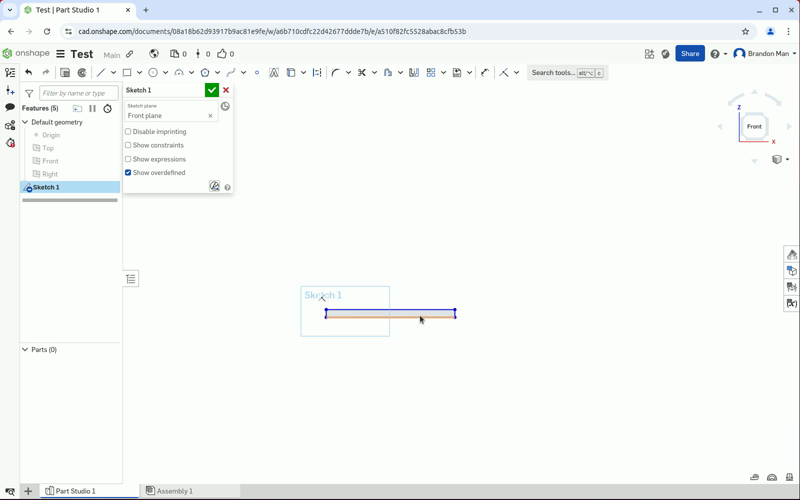
scroll(6)
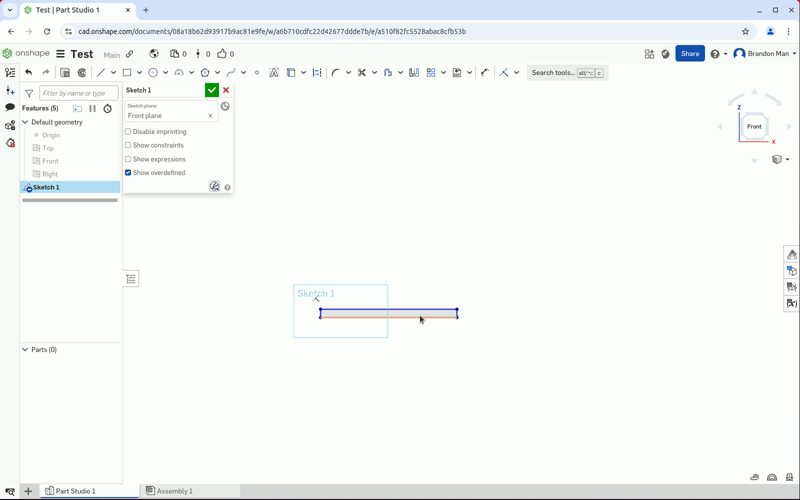
scroll(6)
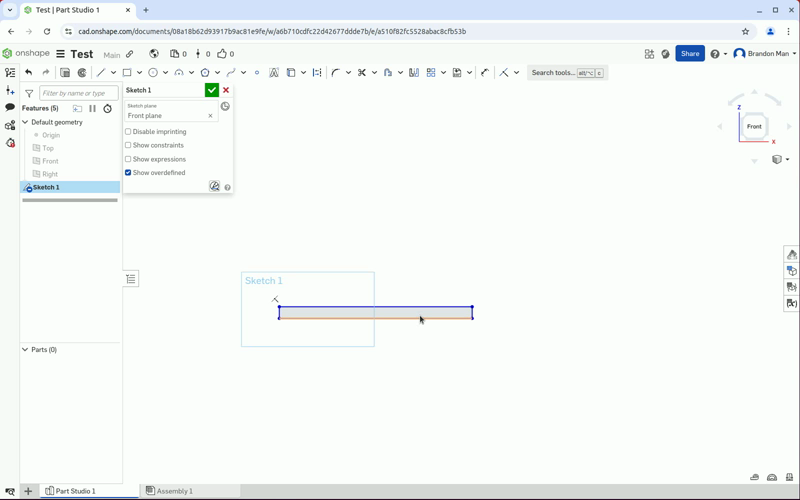
scroll(6)
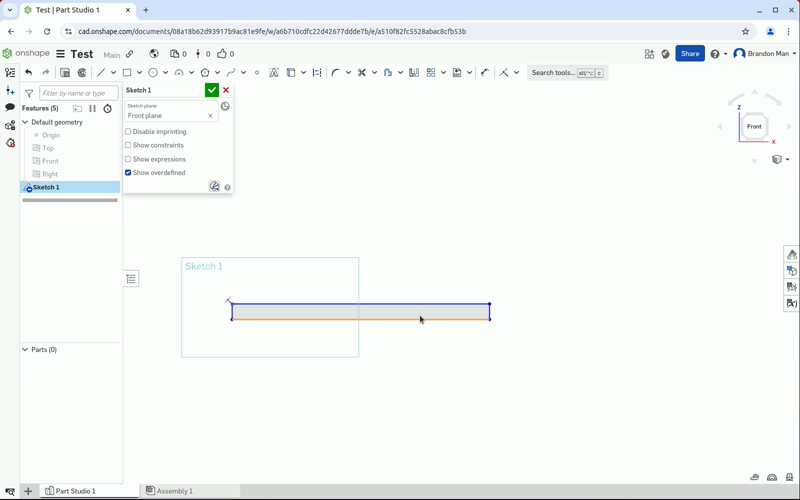
scroll(6)
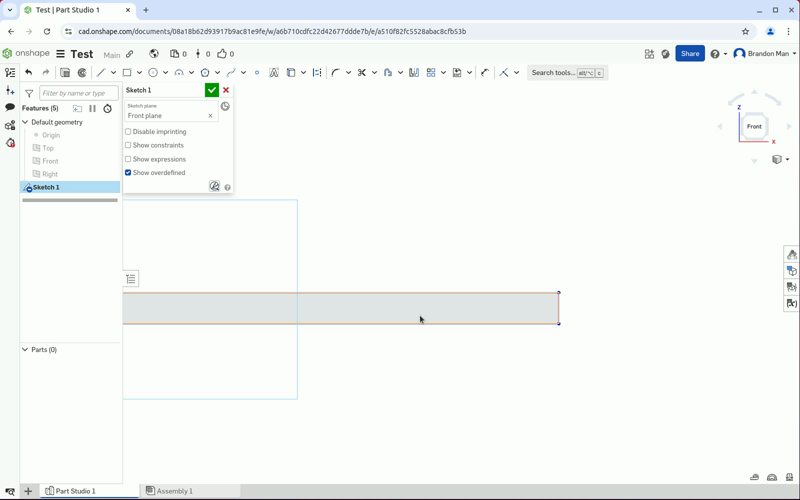
scroll(6)
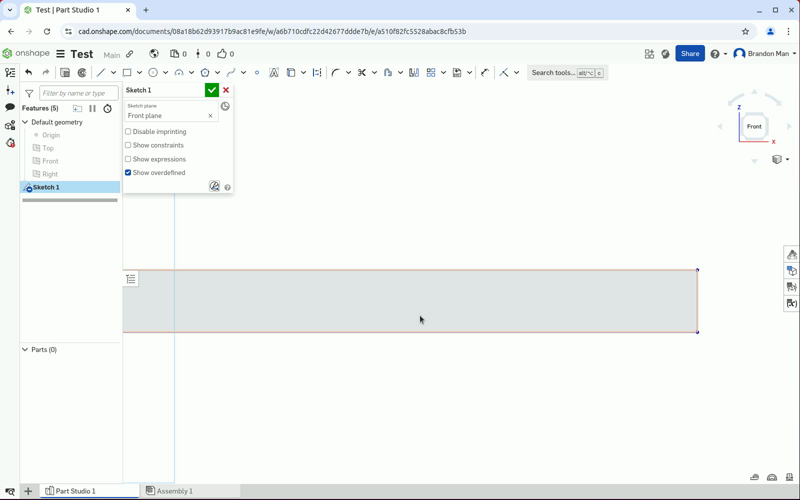
click(420, 315)
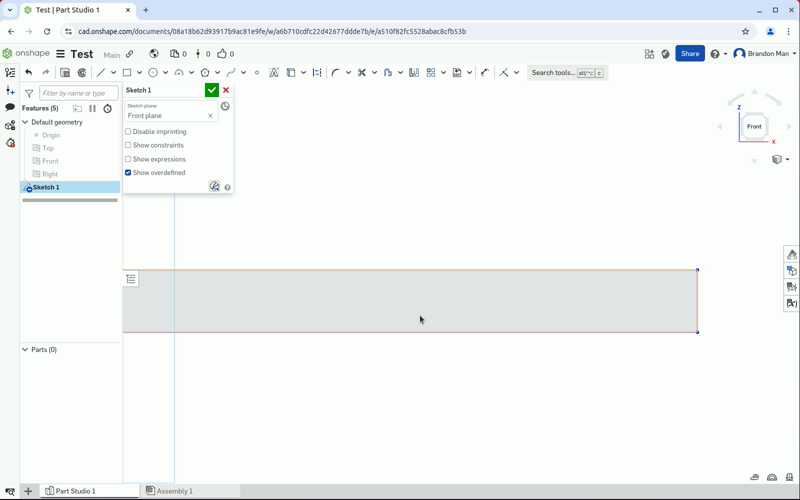
scroll(-6)
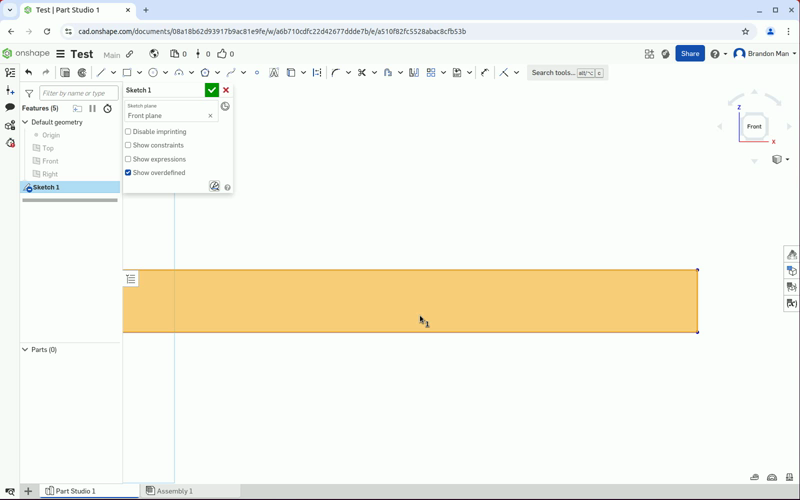
scroll(-6)
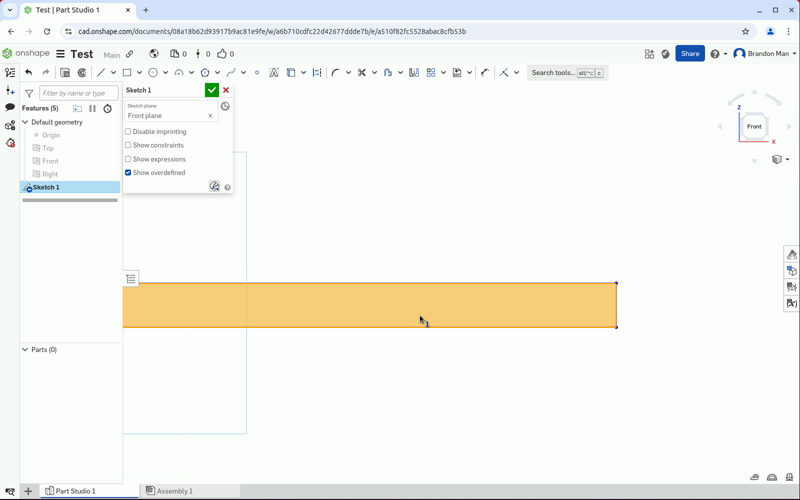
scroll(-6)
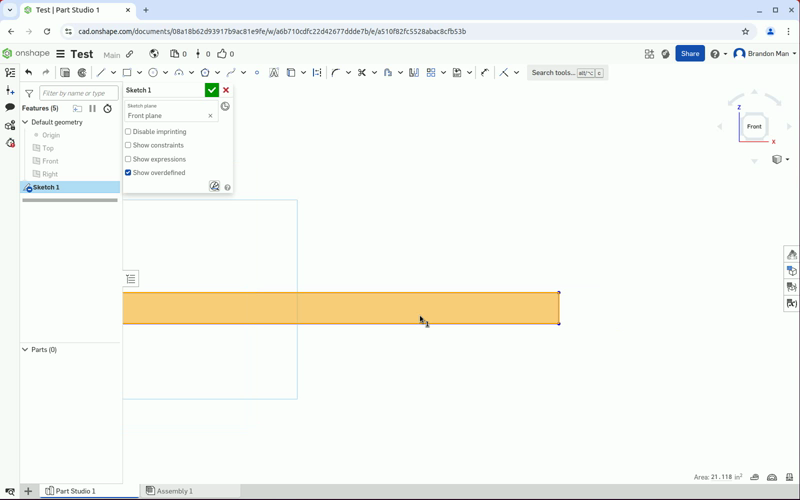
scroll(-6)
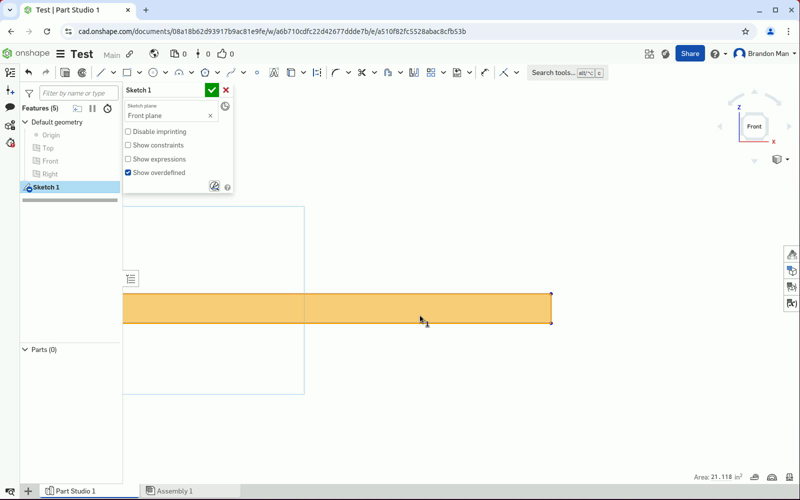
scroll(-6)
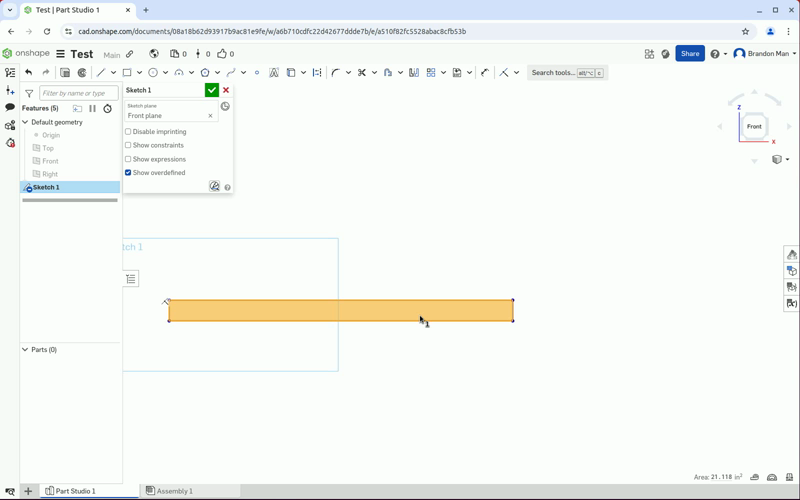
scroll(-6)
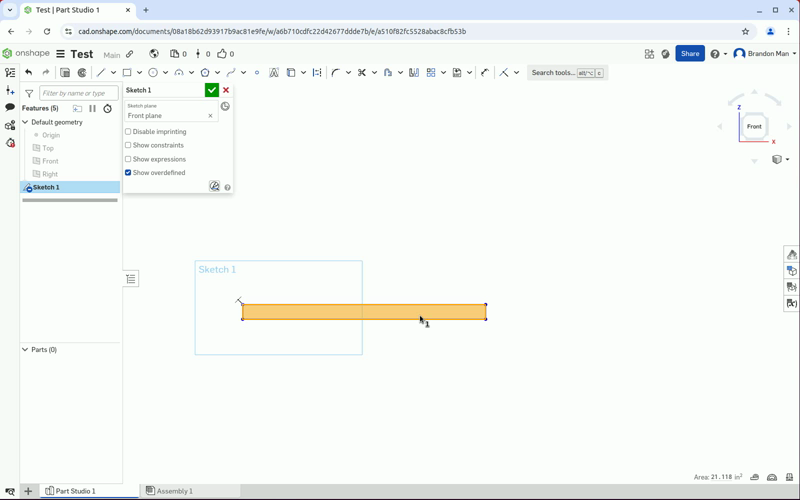
scroll(-6)
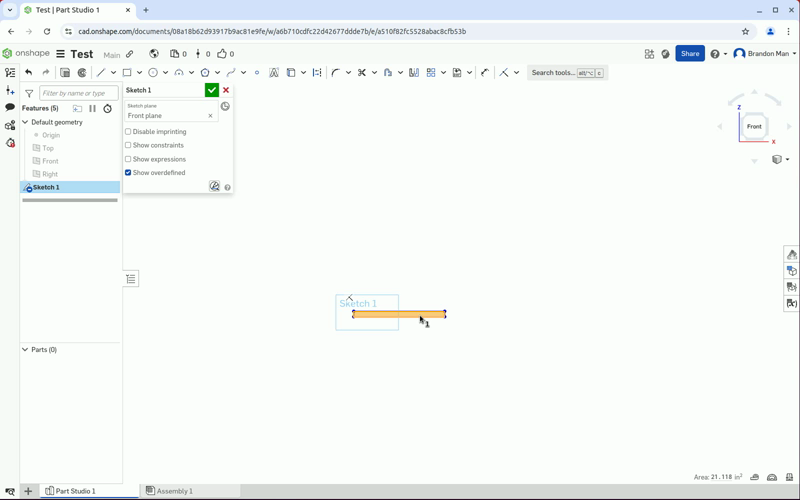
mouse_move(73, 352)
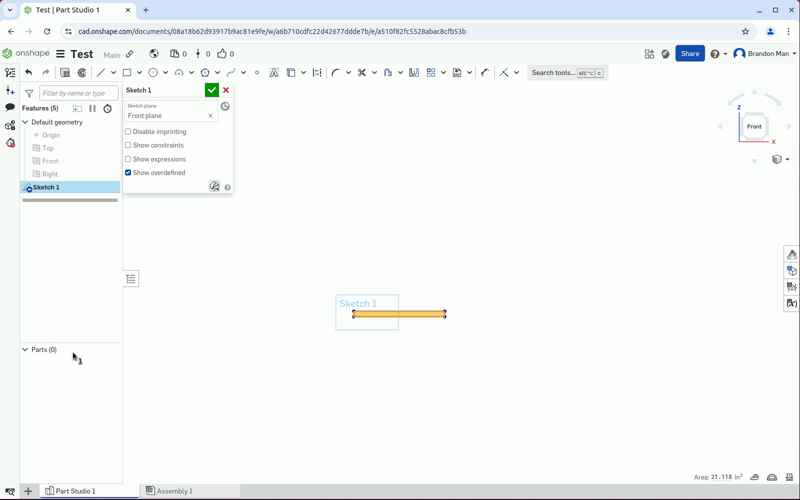
key(shift+y)
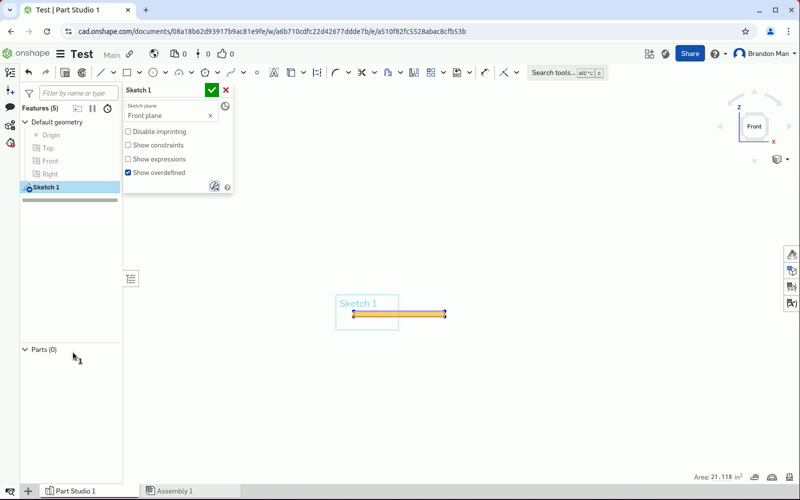
key(shift+e)
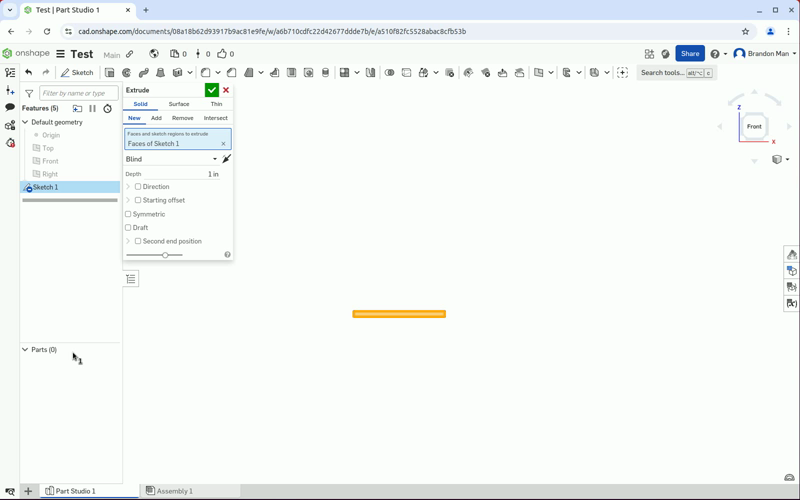
mouse_move(143, 106)
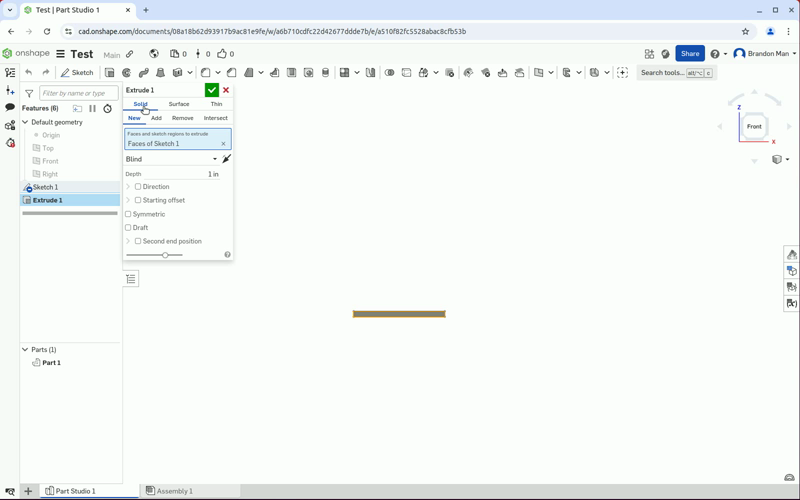
click(143, 106)
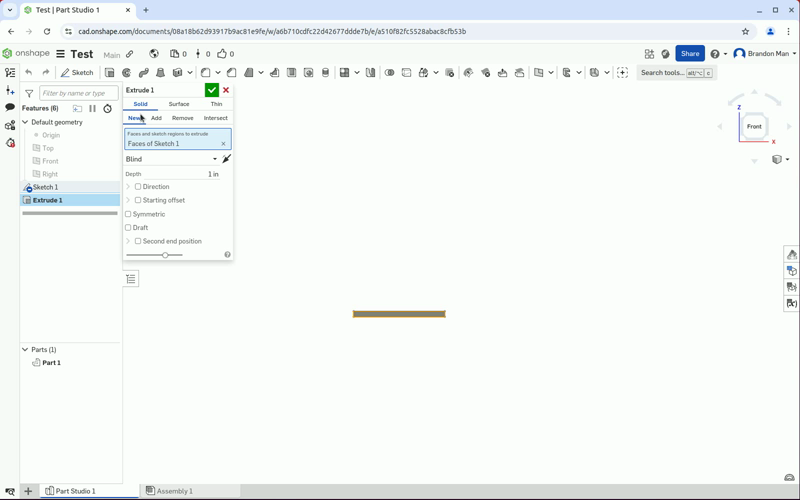
mouse_move(137, 120)
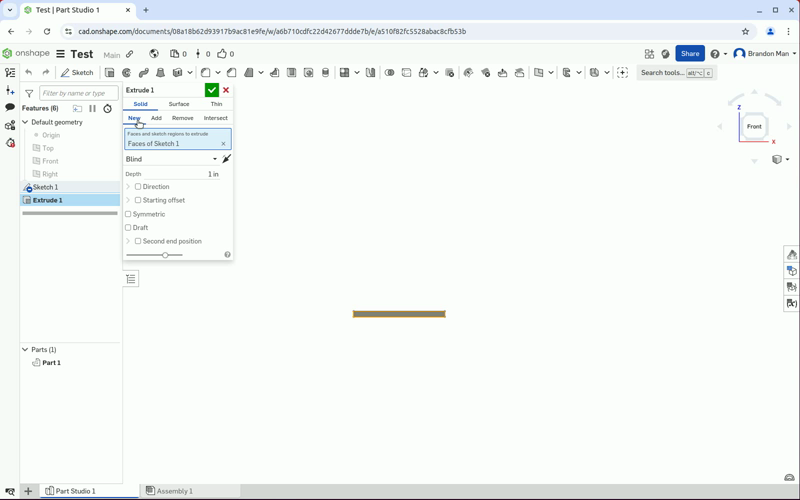
click(137, 120)
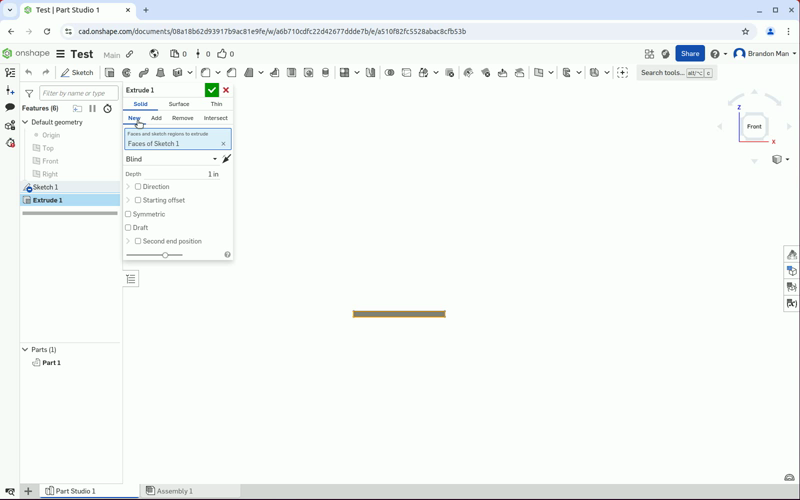
key(tab, 4)
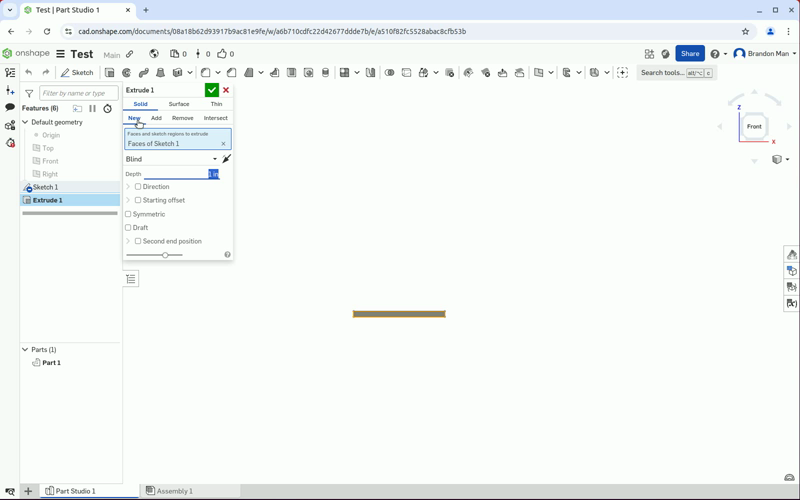
text(6.258)
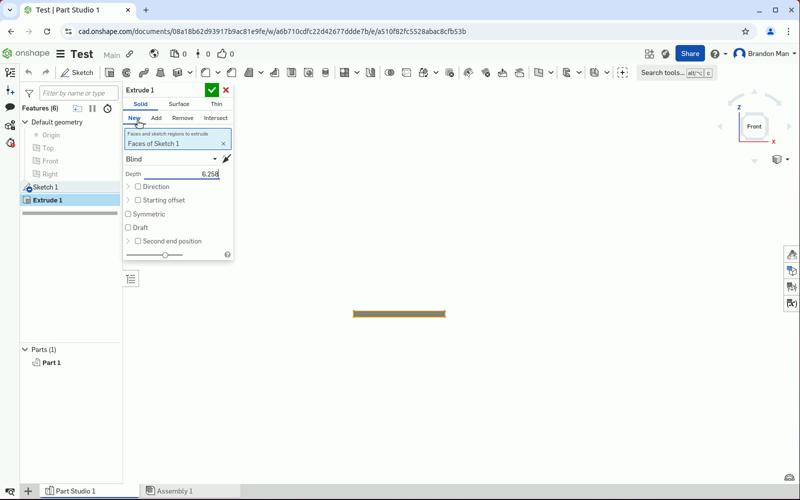
key(enter)
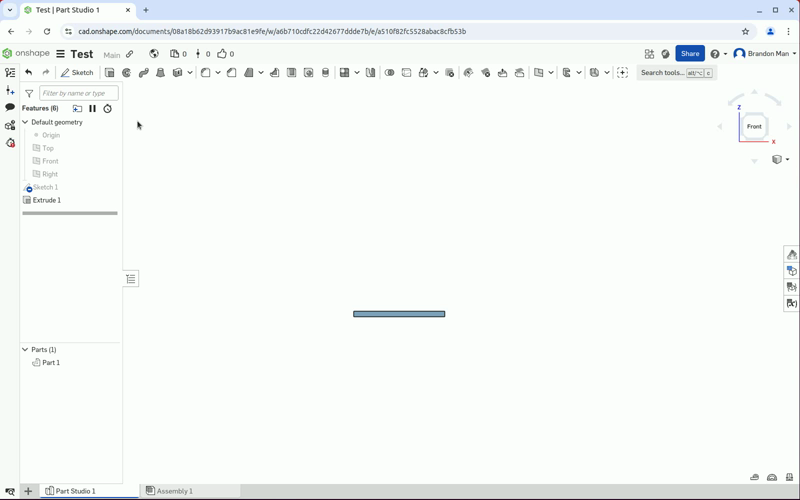
key(shift+h)
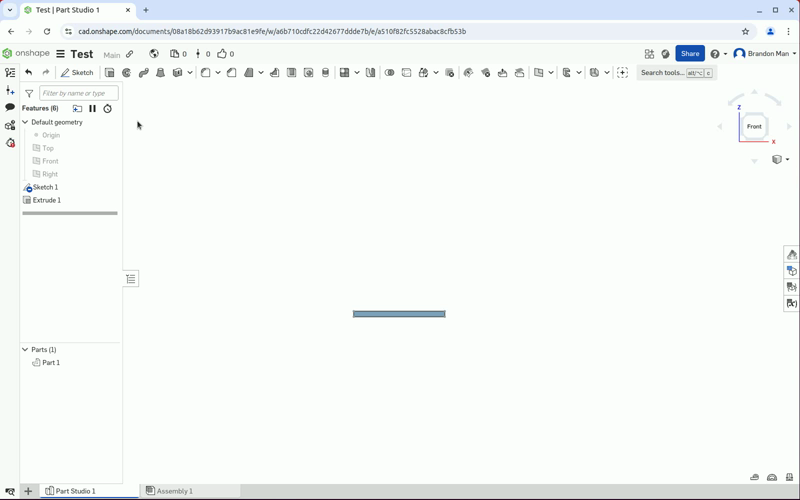
key(shift+h)
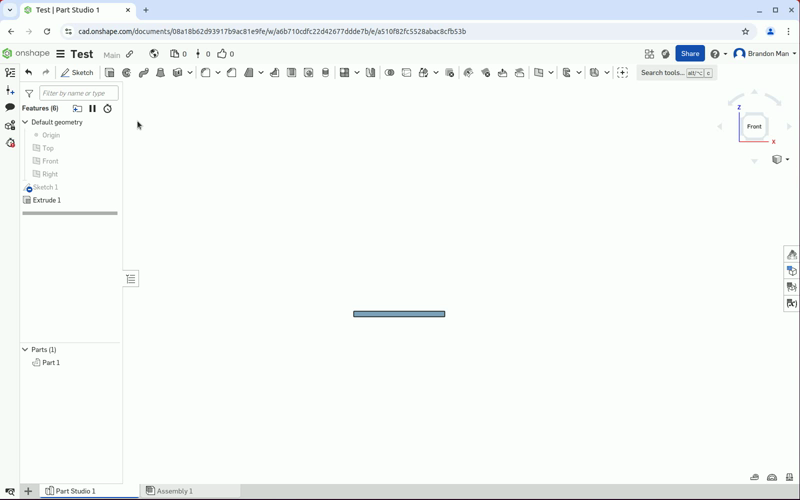
mouse_move(73, 189)
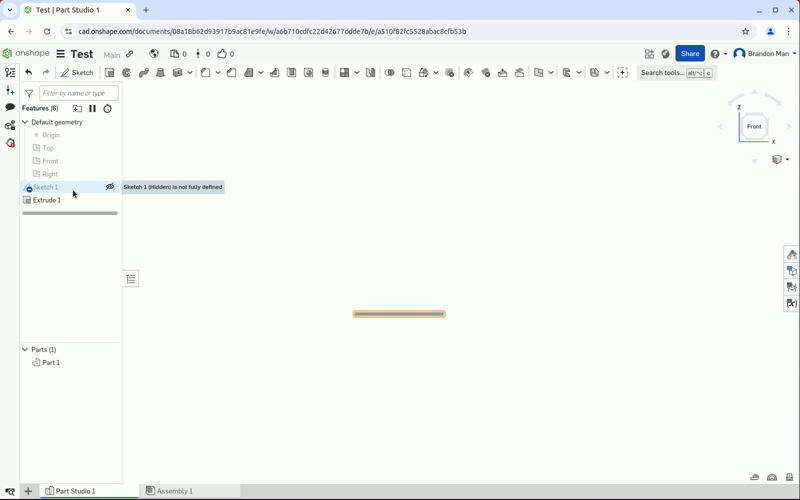
click(73, 189)
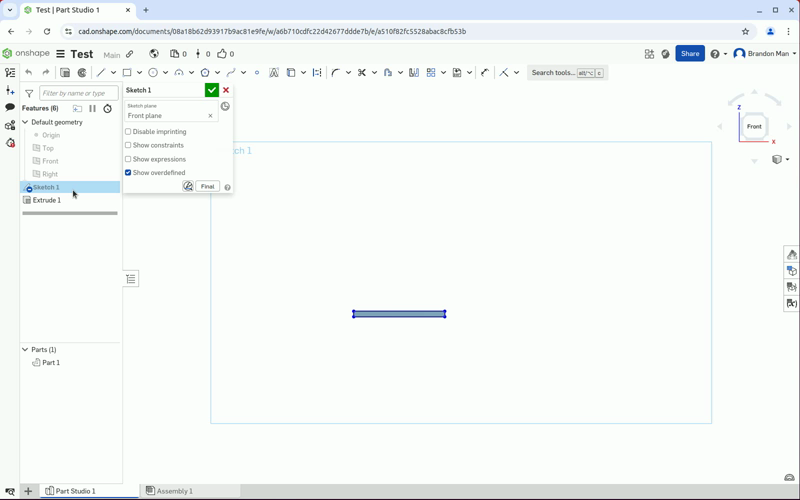
mouse_move(229, 92)
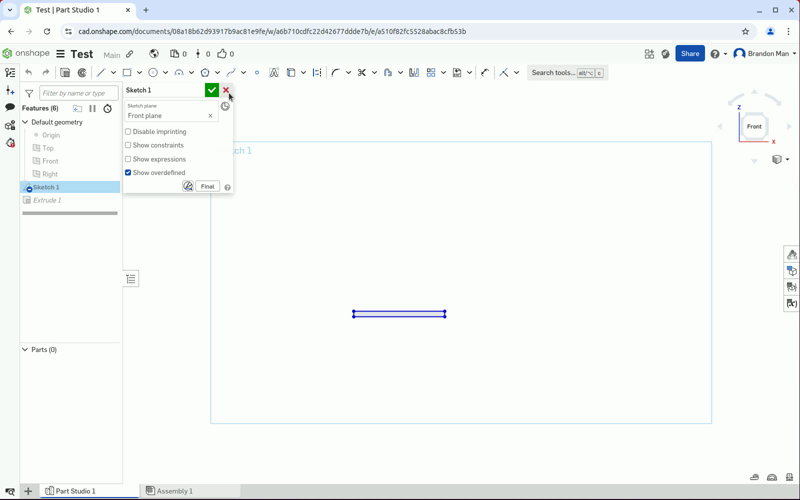
click(229, 92)
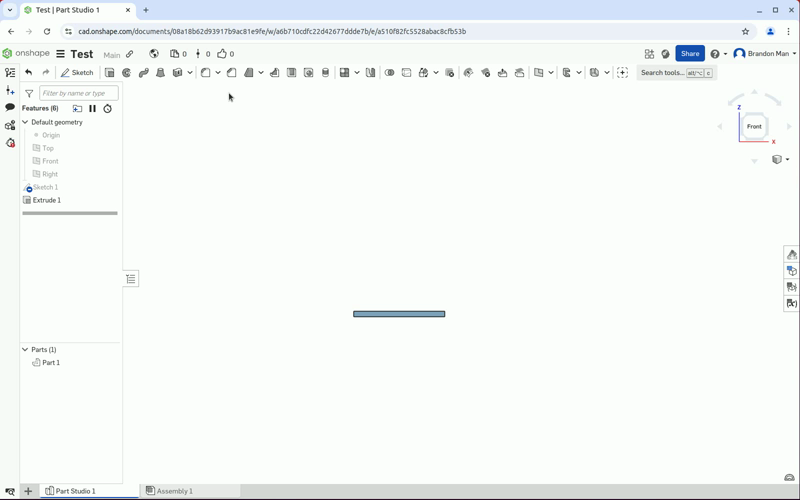
mouse_move(73, 352)
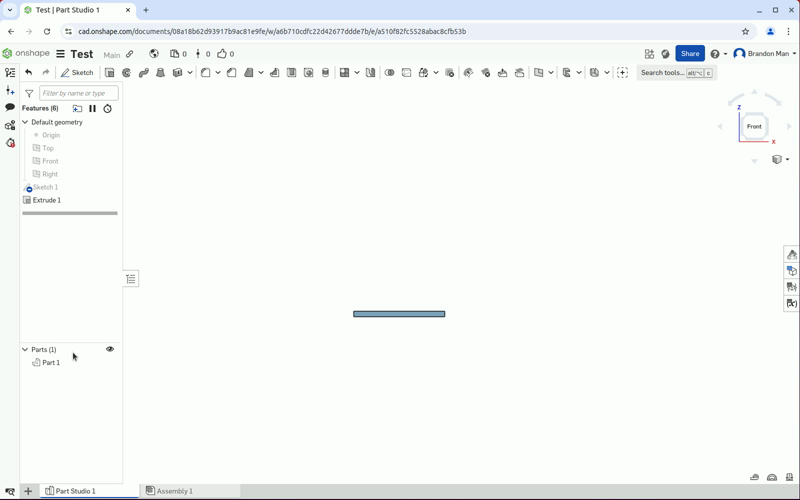
key(y)
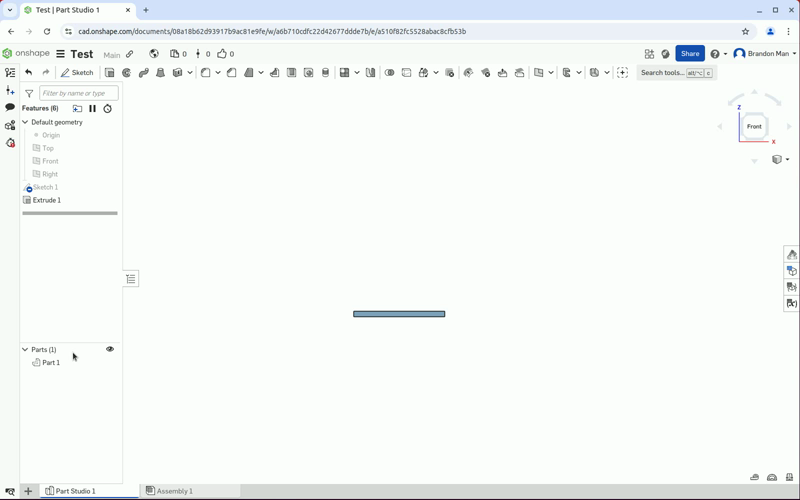
key(shift+p)
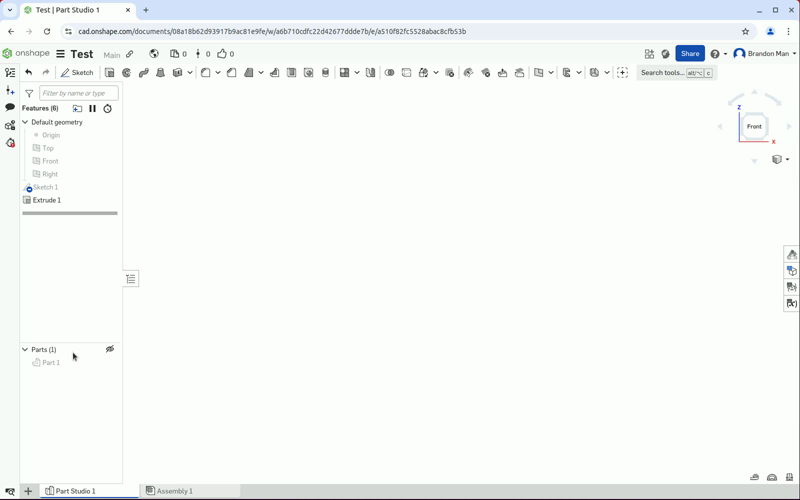
key(space)
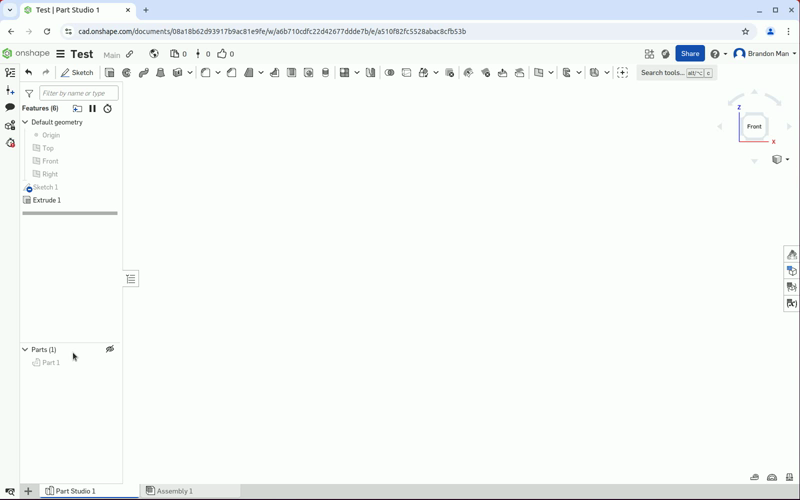
key_down(shift)
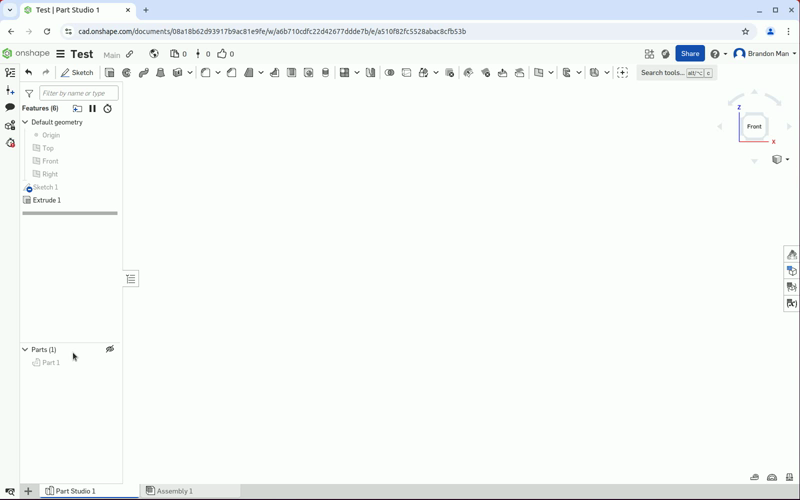
key(left)
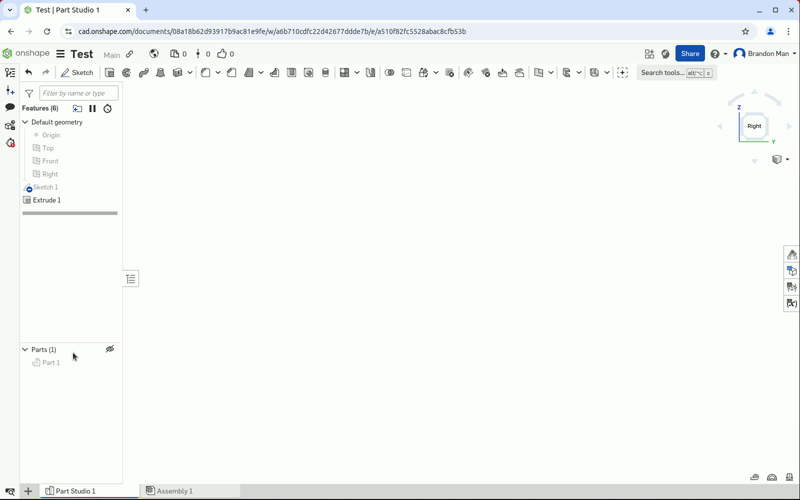
key_up(shift)
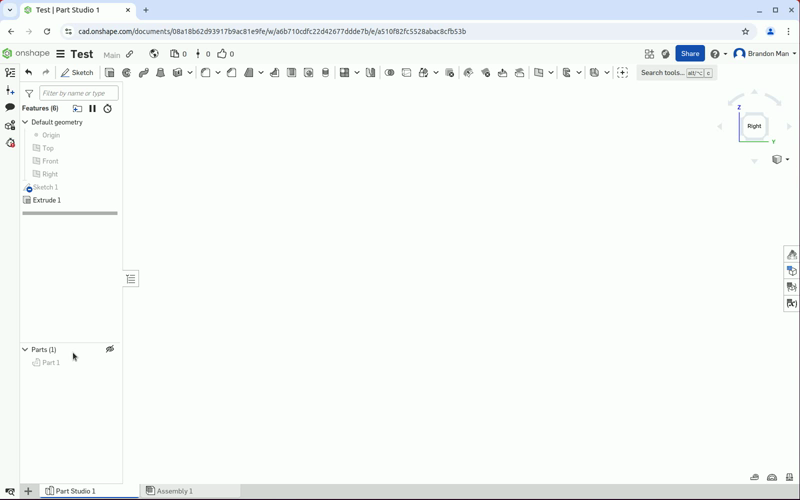
mouse_move(73, 352)
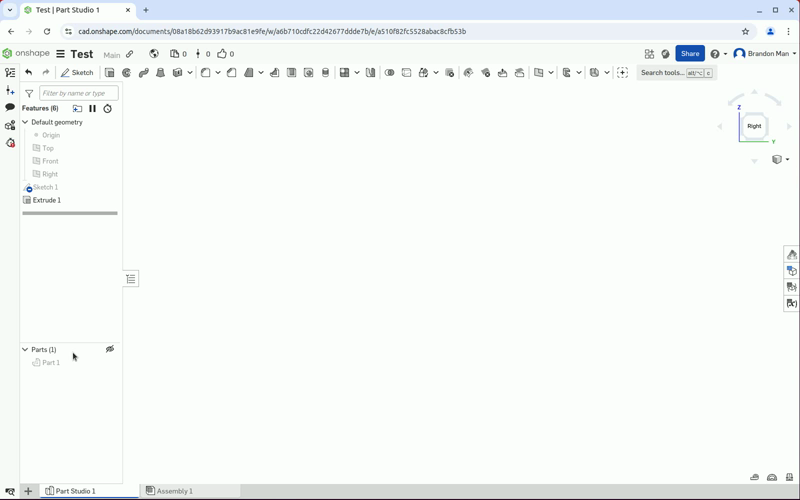
key(shift+y)
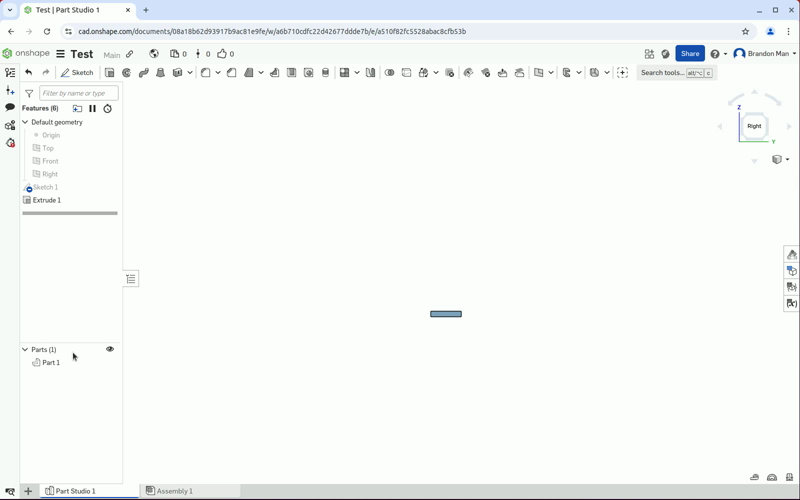
mouse_move(541, 75)
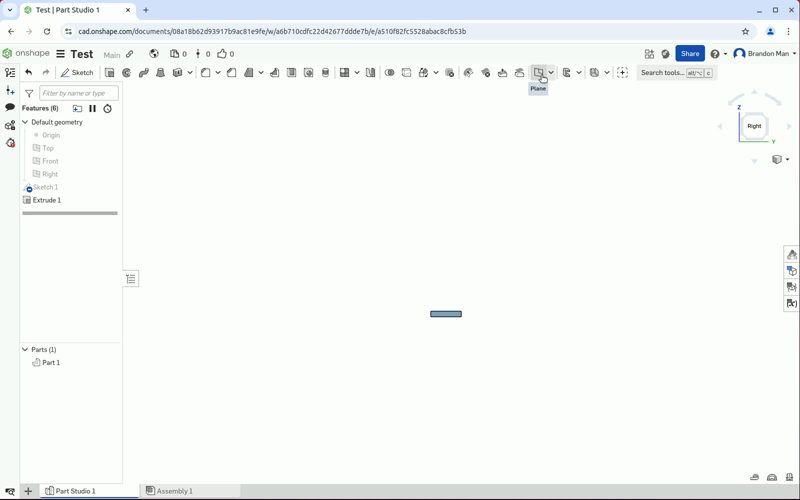
click(541, 75)
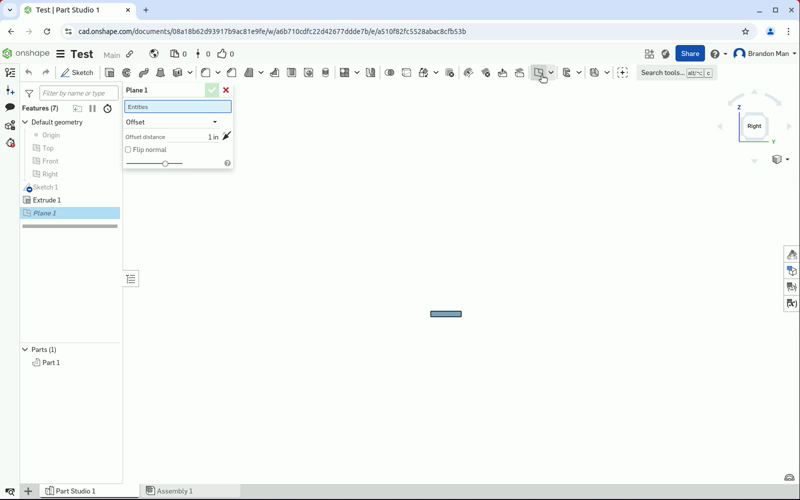
mouse_move(73, 176)
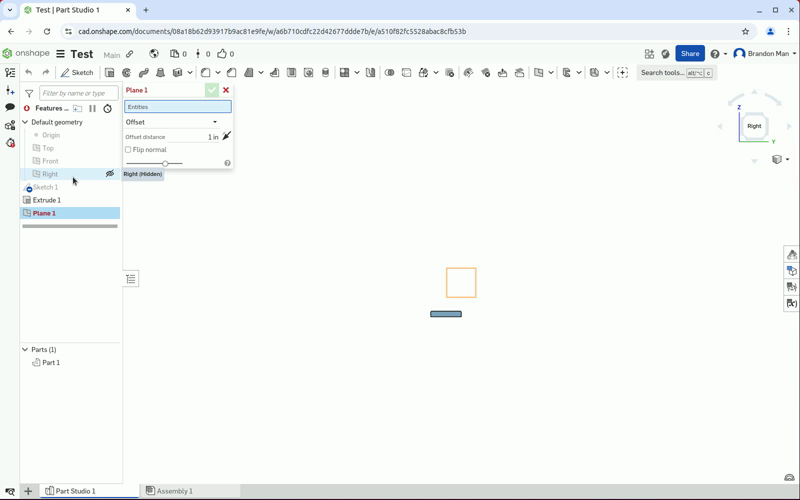
click(73, 176)
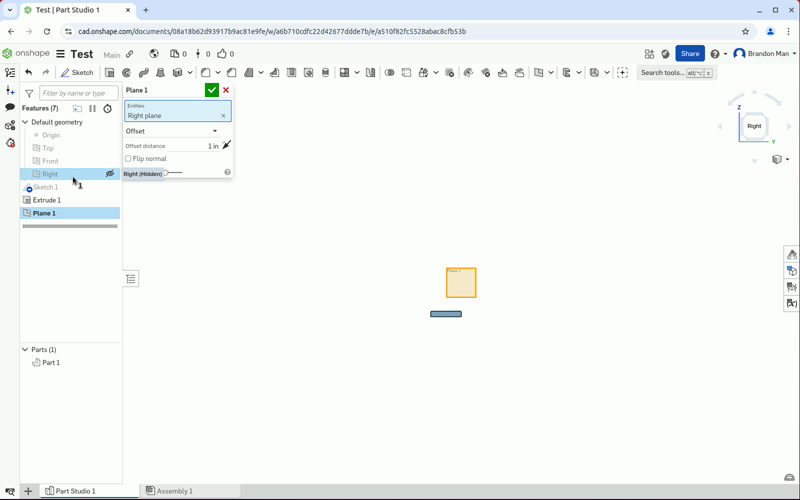
key(tab, 2)
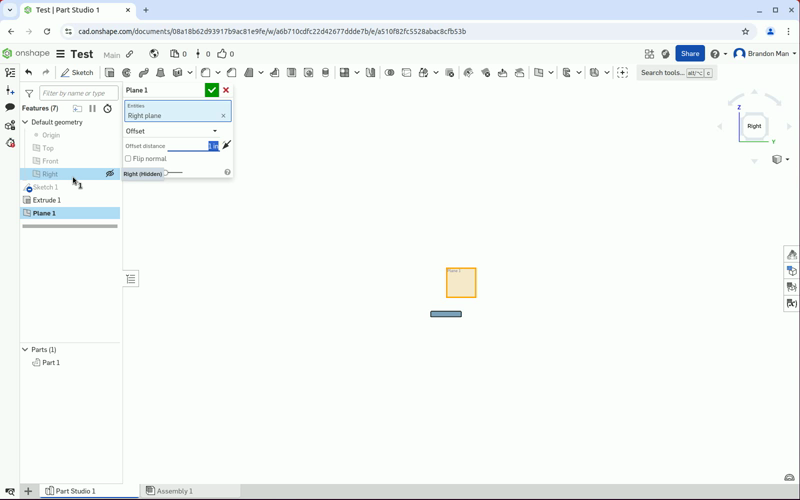
text(21.907)
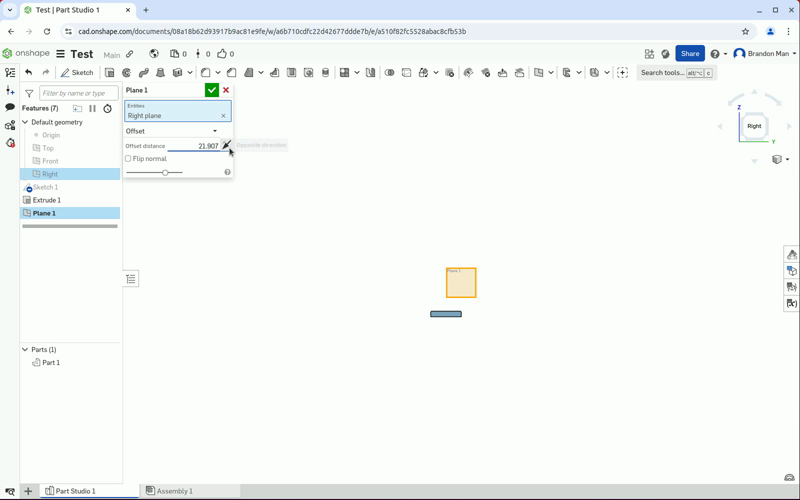
mouse_move(229, 147)
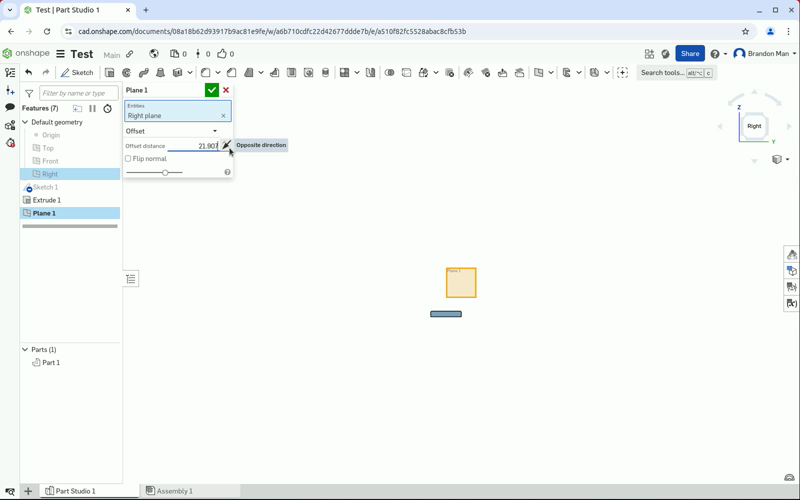
click(229, 147)
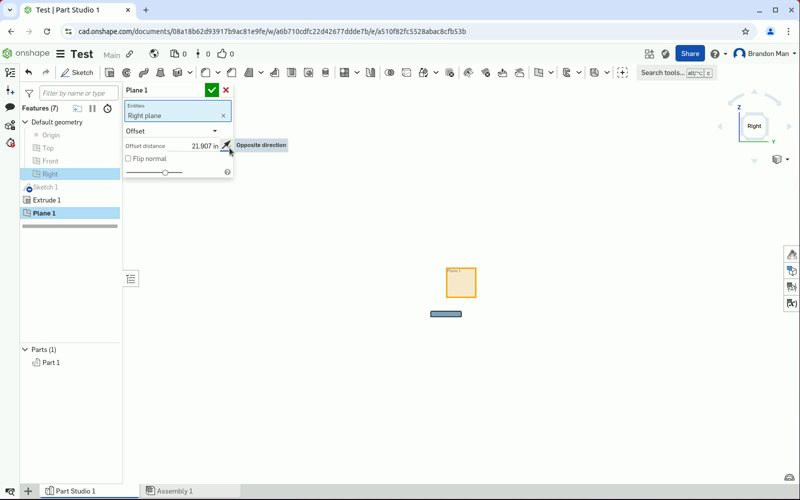
key(enter, 2)
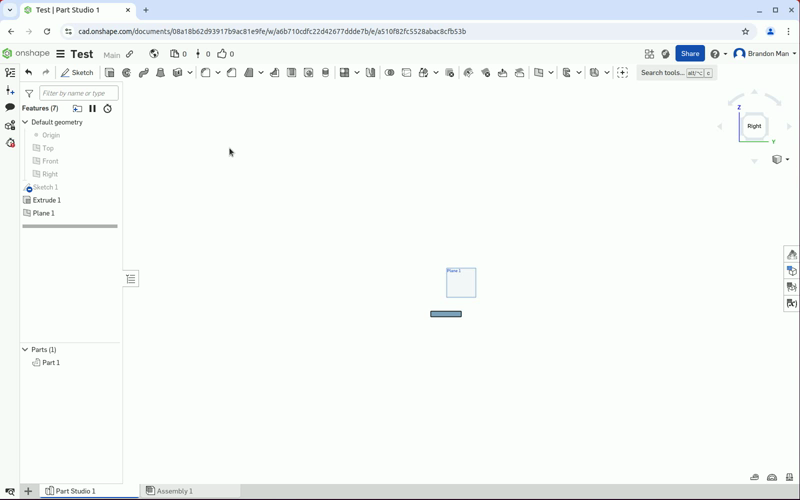
key(shift+s)
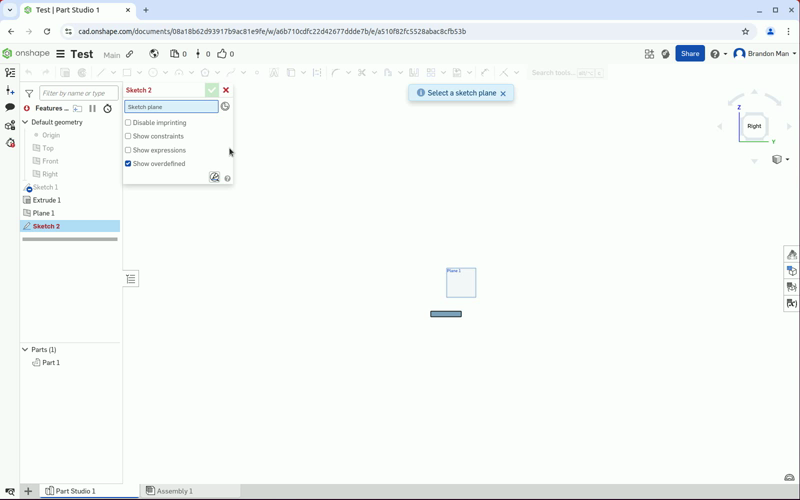
mouse_move(73, 215)
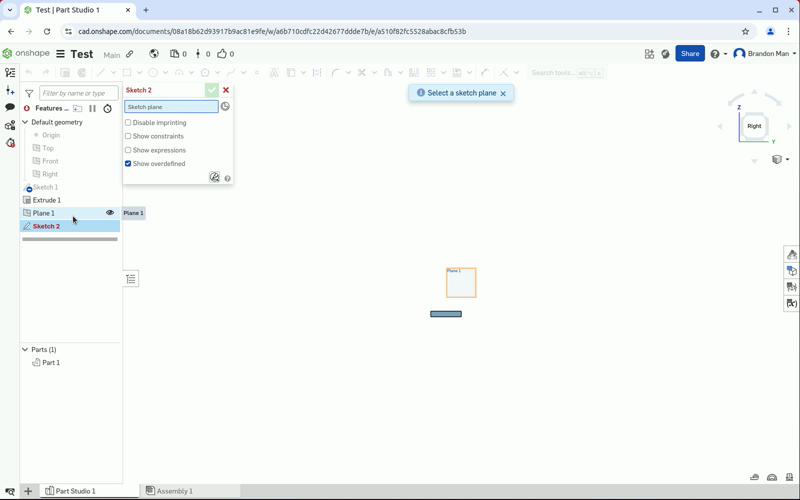
click(73, 215)
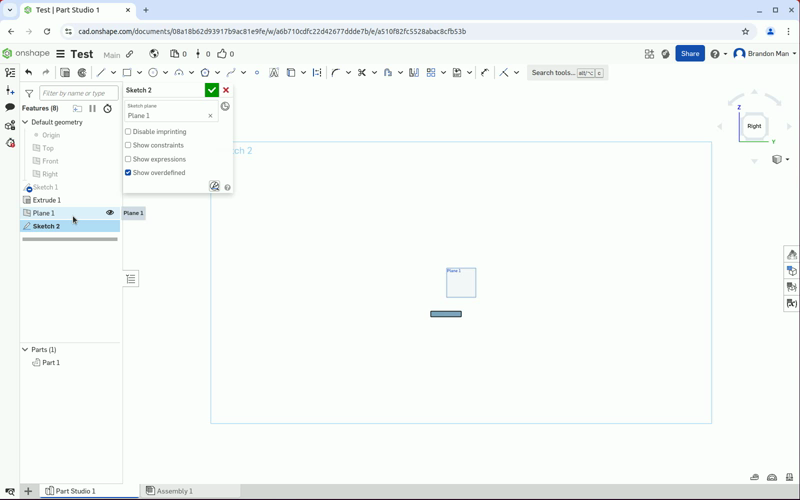
mouse_move(73, 352)
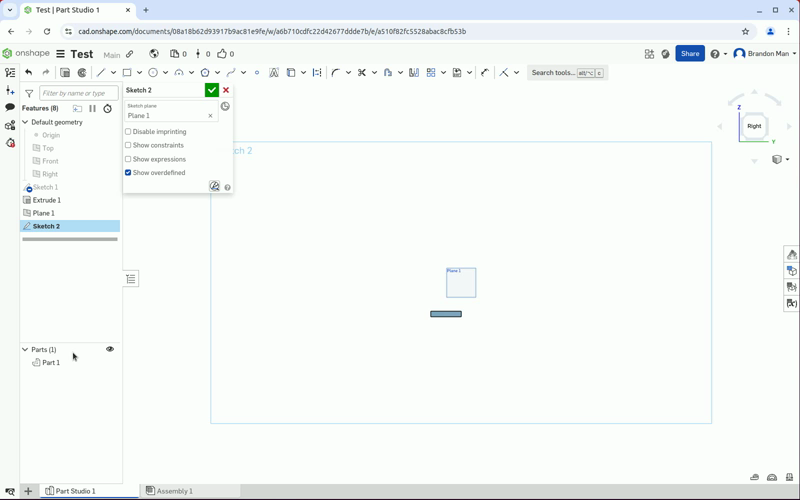
key(y)
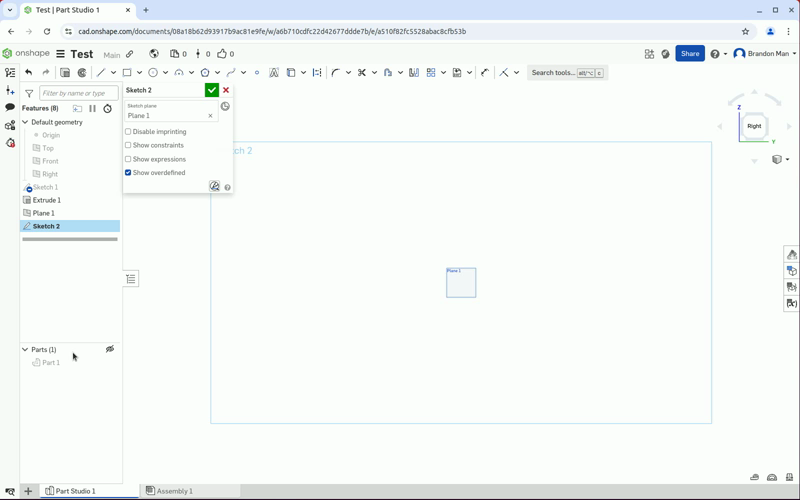
key(l)
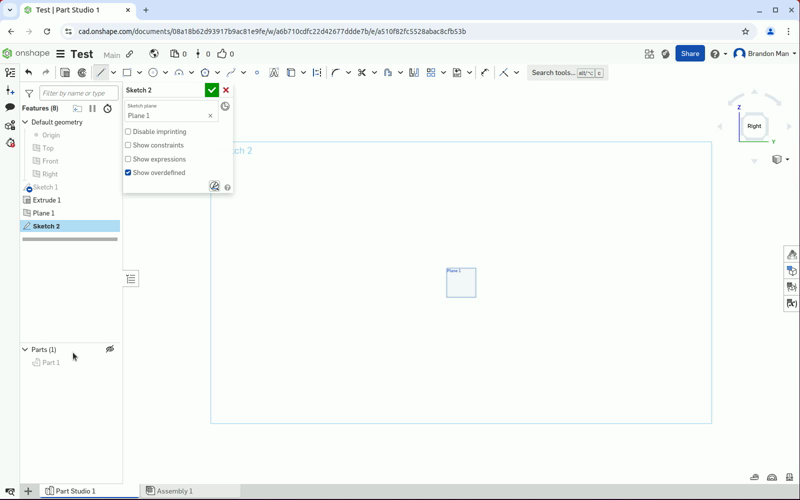
key_down(shift)
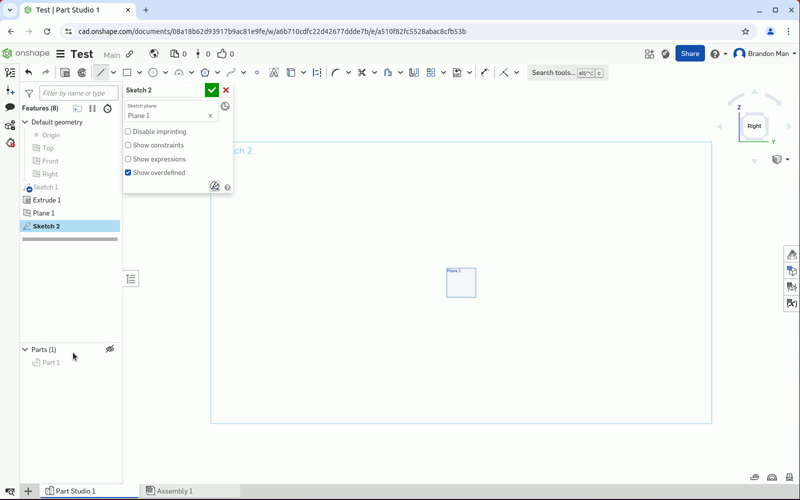
mouse_move(430, 315)
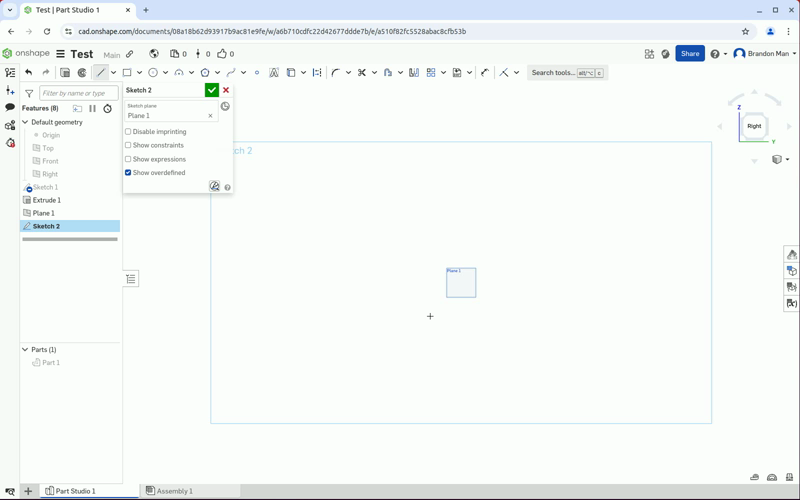
click(430, 315)
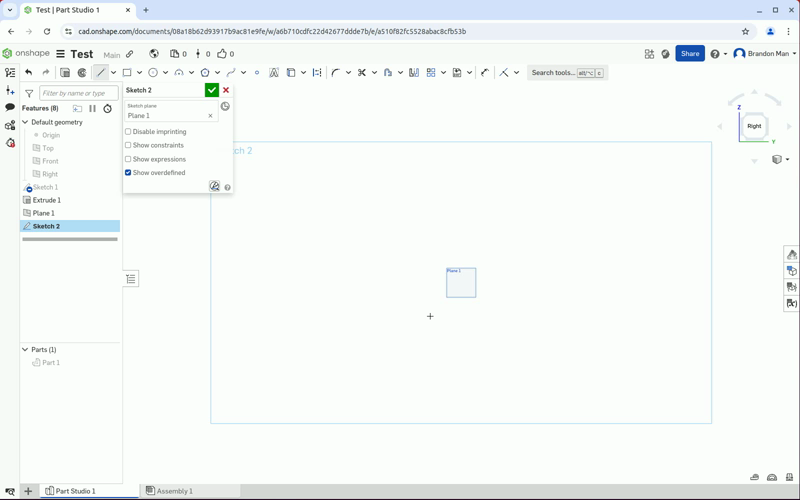
key_up(shift)
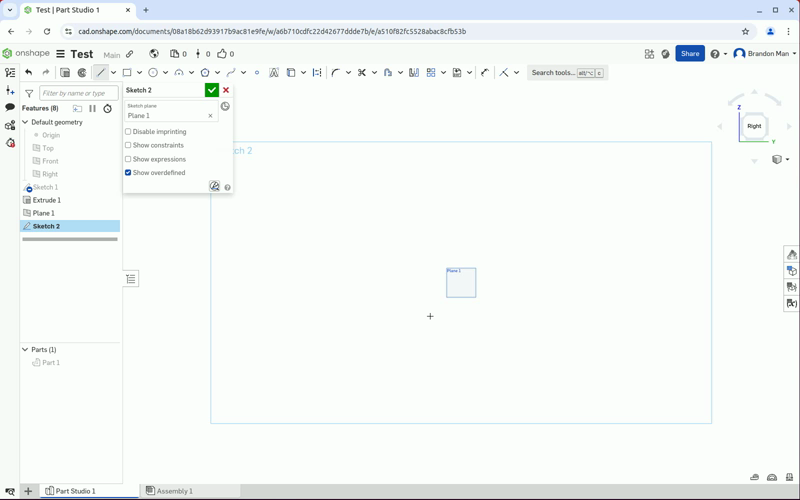
key_down(shift)
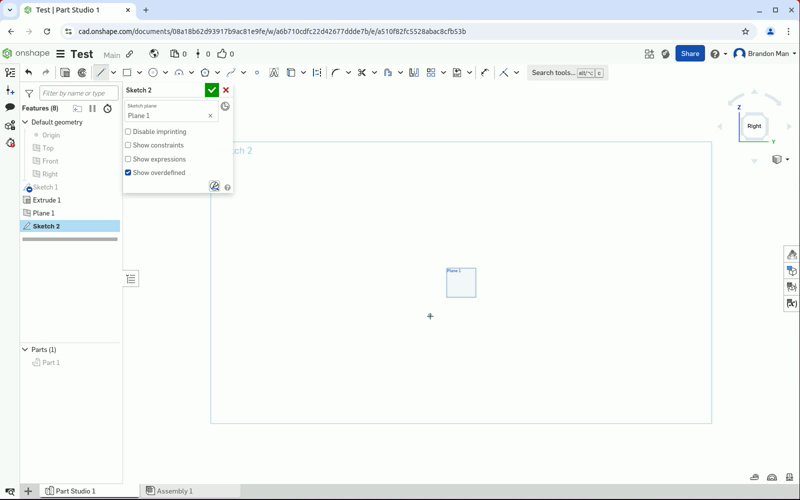
mouse_move(460, 315)
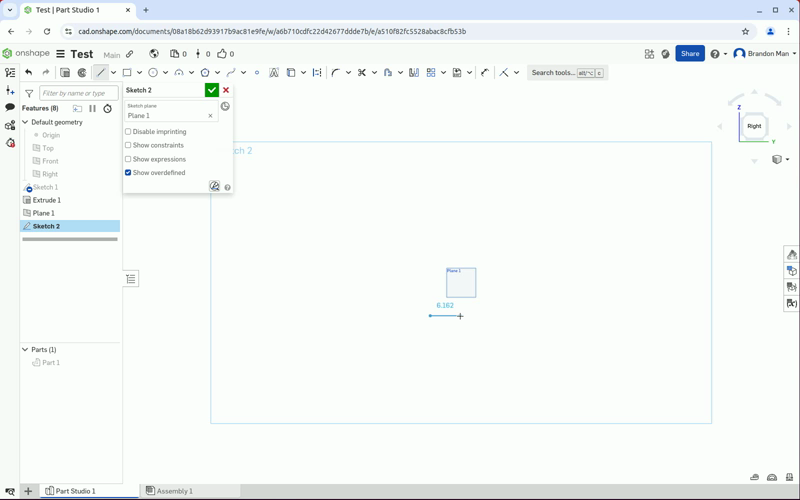
mouse_move(461, 315)
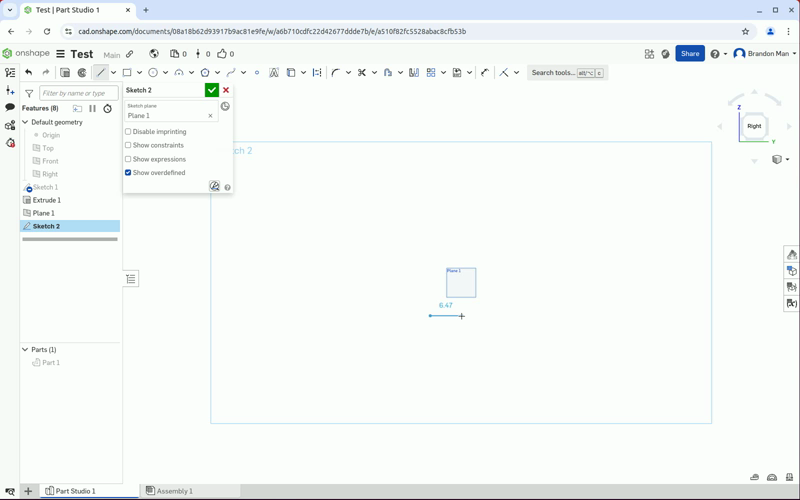
click(461, 315)
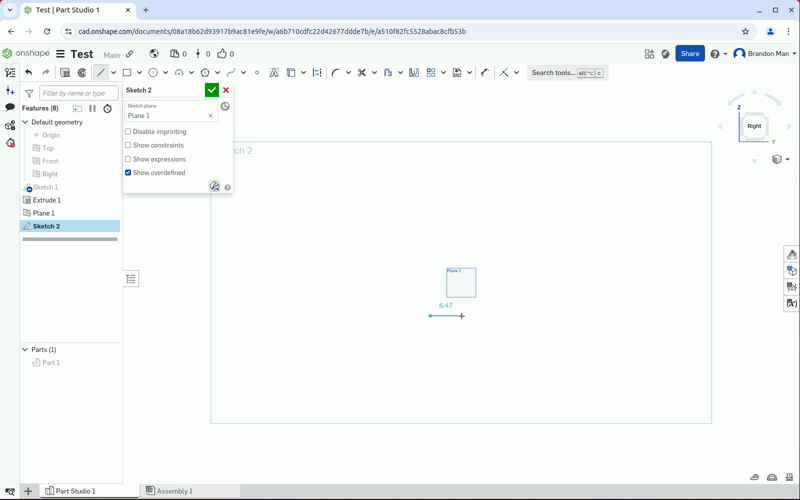
key_up(shift)
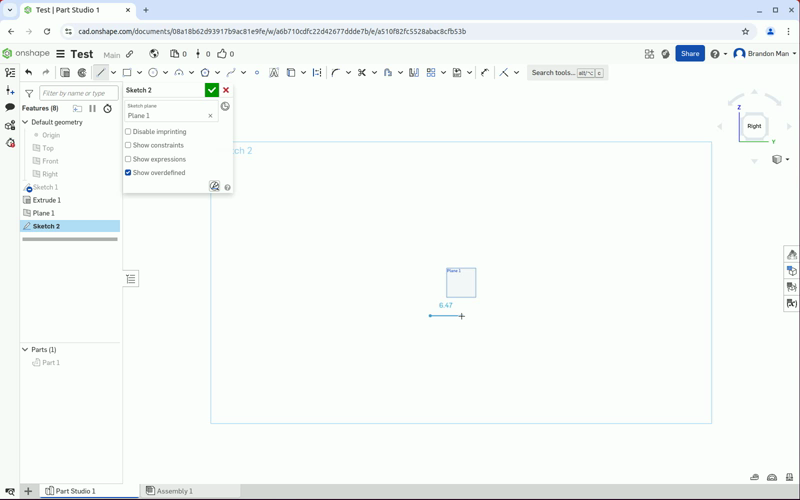
key_down(shift)
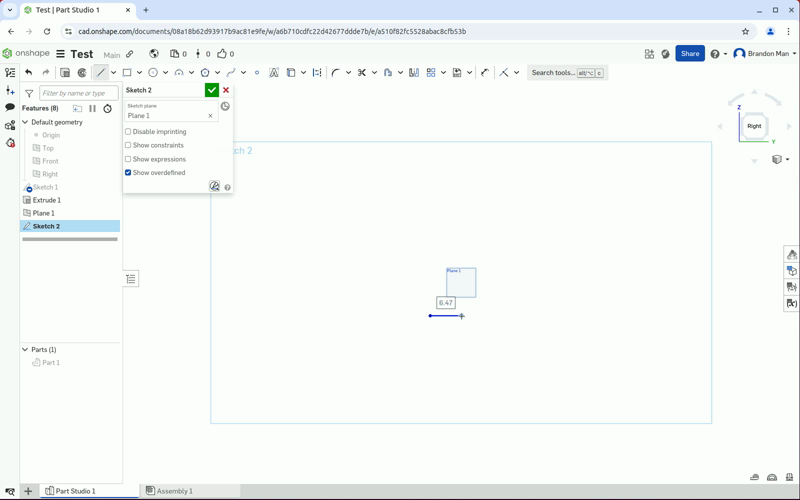
mouse_move(491, 315)
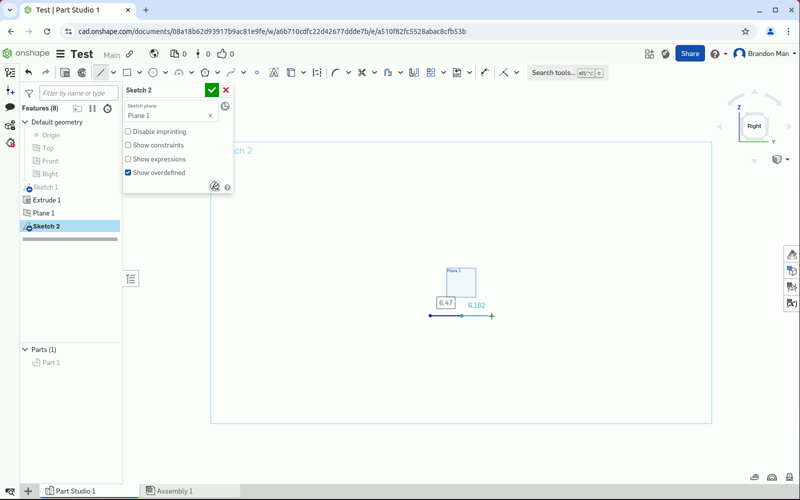
mouse_move(461, 312)
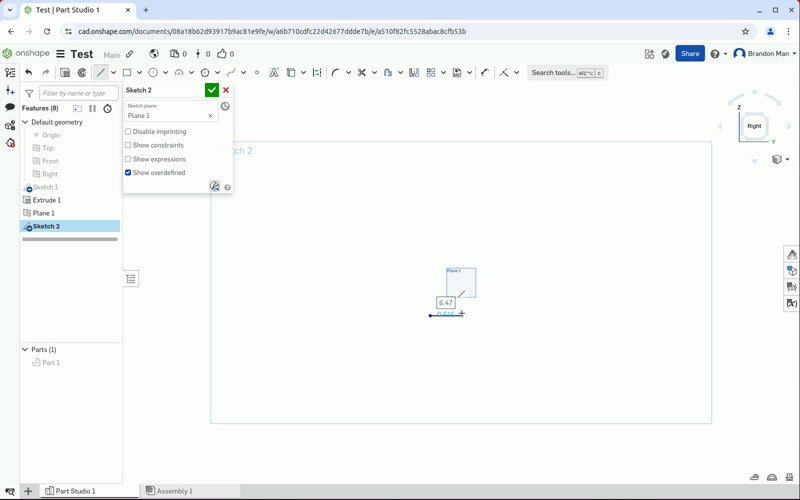
scroll(6)
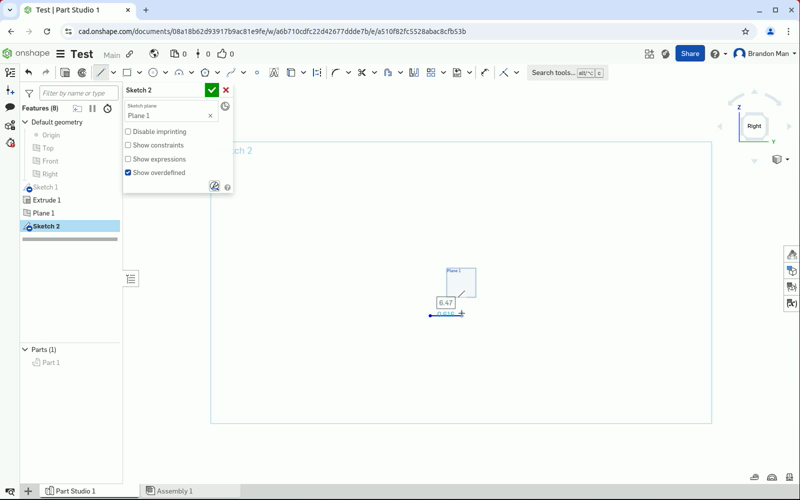
scroll(6)
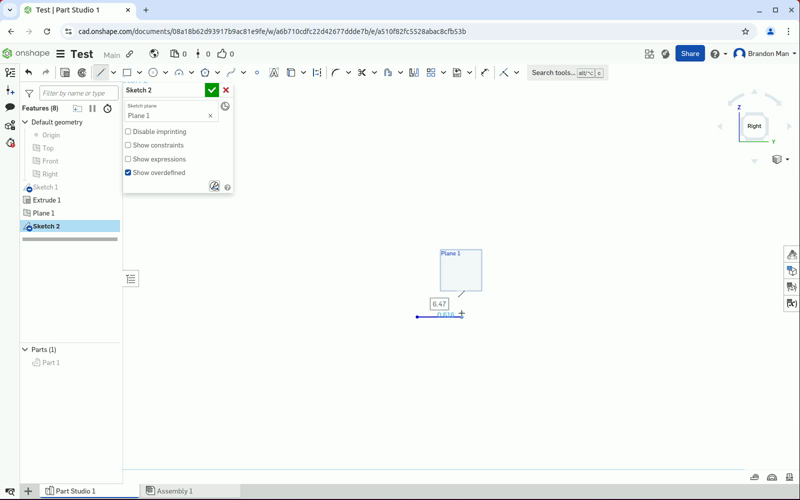
scroll(6)
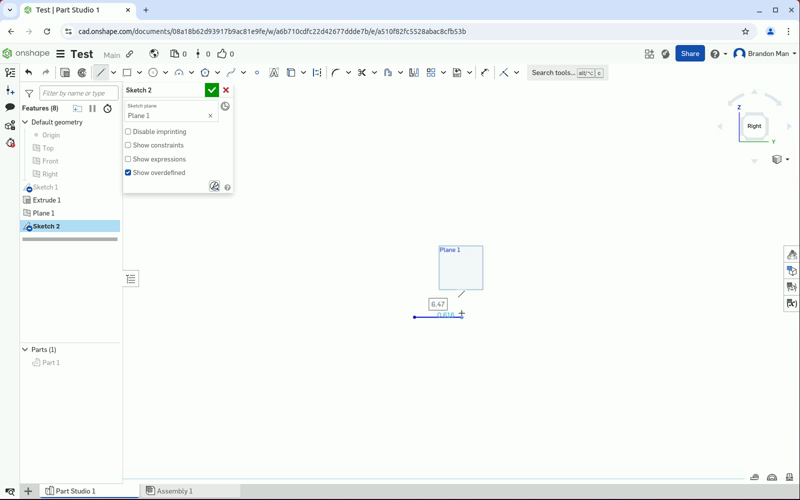
scroll(6)
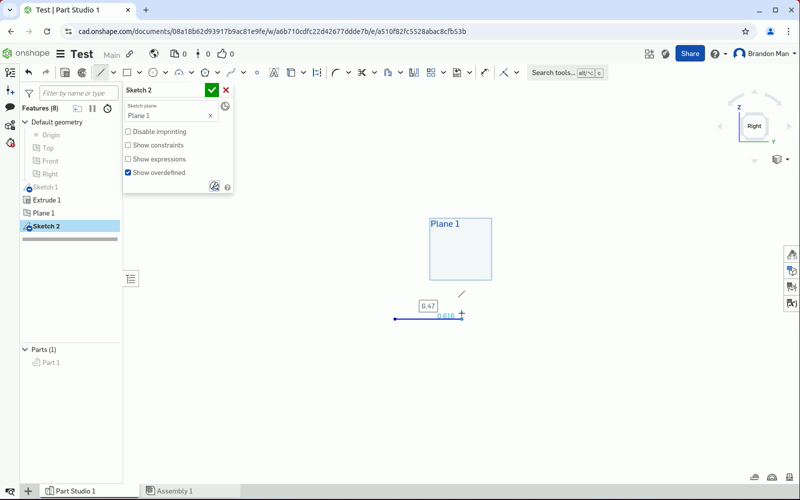
scroll(6)
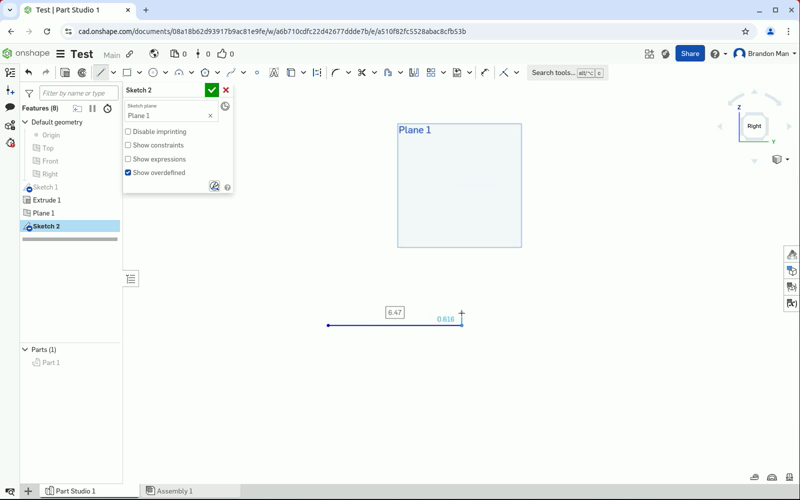
scroll(6)
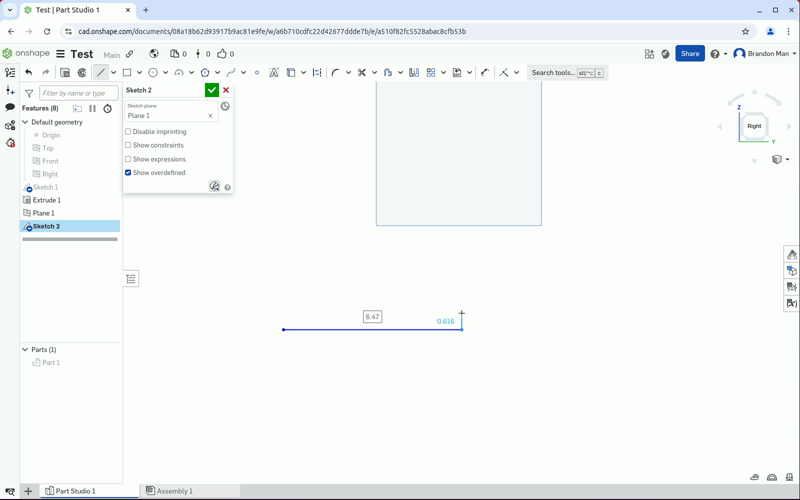
scroll(6)
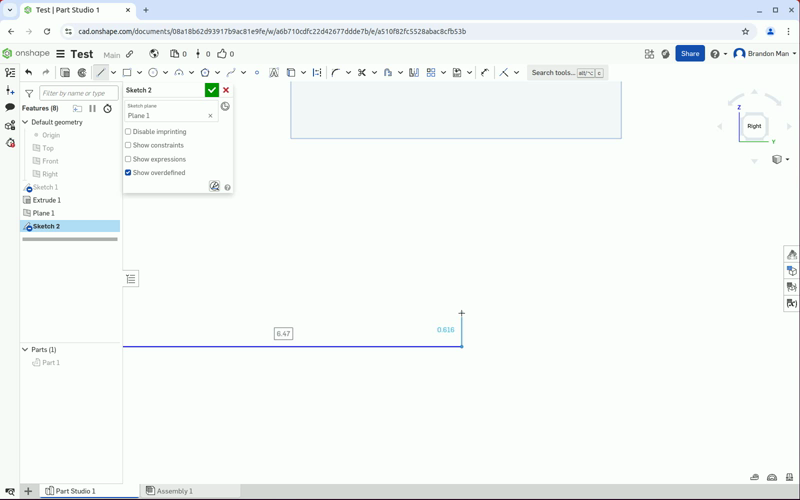
click(461, 312)
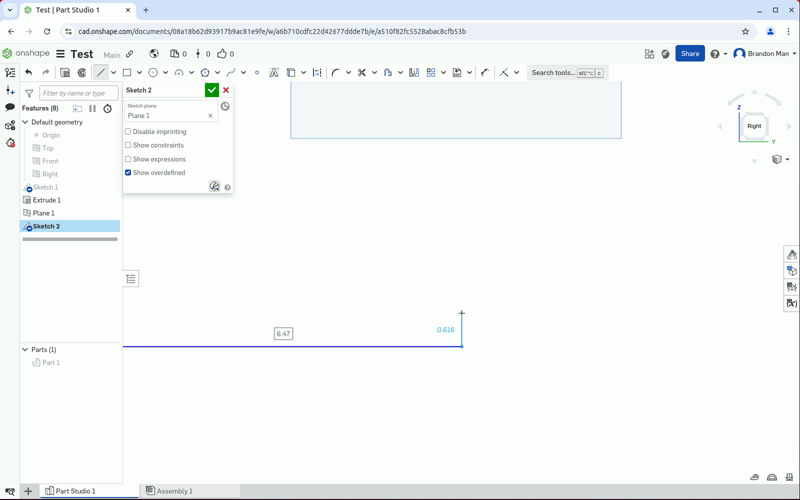
scroll(-6)
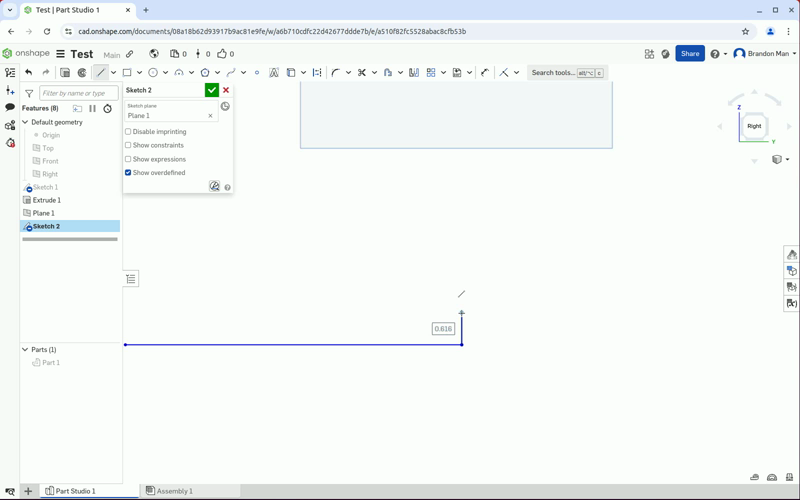
scroll(-6)
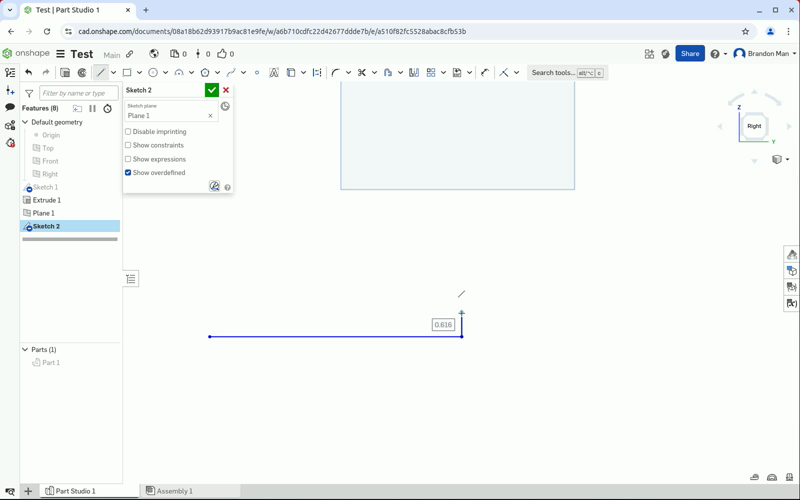
scroll(-6)
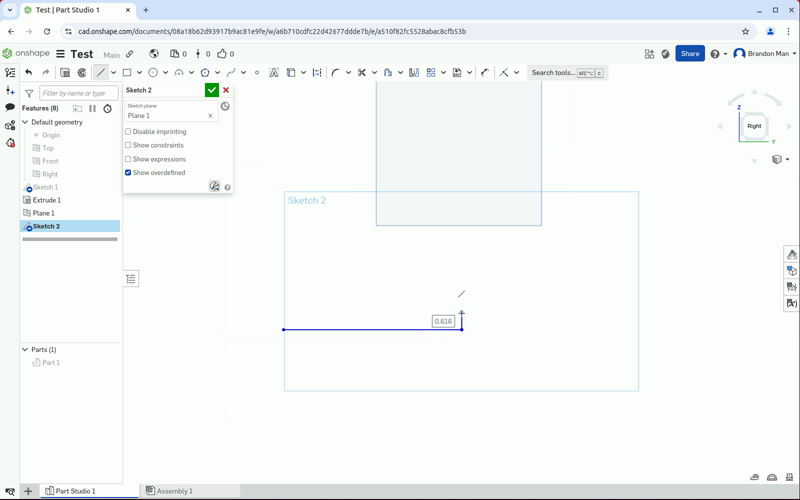
scroll(-6)
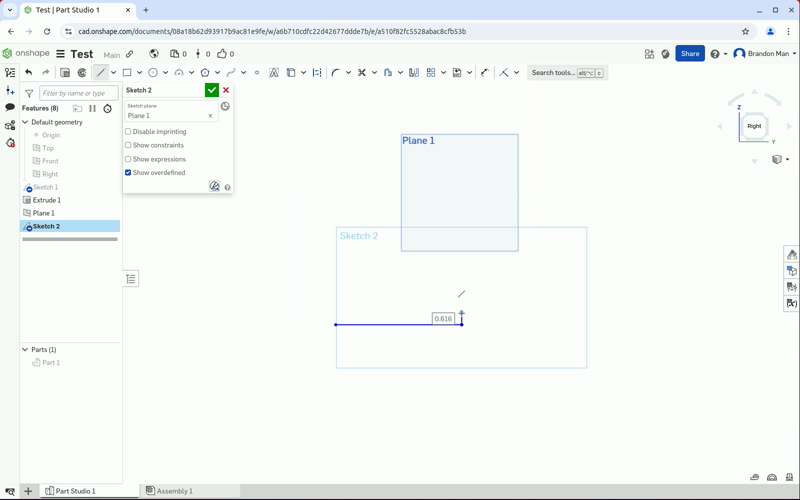
scroll(-6)
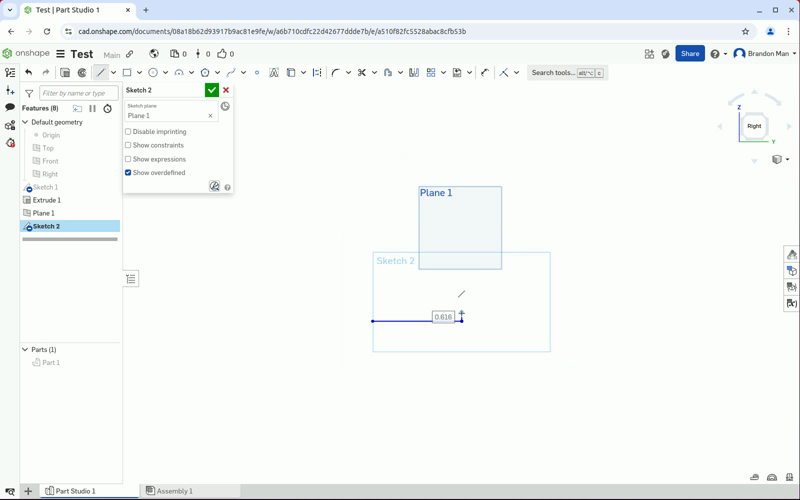
scroll(-6)
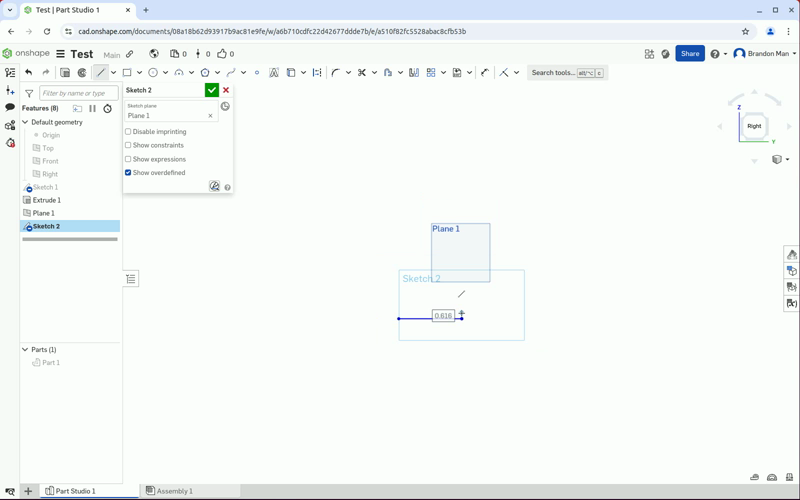
scroll(-6)
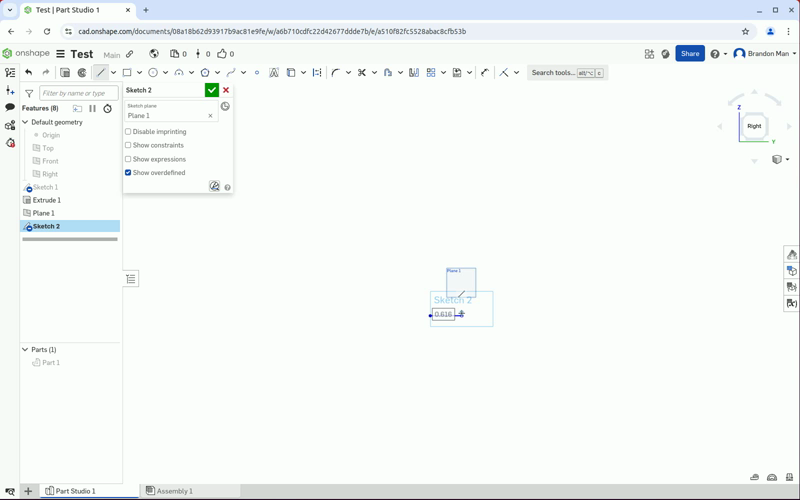
key_up(shift)
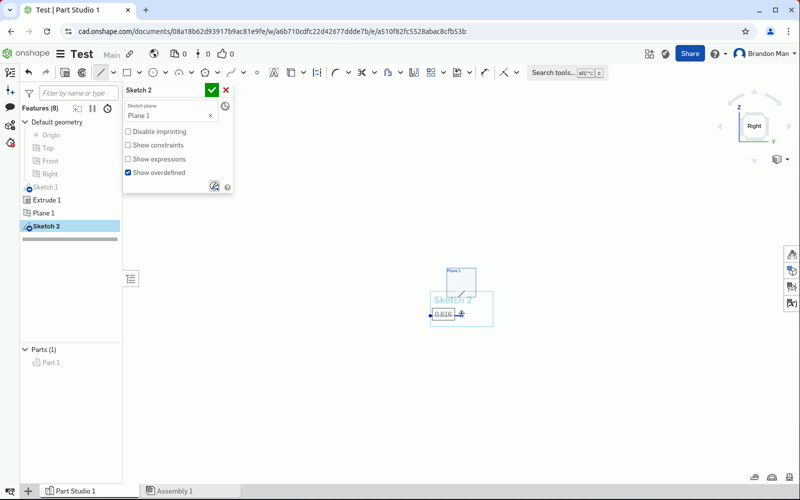
key_down(shift)
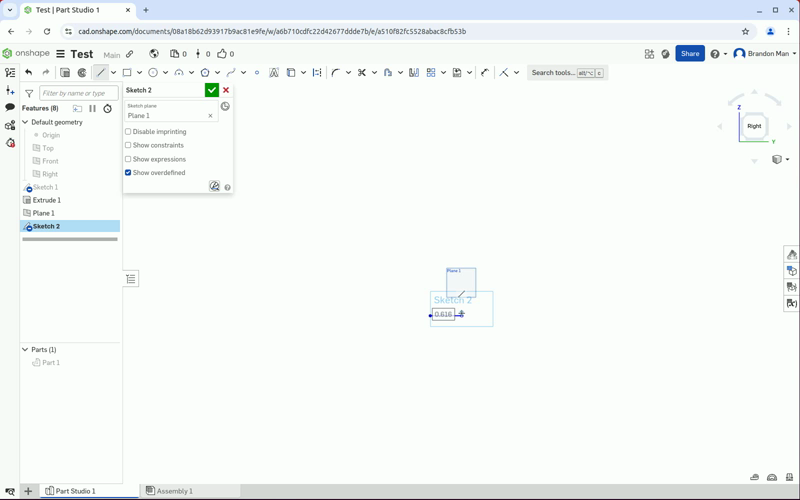
mouse_move(491, 312)
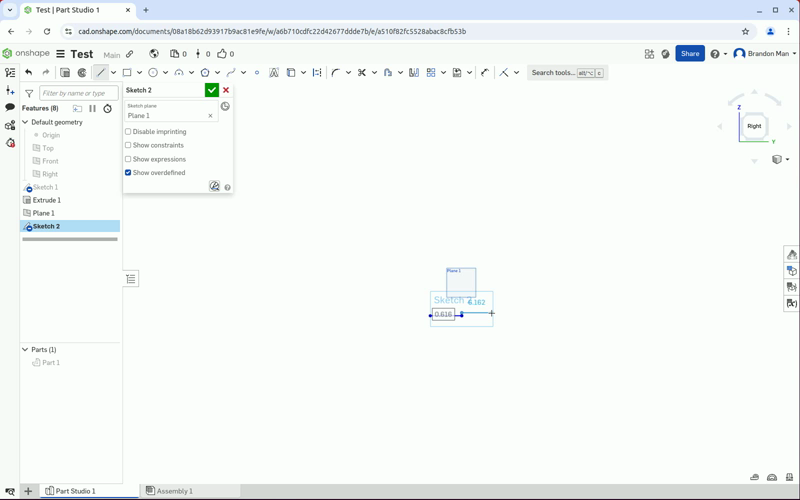
mouse_move(430, 312)
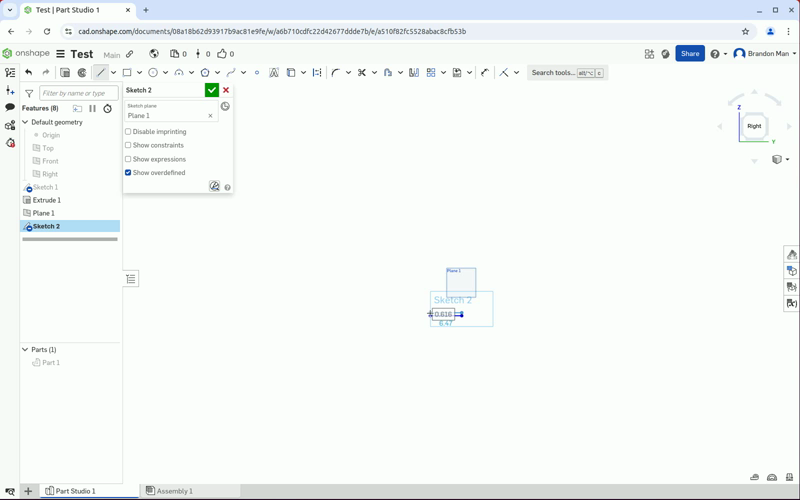
scroll(6)
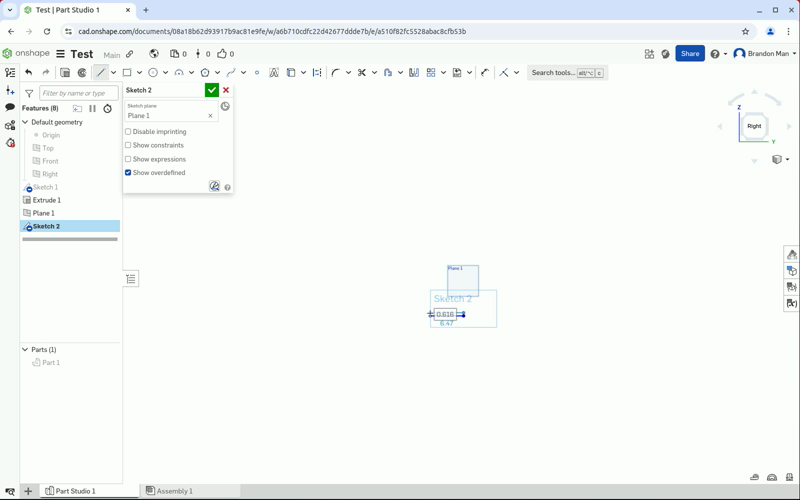
scroll(6)
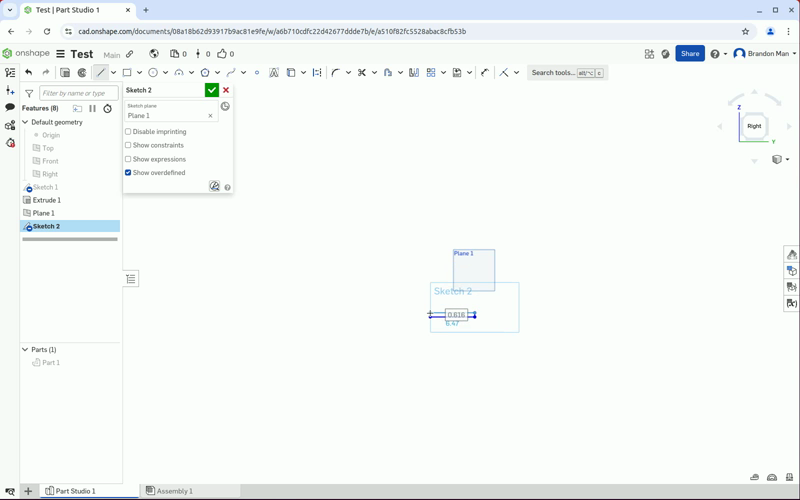
scroll(6)
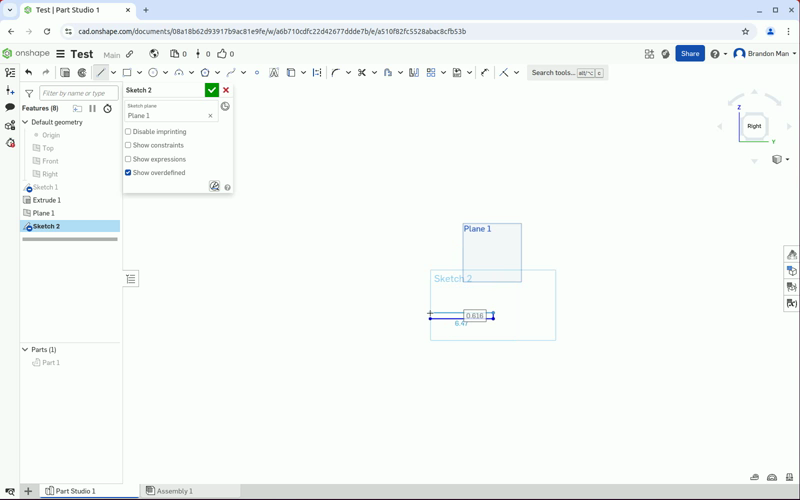
scroll(6)
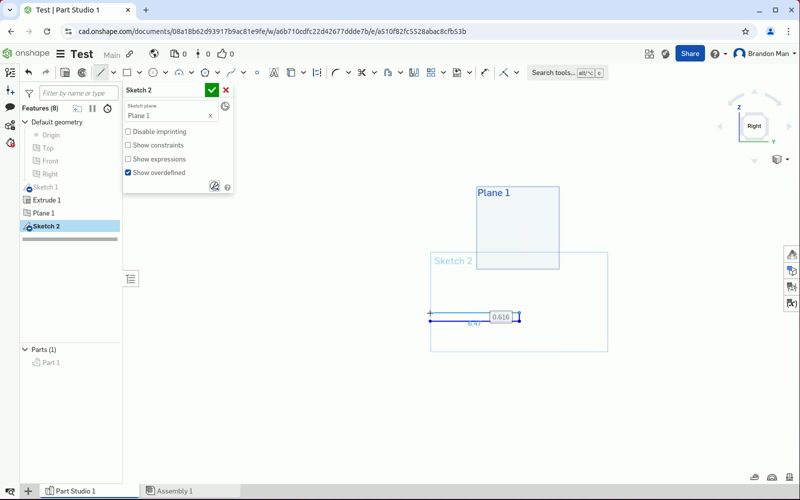
scroll(6)
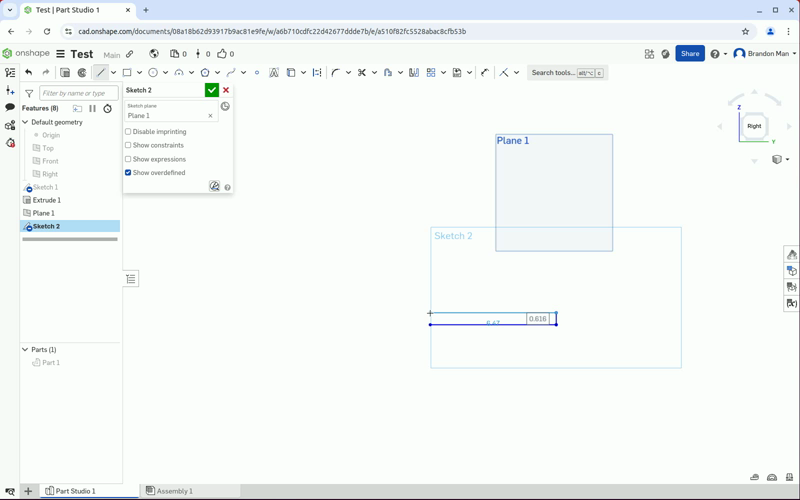
scroll(6)
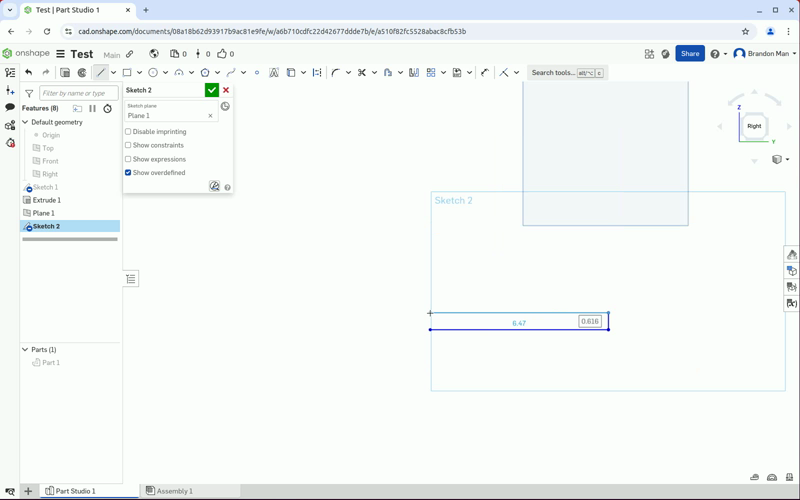
scroll(6)
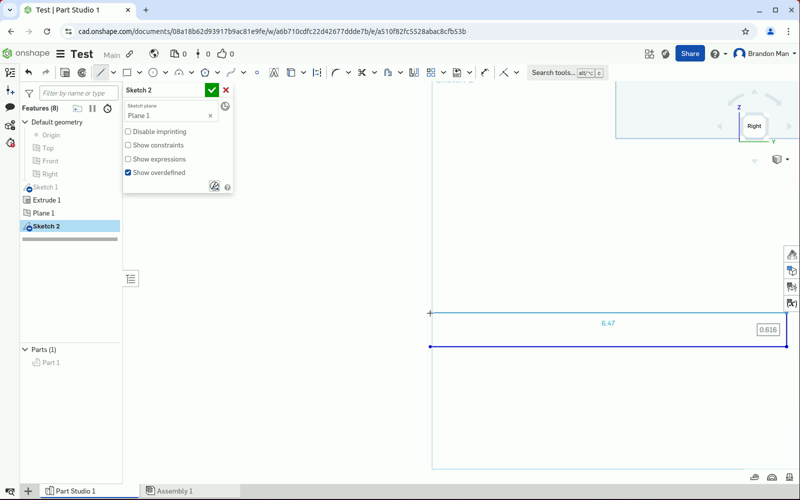
click(430, 312)
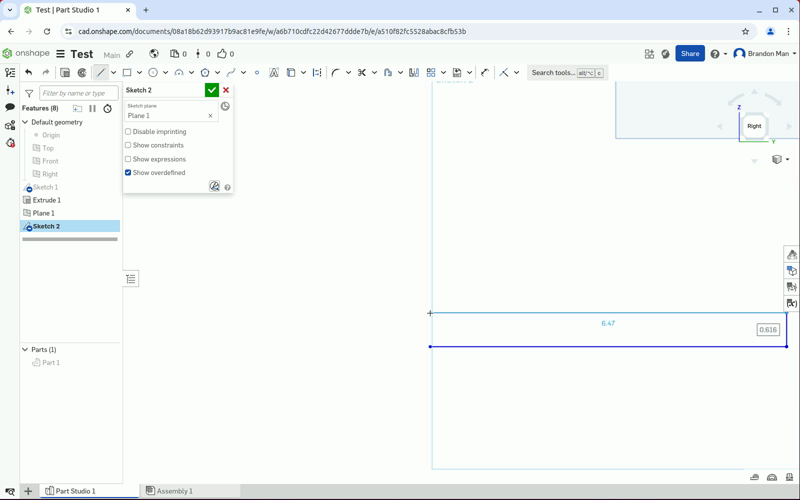
scroll(-6)
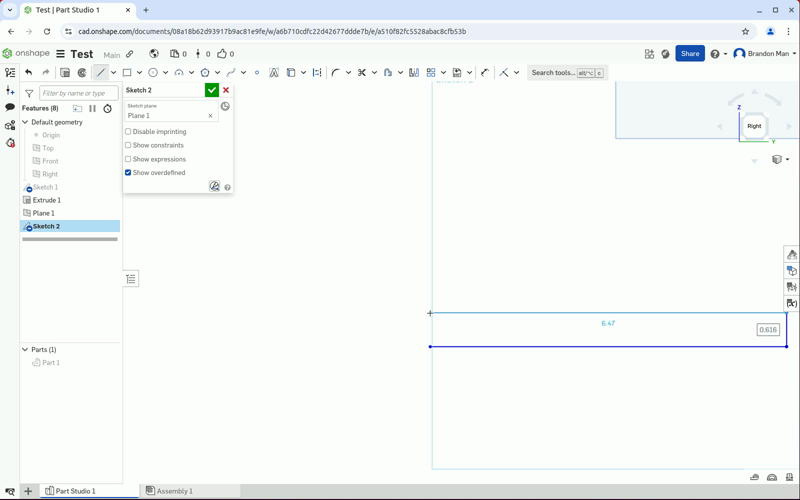
scroll(-6)
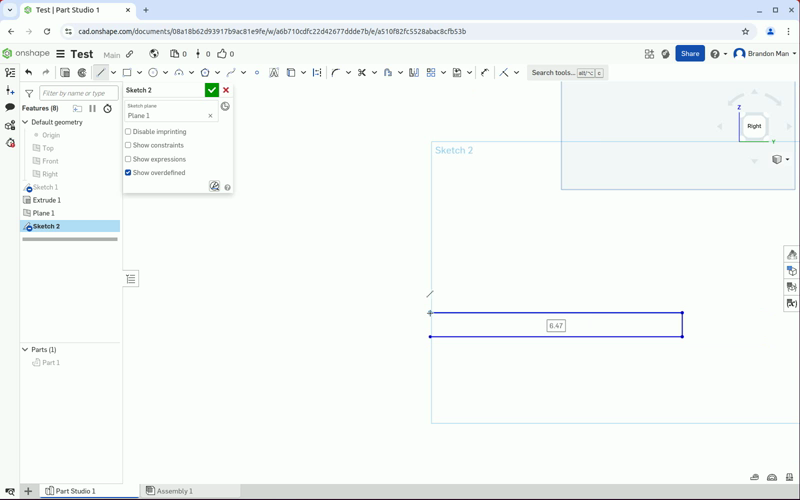
scroll(-6)
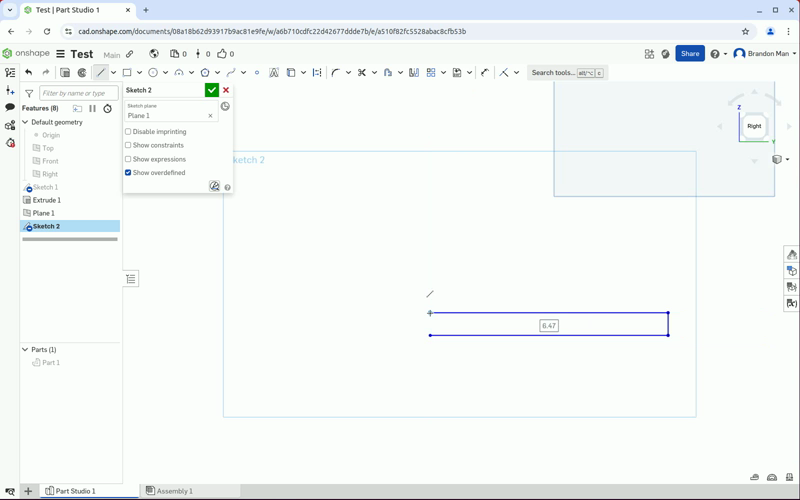
scroll(-6)
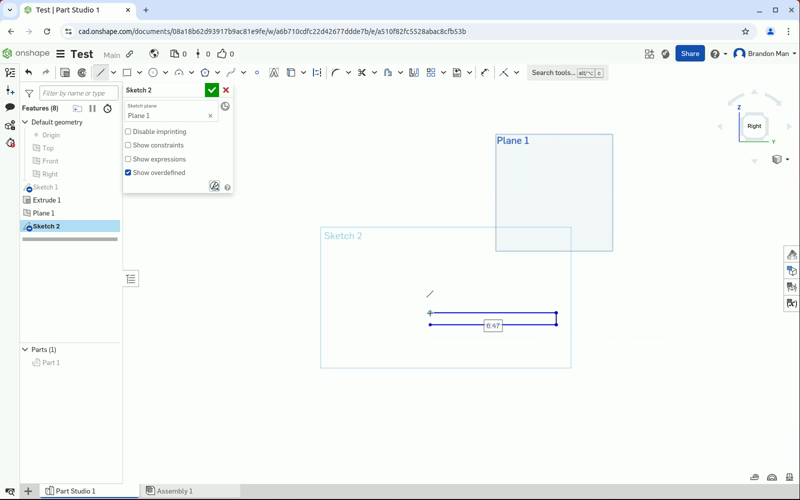
scroll(-6)
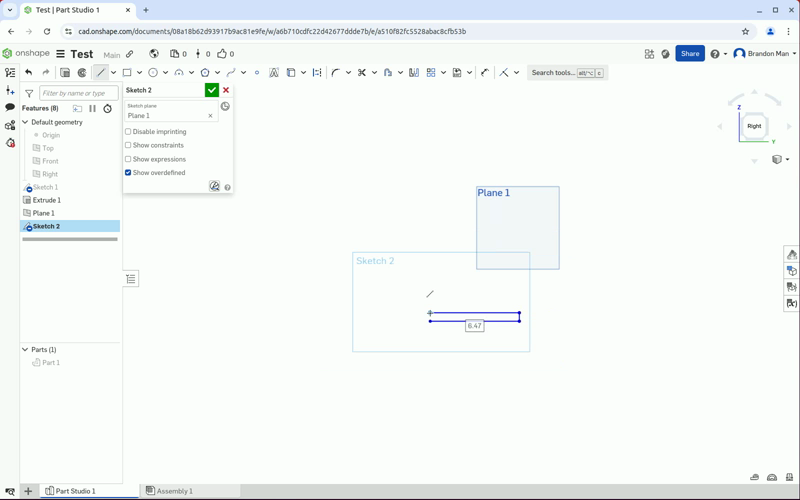
scroll(-6)
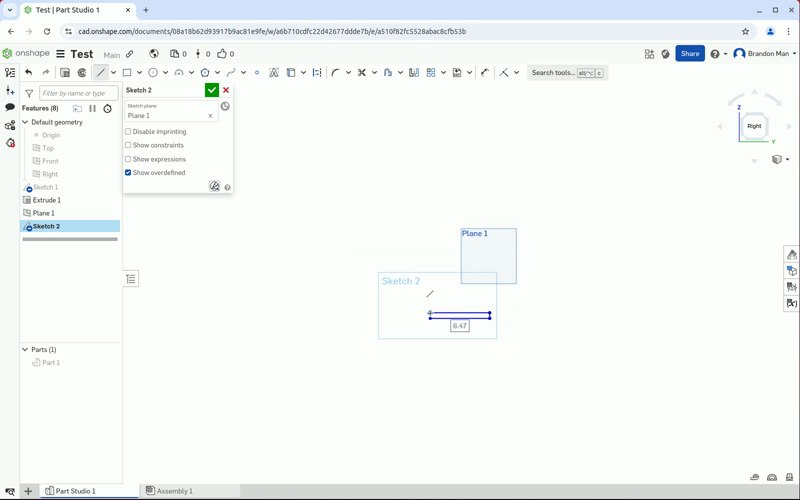
scroll(-6)
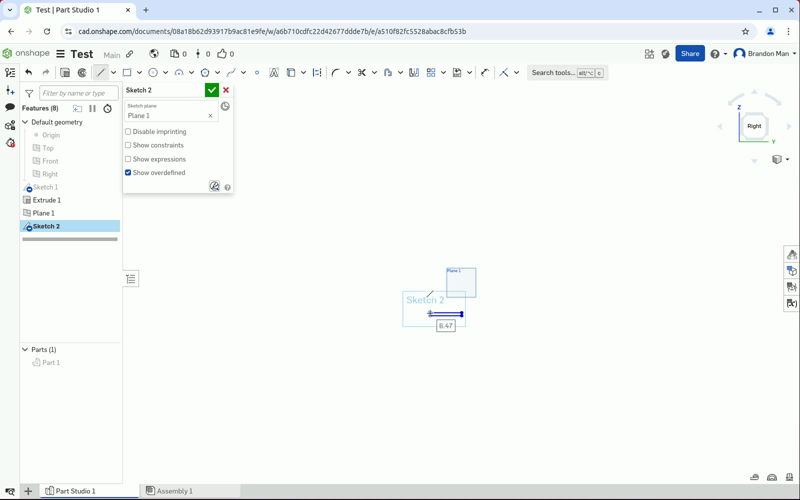
key_up(shift)
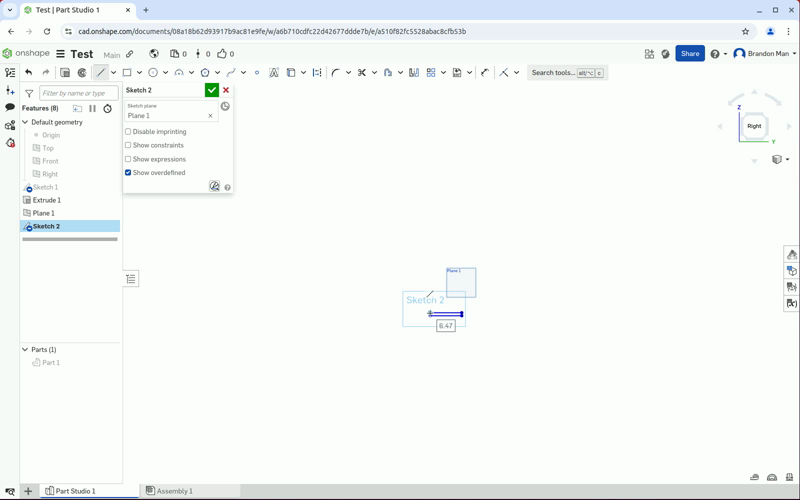
mouse_move(460, 312)
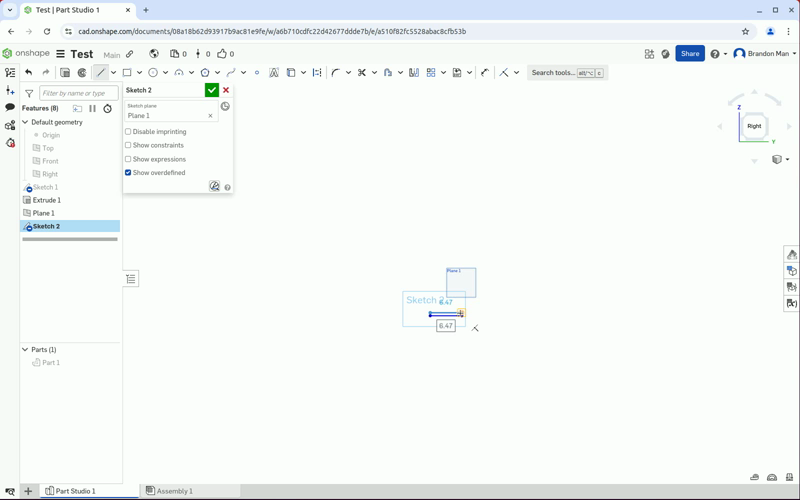
key_down(shift)
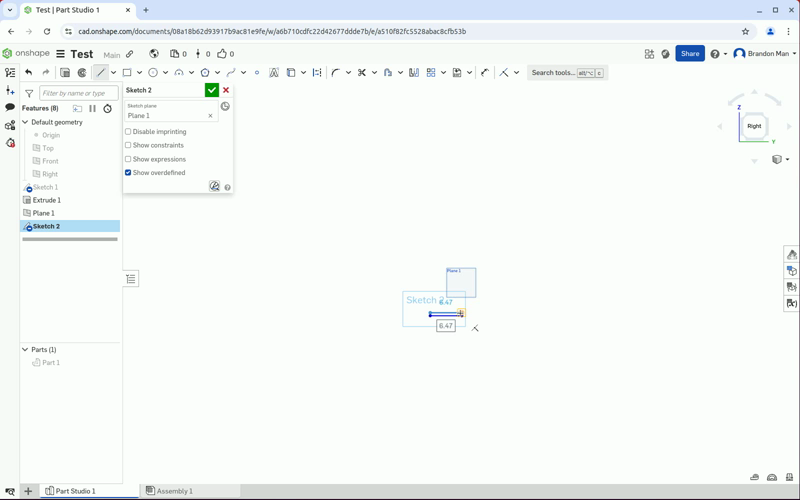
mouse_move(430, 315)
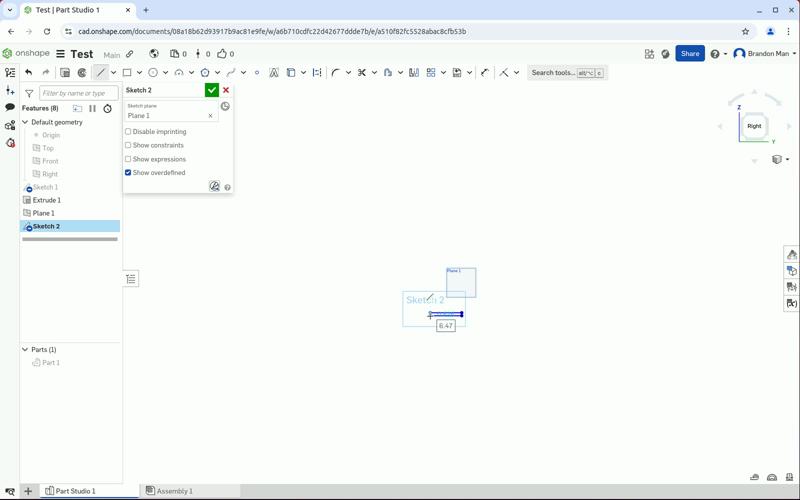
scroll(6)
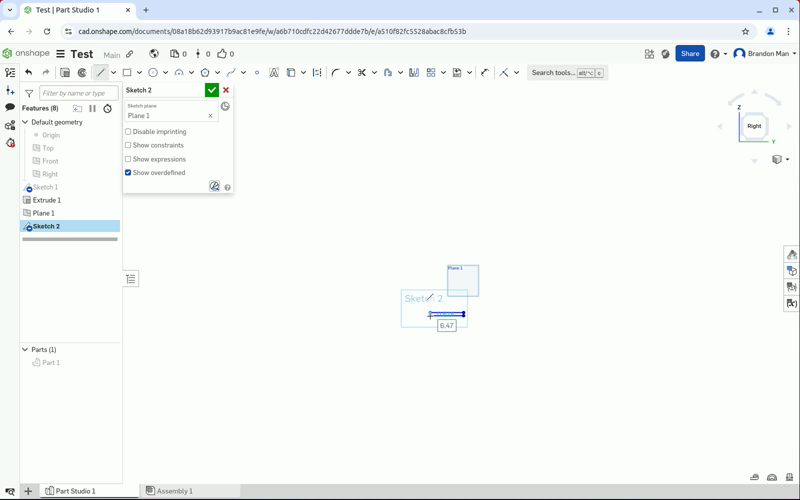
scroll(6)
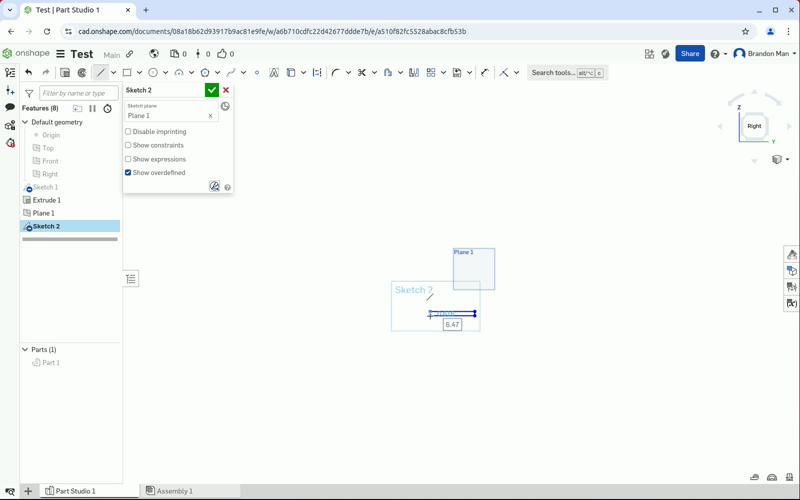
scroll(6)
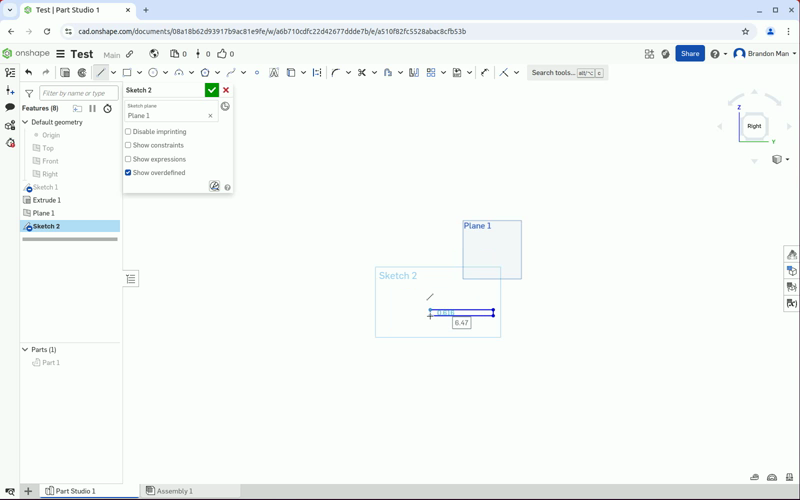
scroll(6)
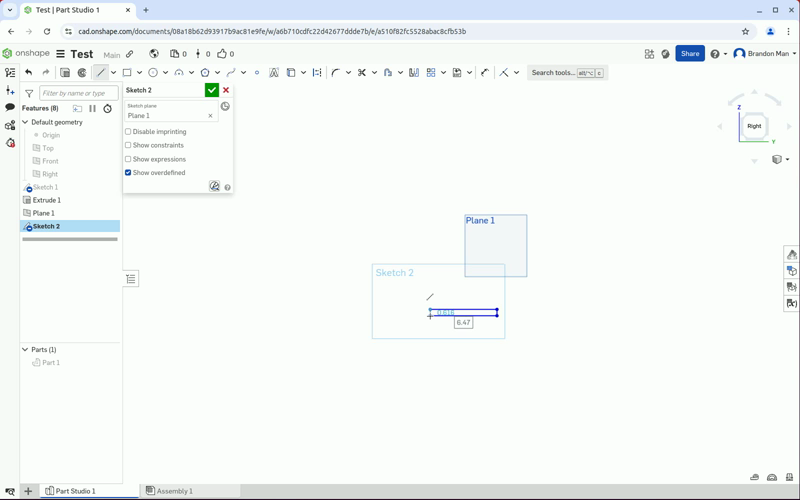
scroll(6)
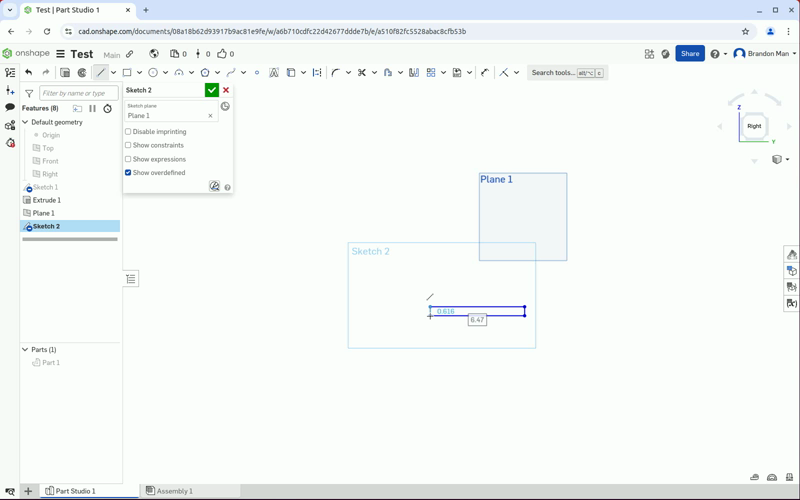
scroll(6)
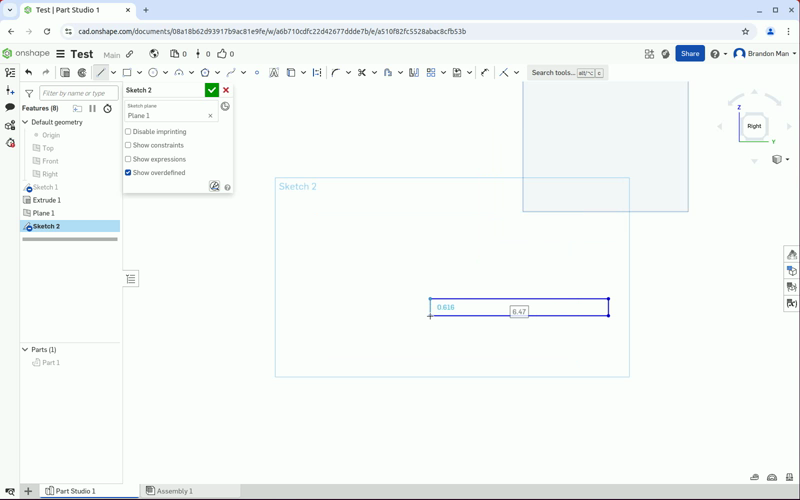
scroll(6)
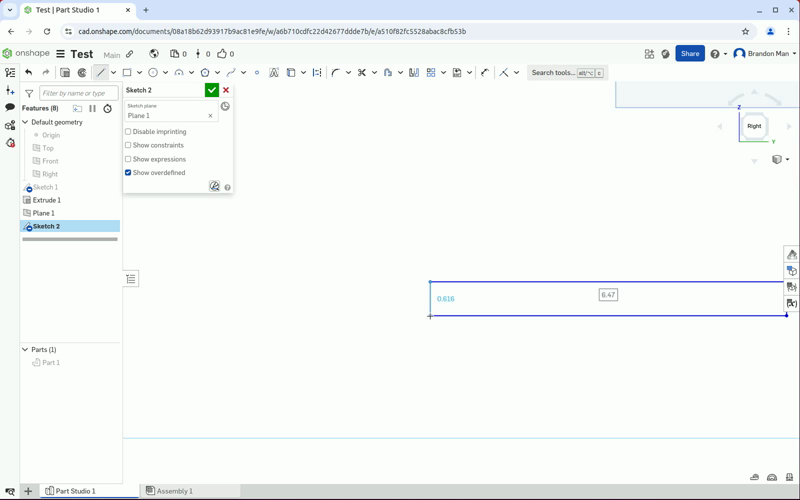
key_up(shift)
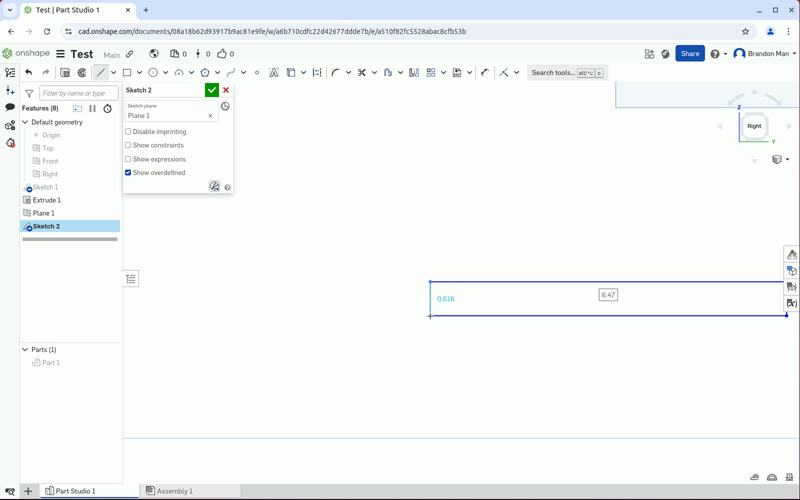
click(430, 315)
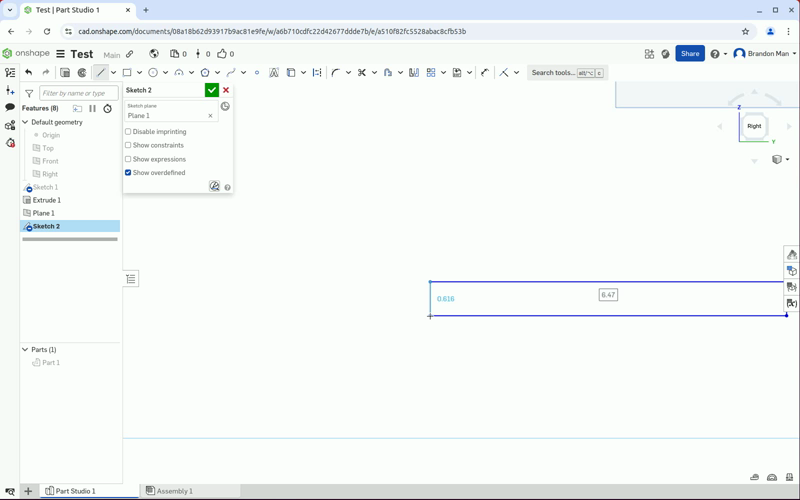
scroll(-6)
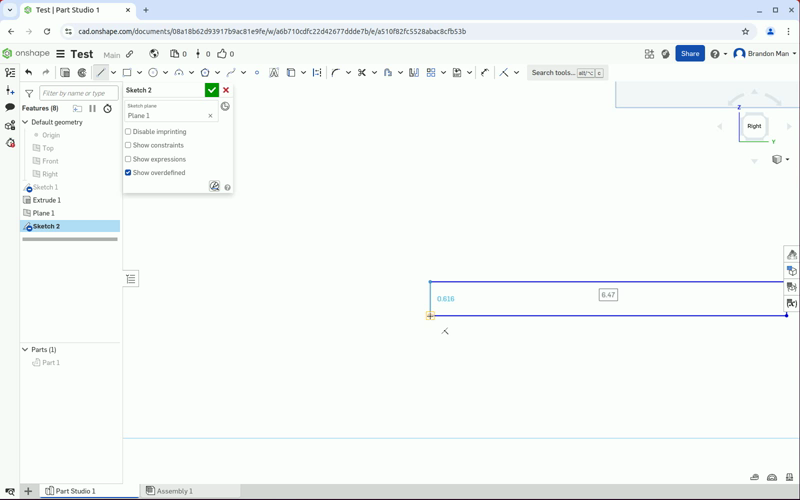
scroll(-6)
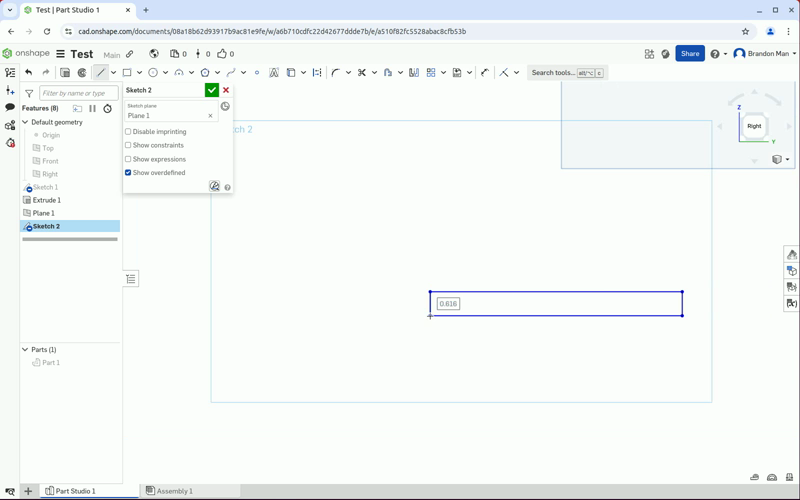
scroll(-6)
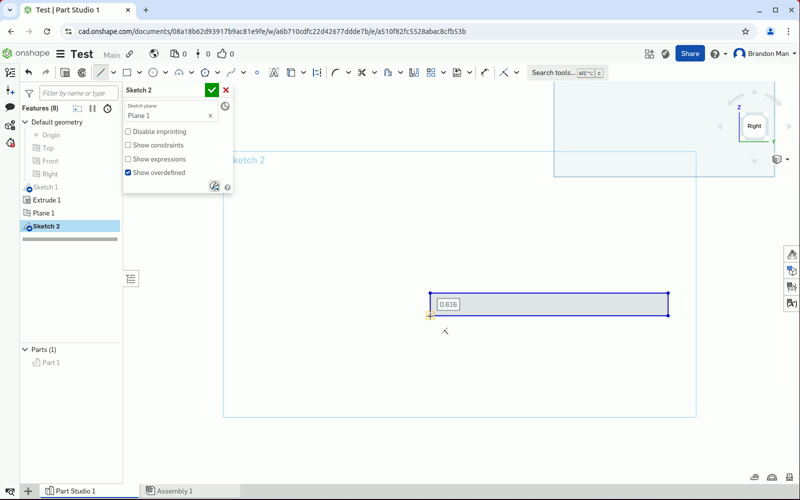
scroll(-6)
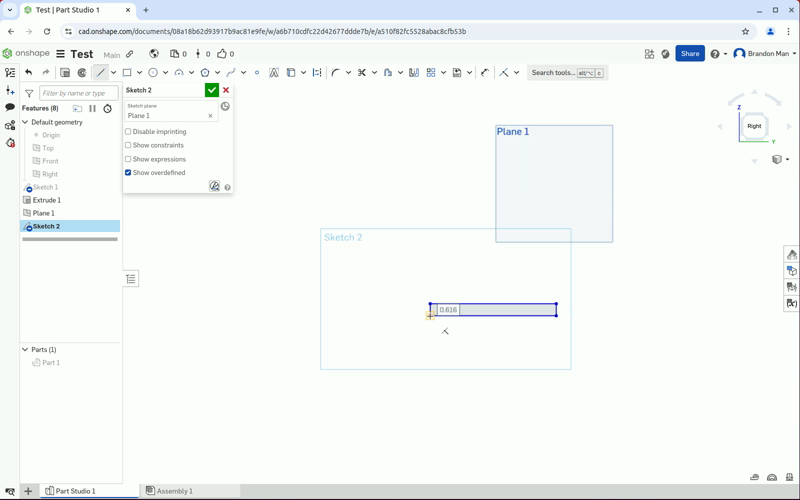
scroll(-6)
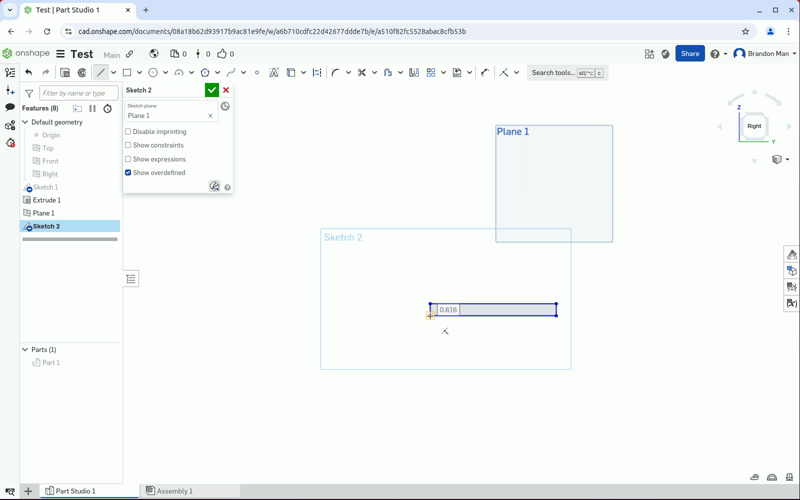
scroll(-6)
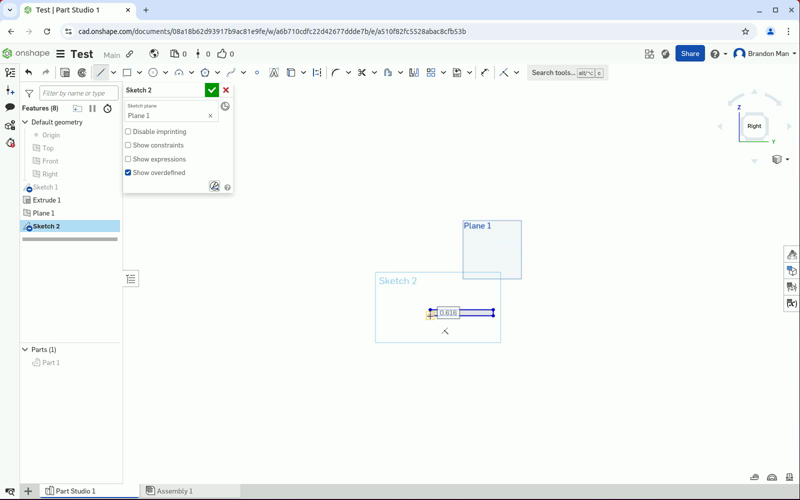
scroll(-6)
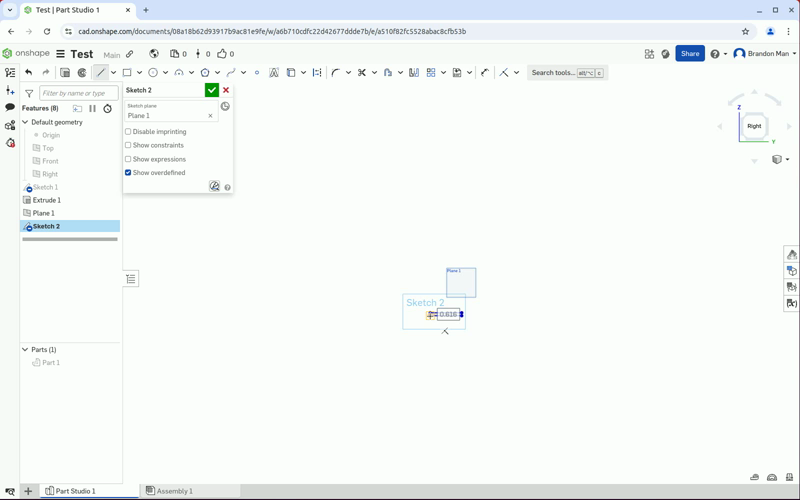
key(esc)
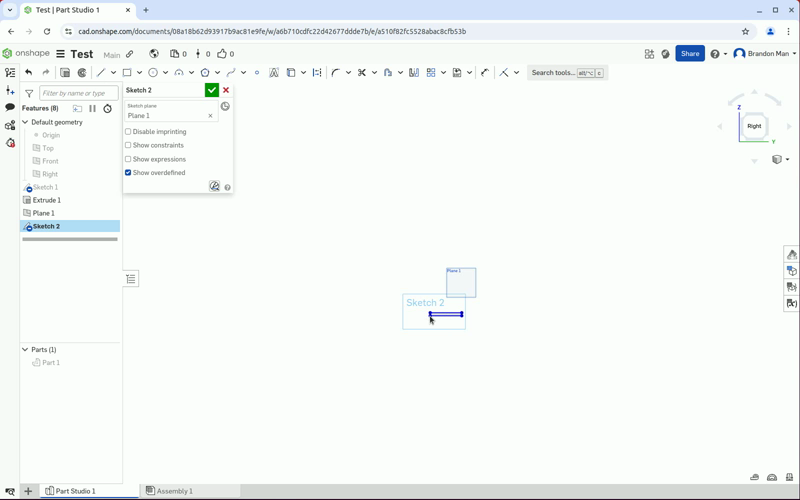
mouse_move(456, 314)
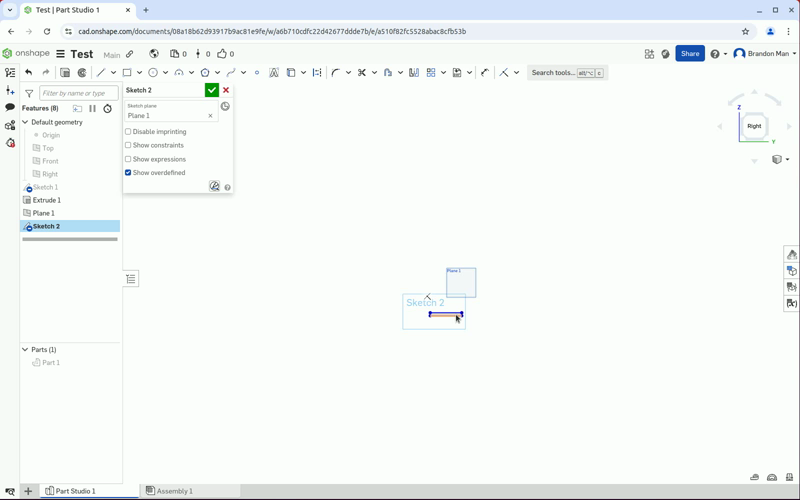
scroll(6)
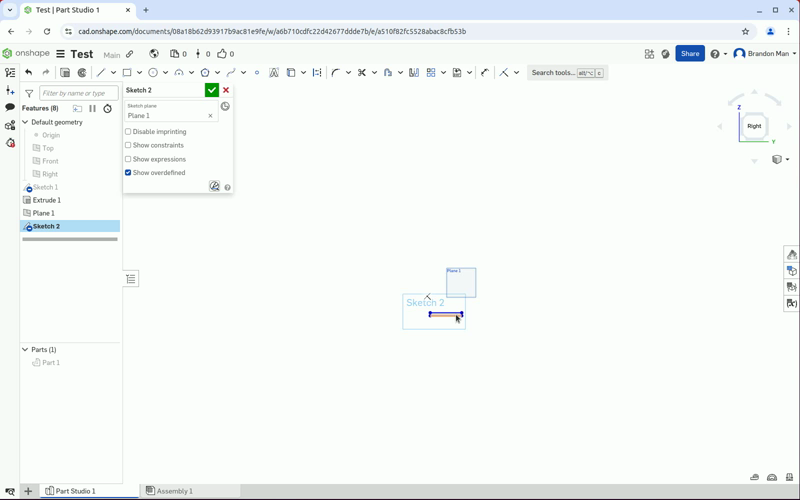
scroll(6)
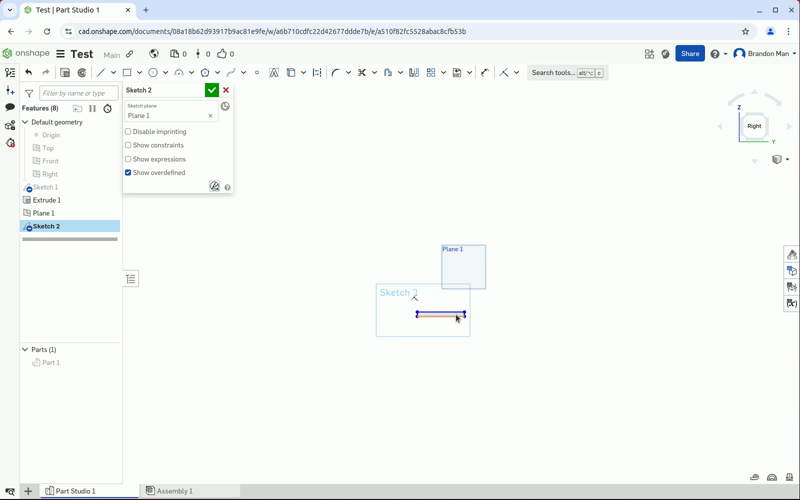
scroll(6)
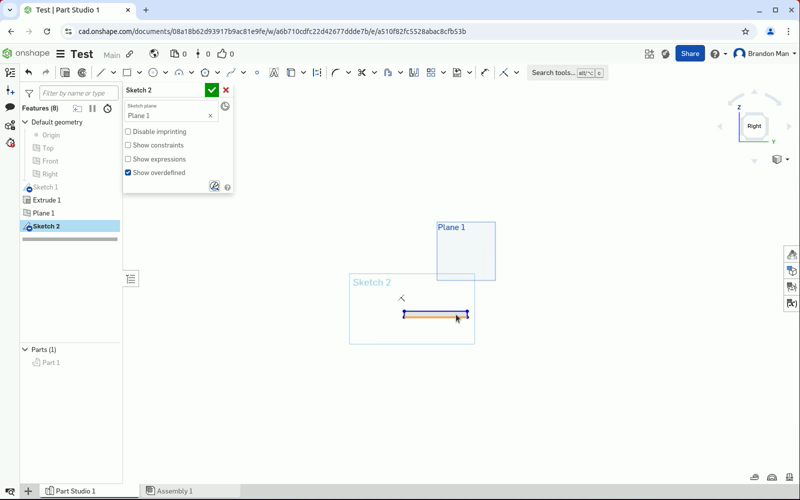
scroll(6)
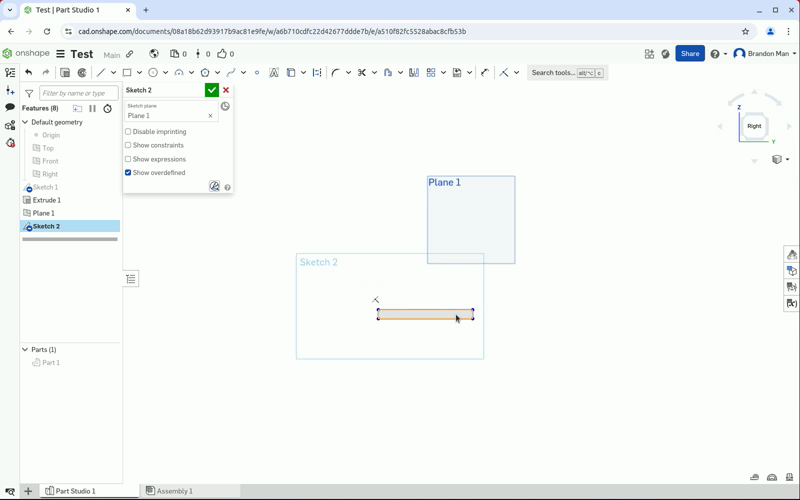
scroll(6)
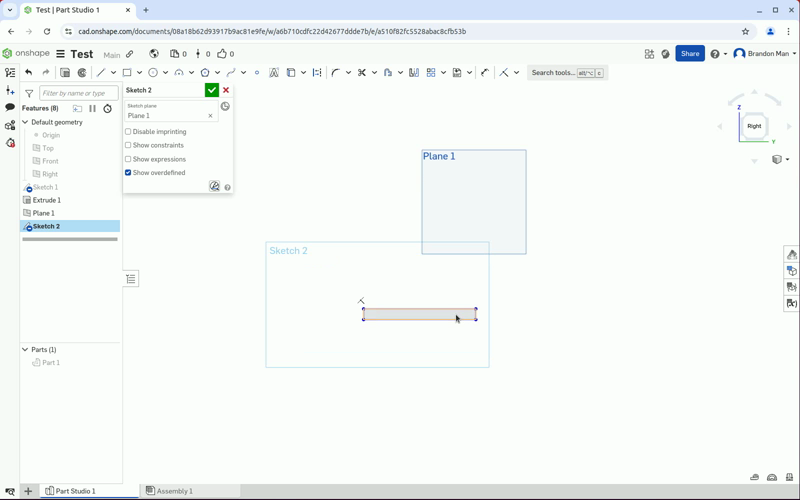
scroll(6)
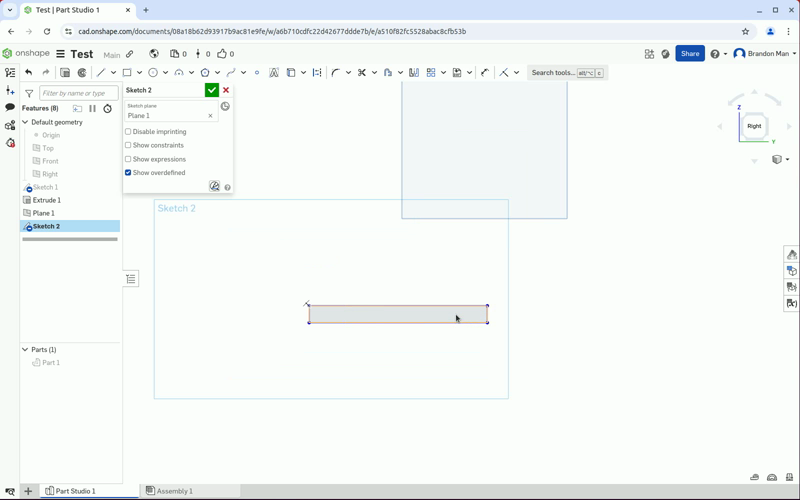
scroll(6)
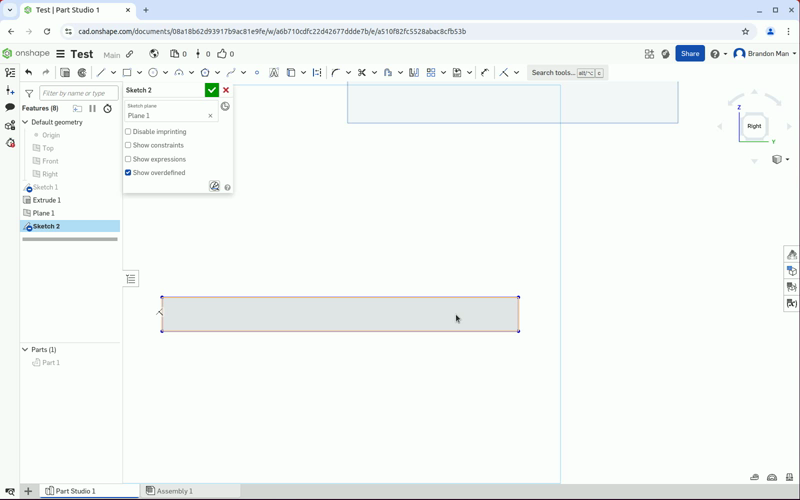
click(456, 314)
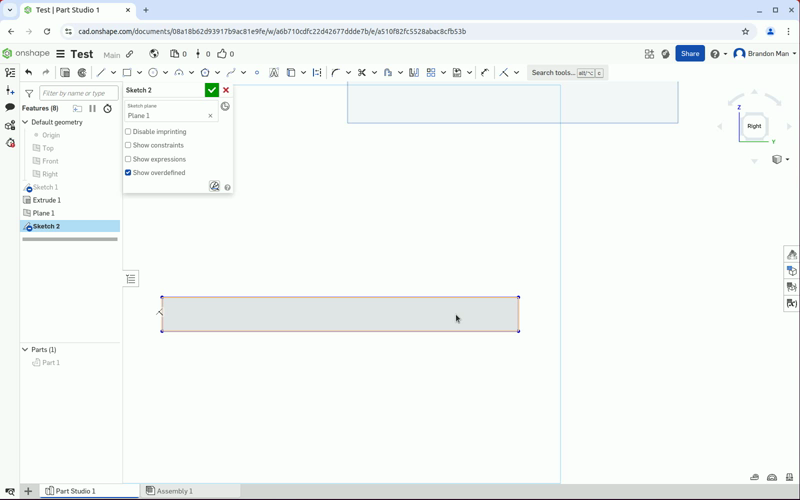
scroll(-6)
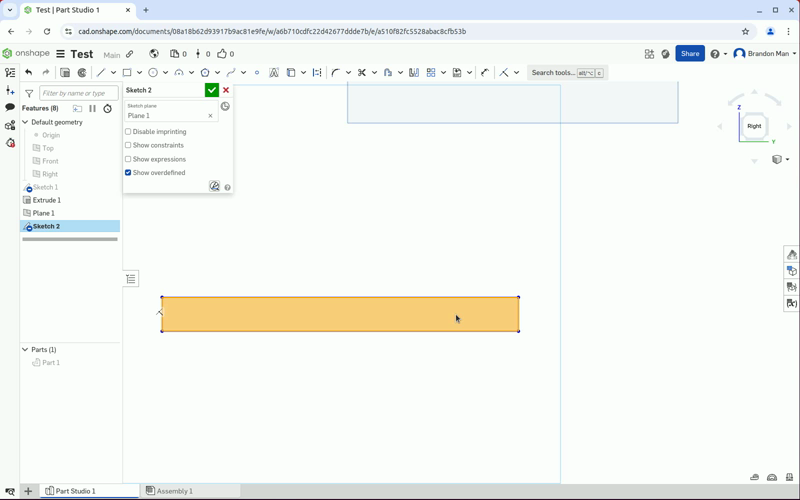
scroll(-6)
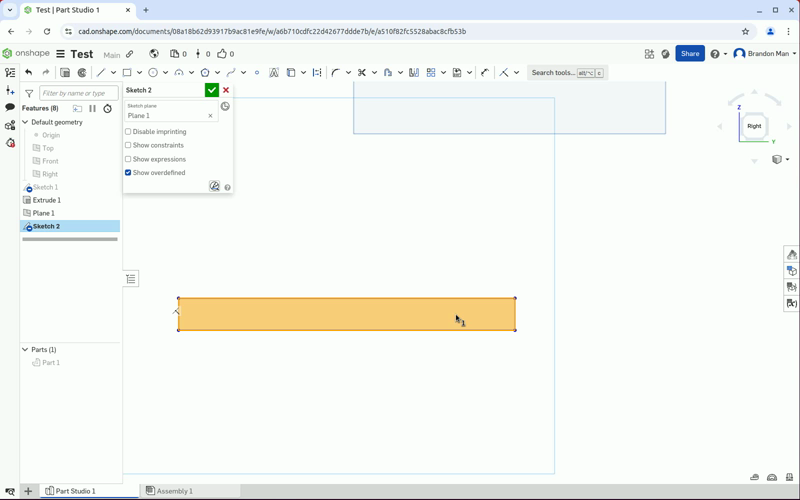
scroll(-6)
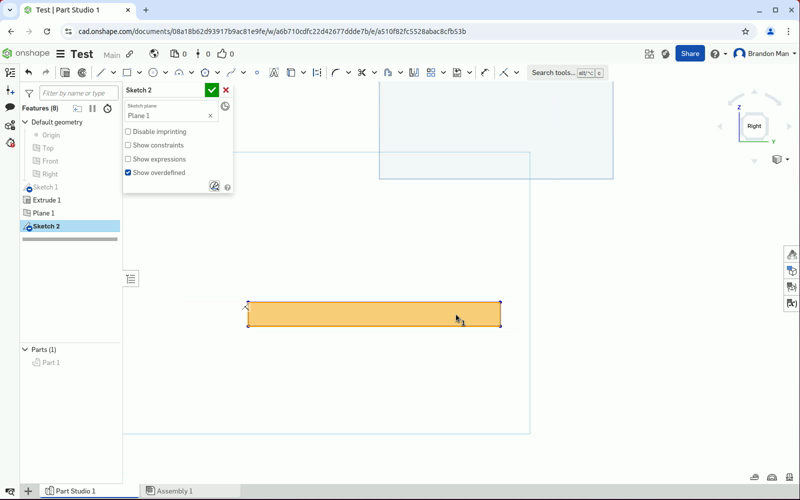
scroll(-6)
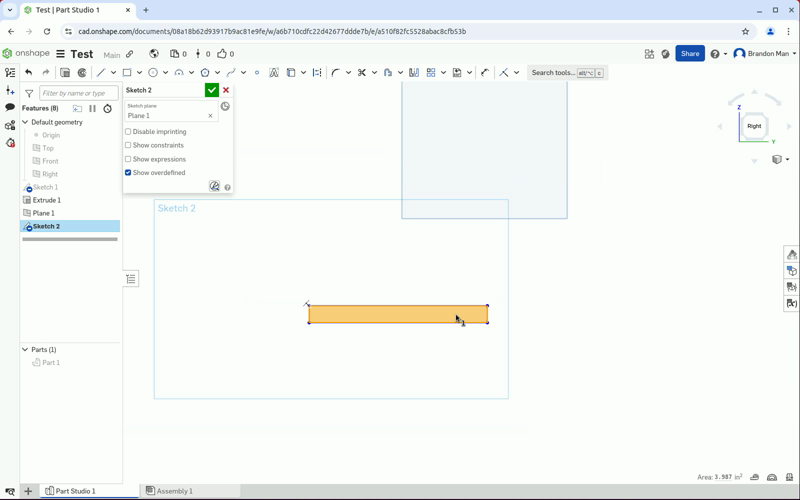
scroll(-6)
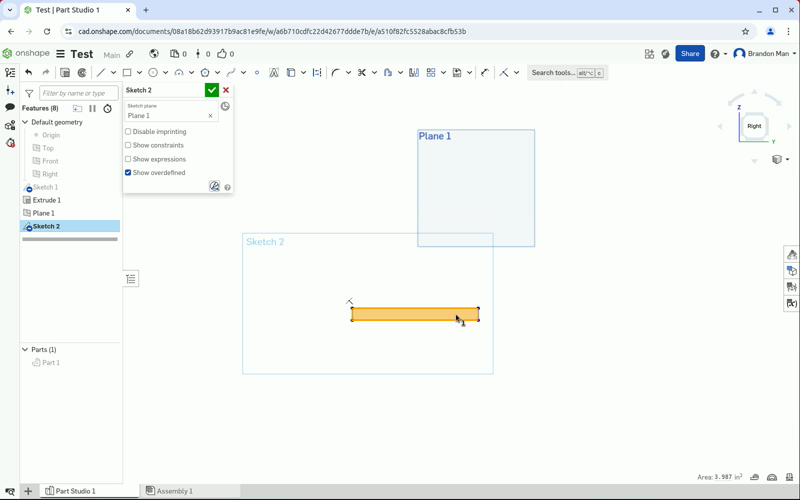
scroll(-6)
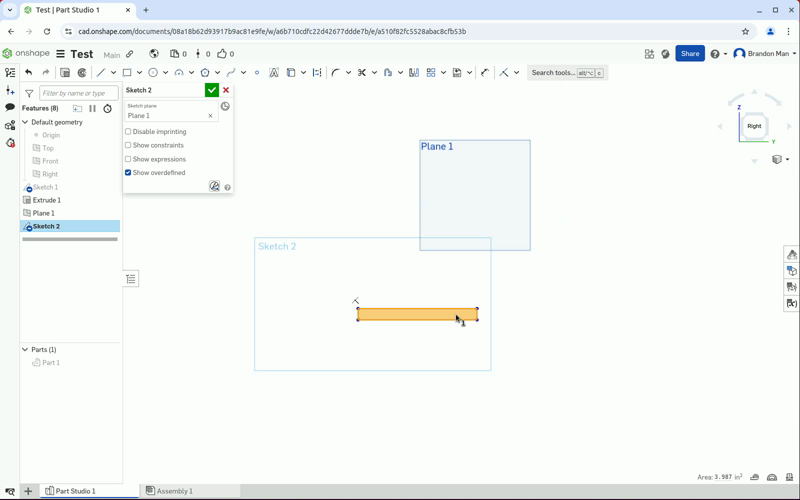
scroll(-6)
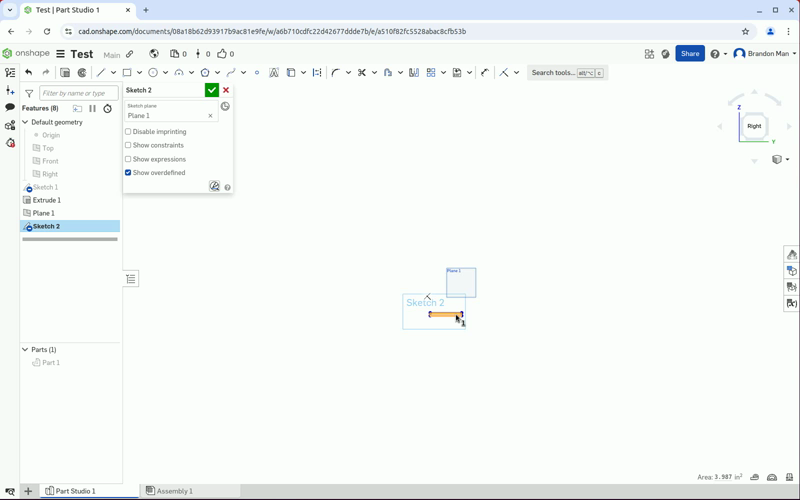
mouse_move(73, 352)
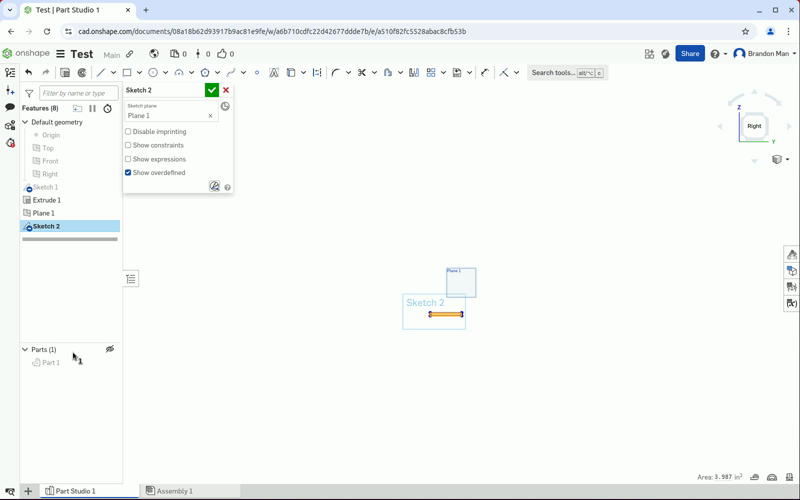
key(shift+y)
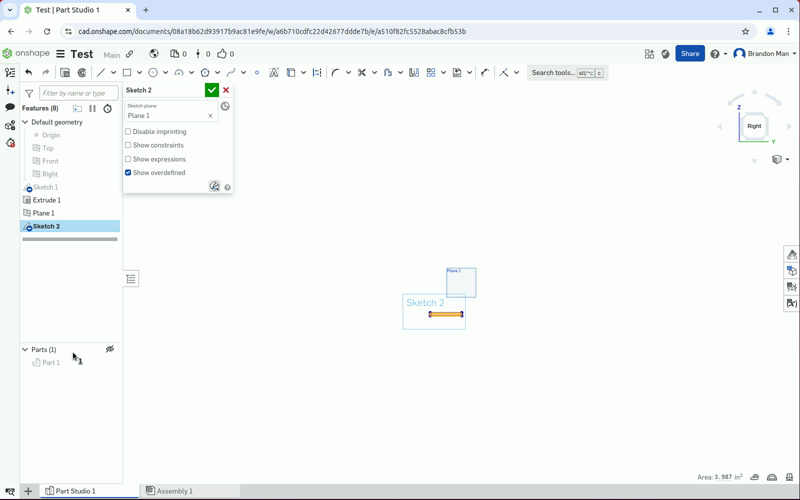
key(shift+e)
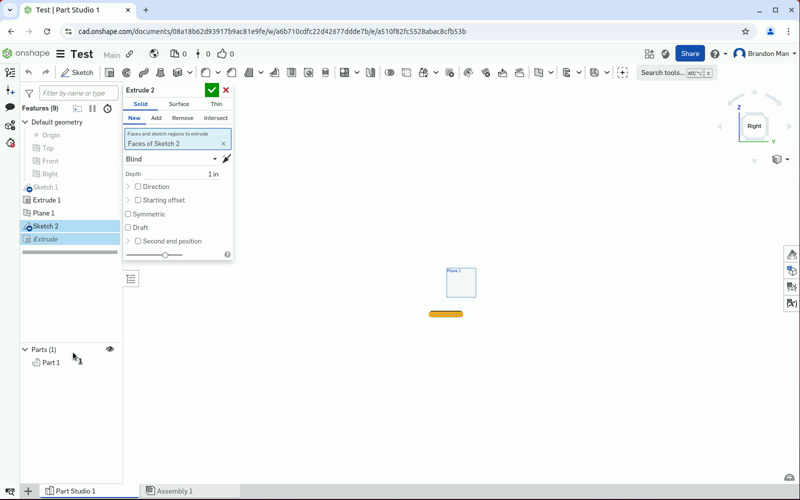
mouse_move(143, 106)
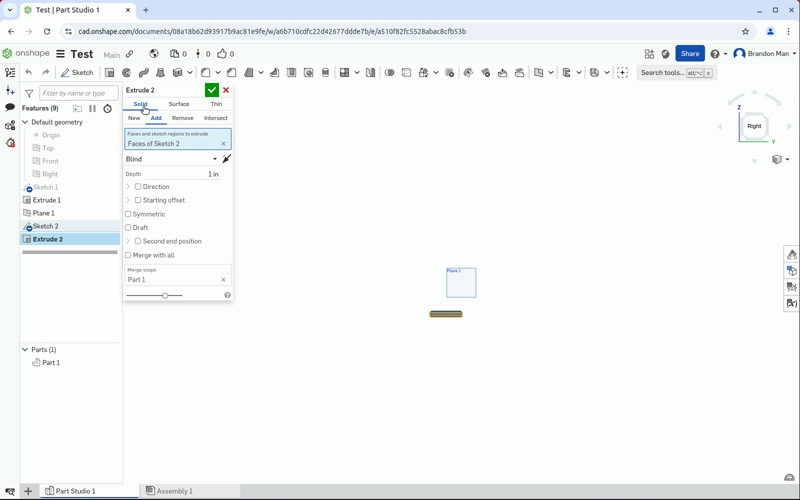
click(143, 106)
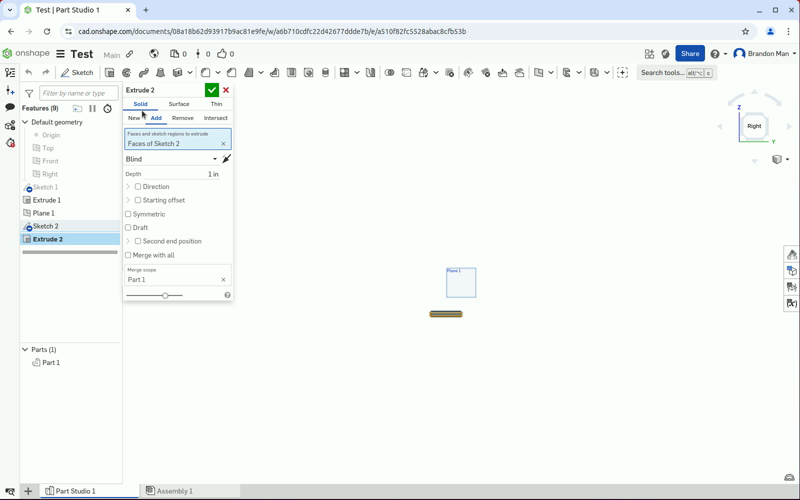
mouse_move(137, 120)
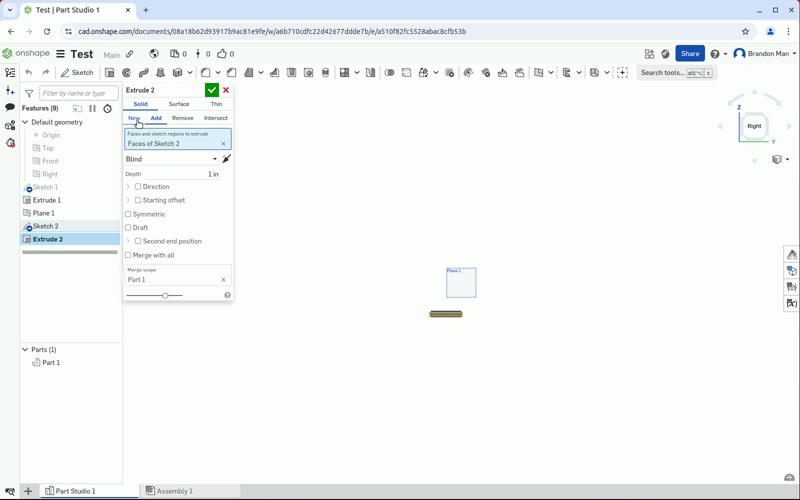
click(137, 120)
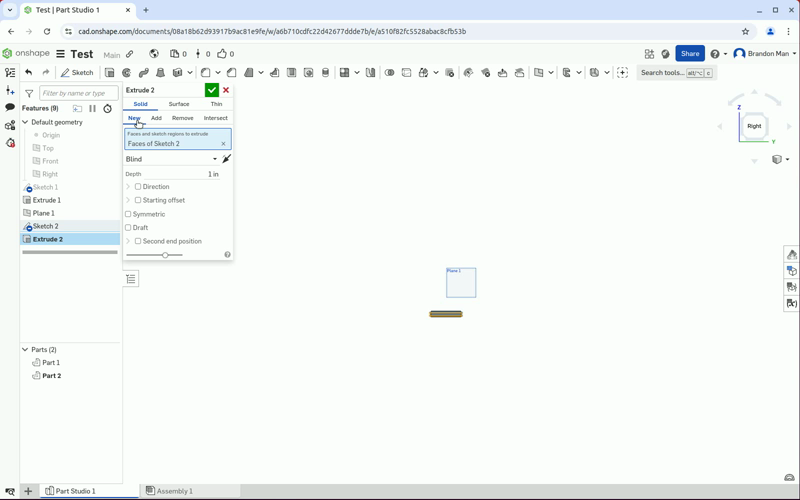
key(tab, 4)
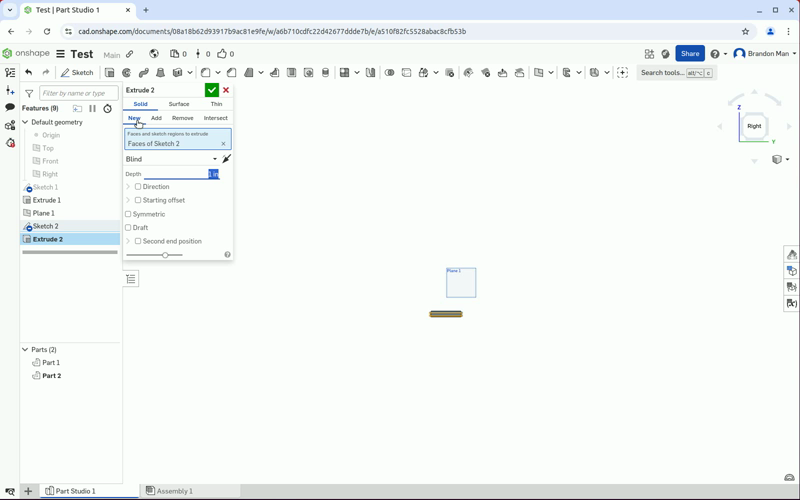
text(1.204)
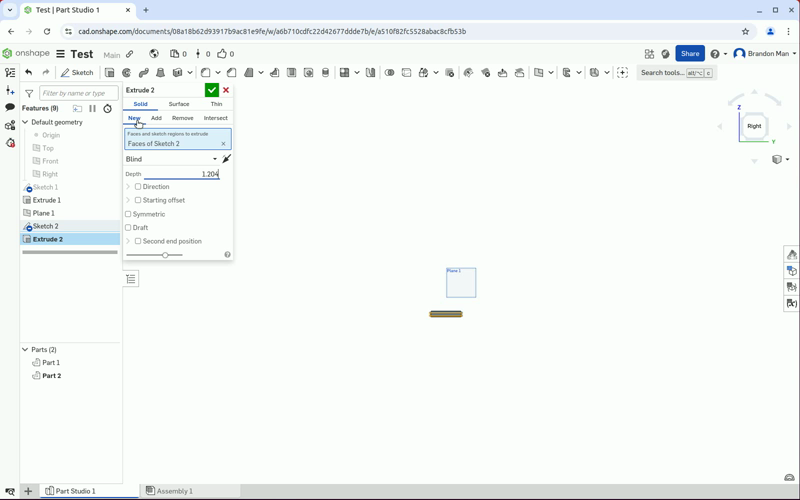
key(enter)
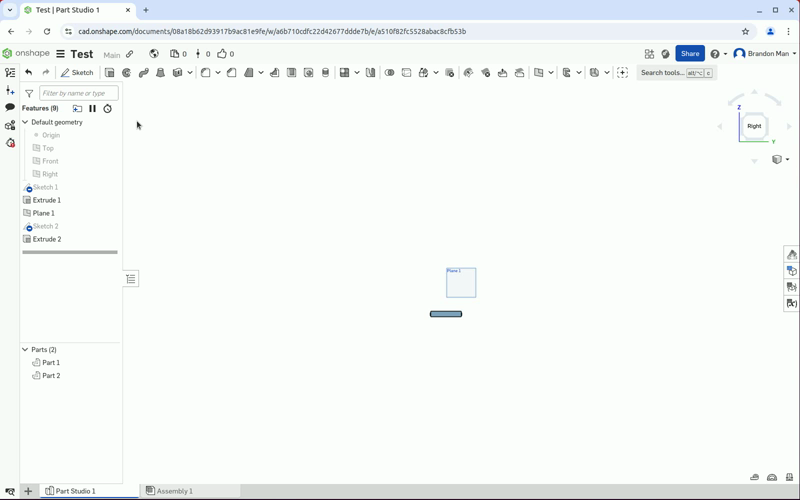
key(shift+h)
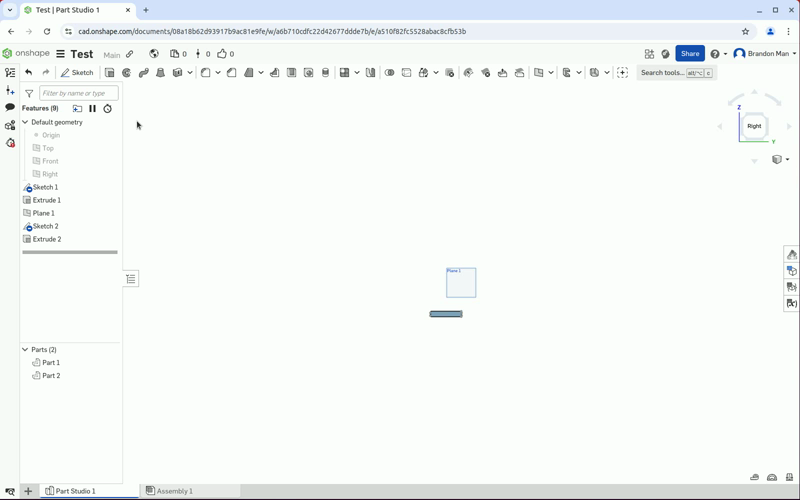
key(shift+h)
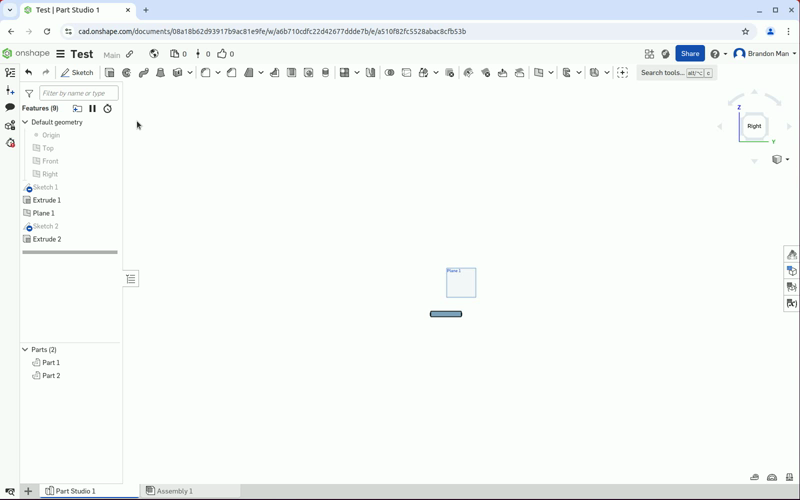
mouse_move(73, 189)
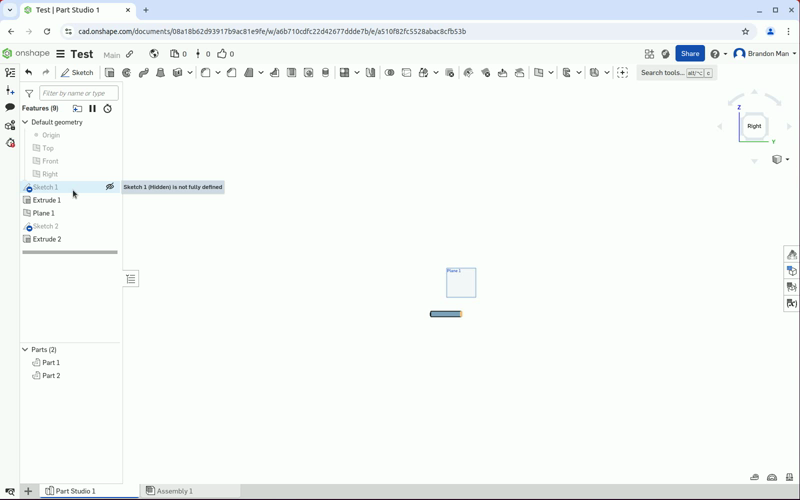
click(73, 189)
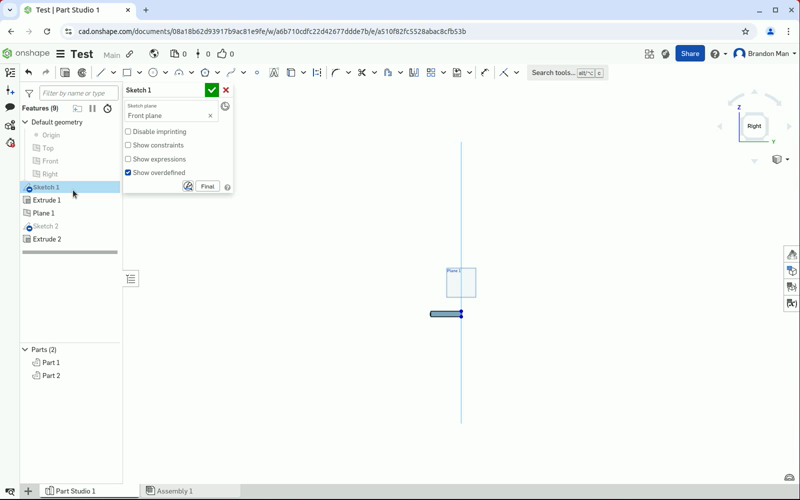
mouse_move(229, 92)
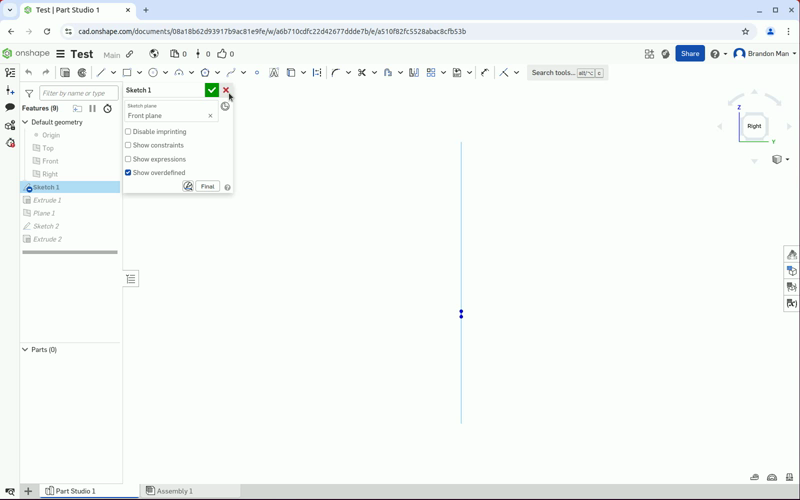
click(229, 92)
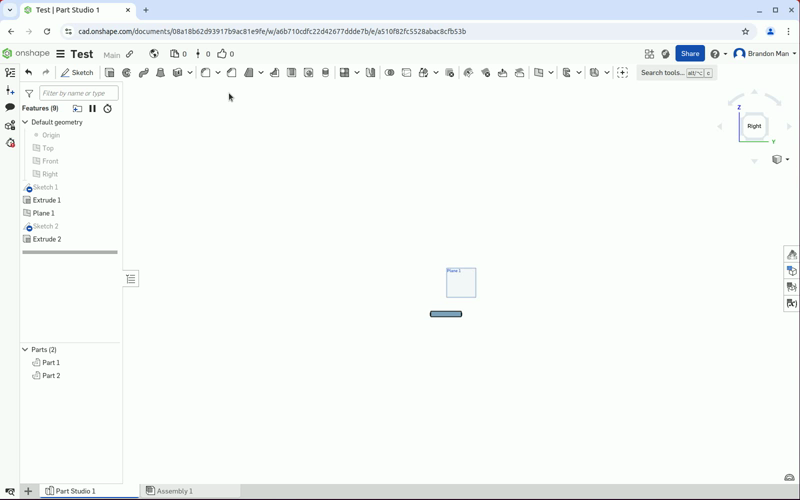
mouse_move(541, 75)
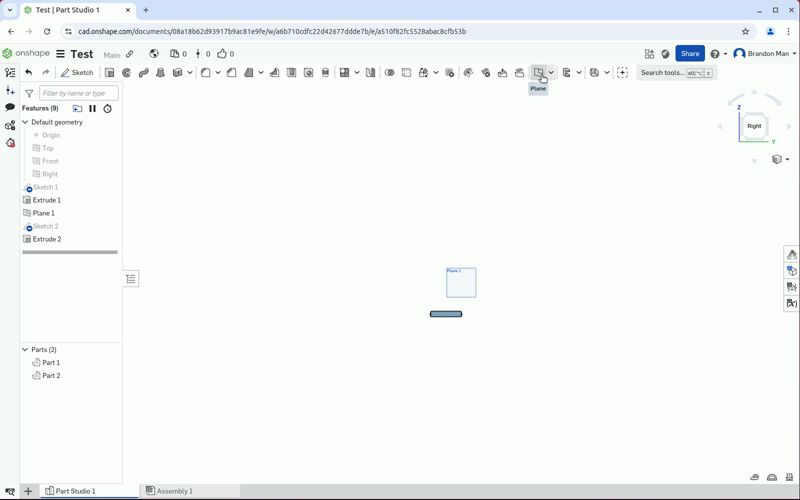
click(541, 75)
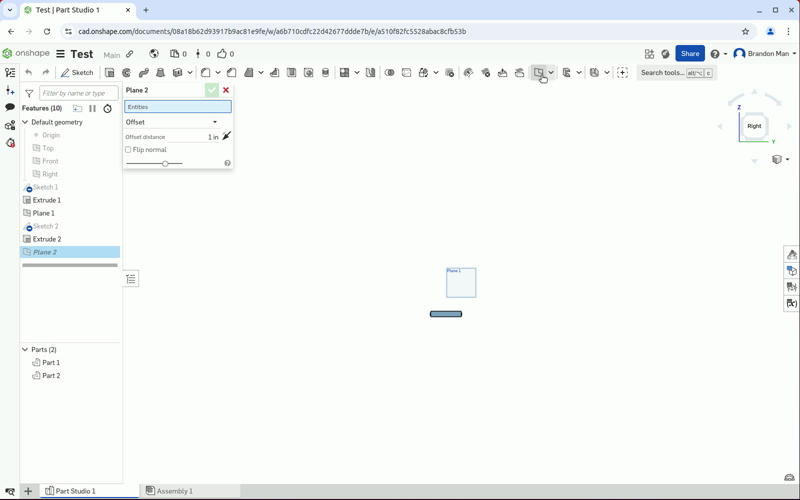
mouse_move(73, 176)
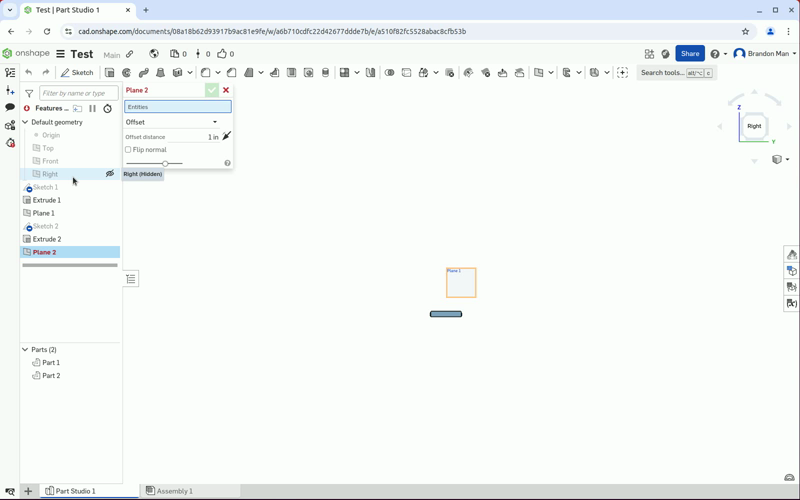
click(73, 176)
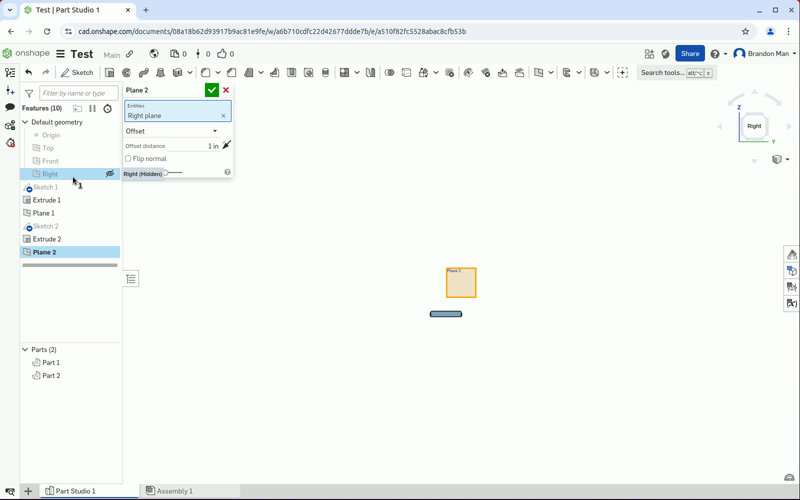
key(tab, 2)
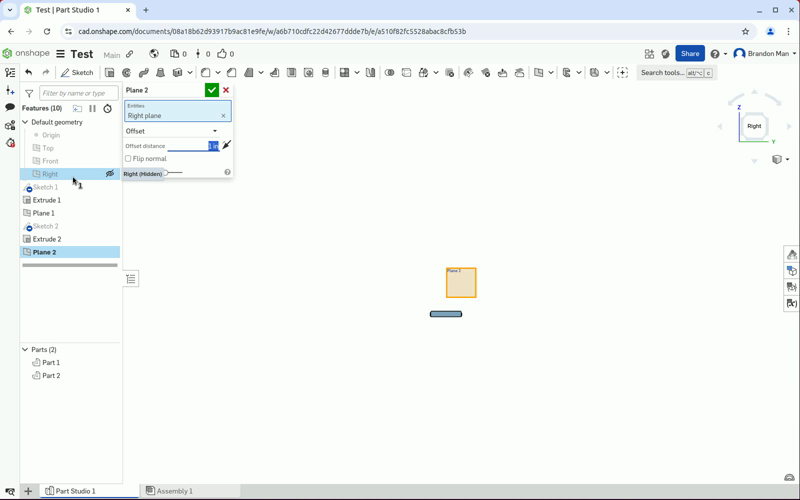
text(3.358)
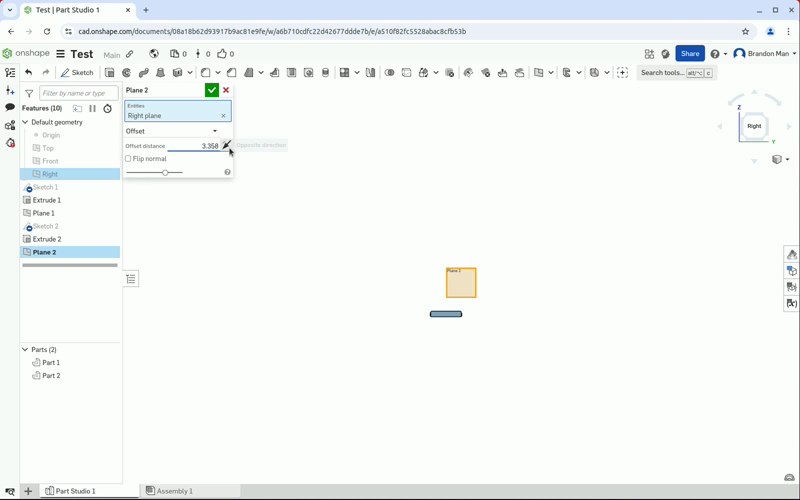
mouse_move(229, 147)
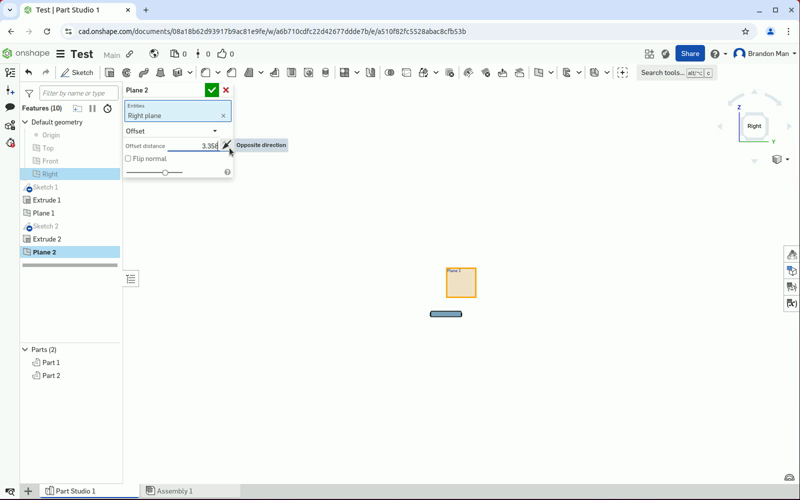
click(229, 147)
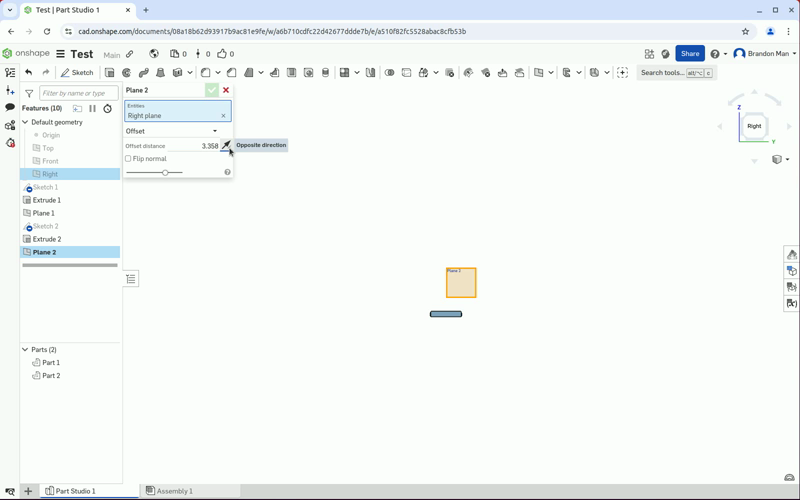
key(enter, 2)
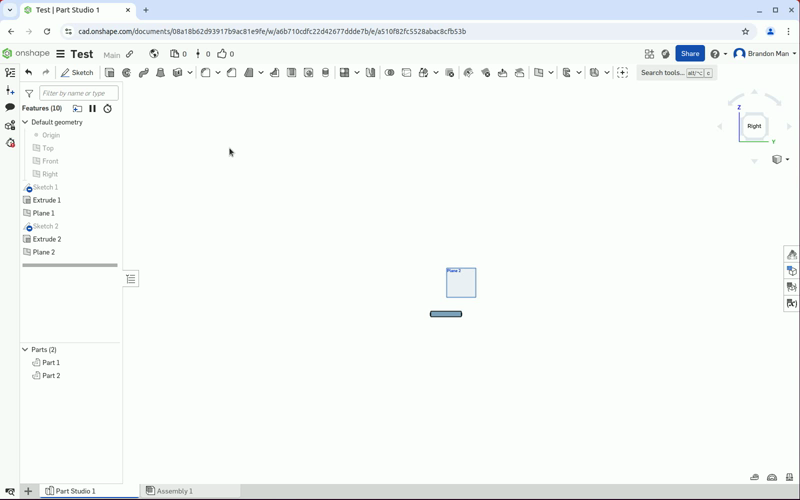
key(shift+s)
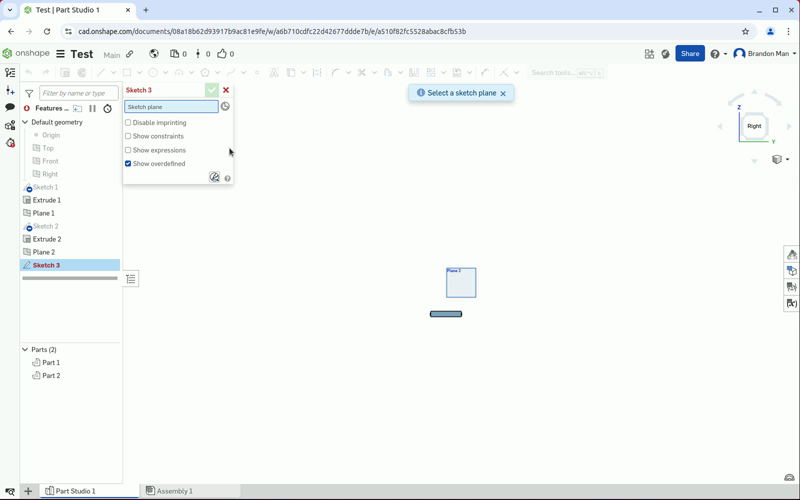
mouse_move(73, 254)
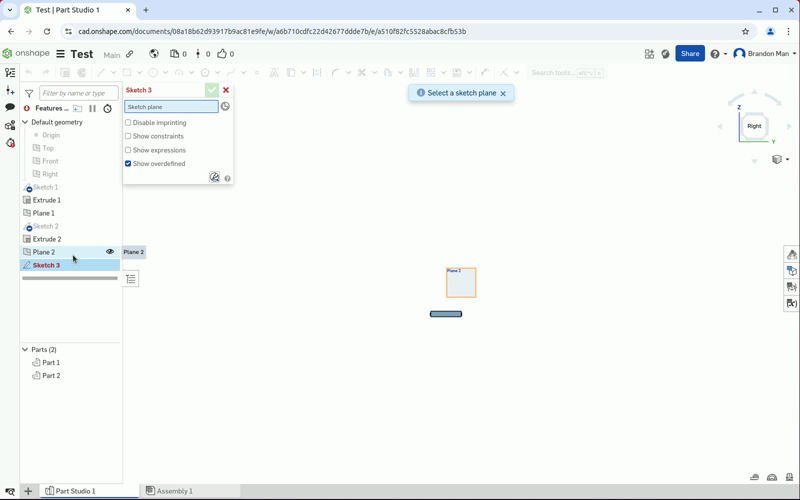
click(73, 254)
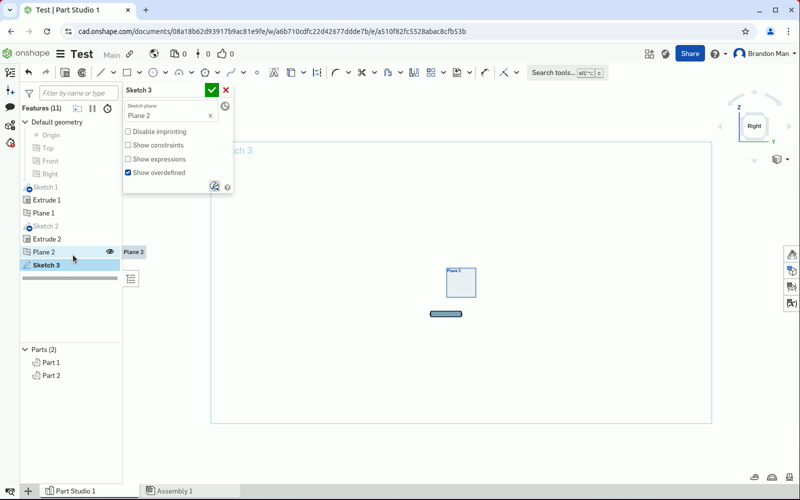
mouse_move(73, 352)
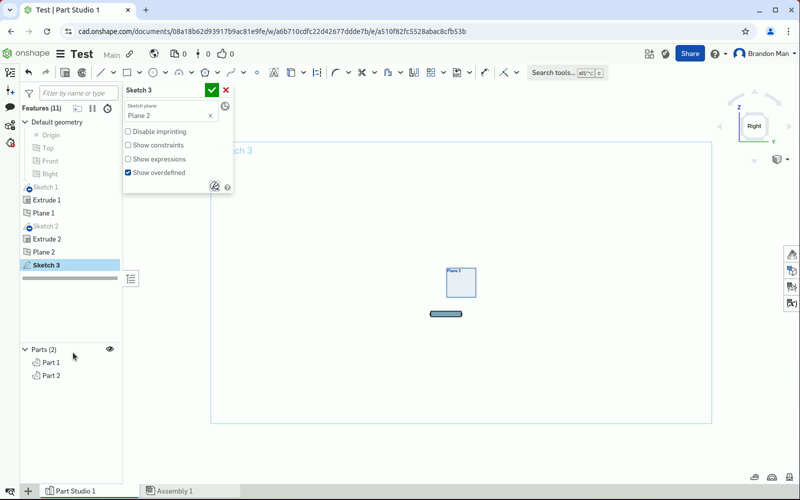
key(y)
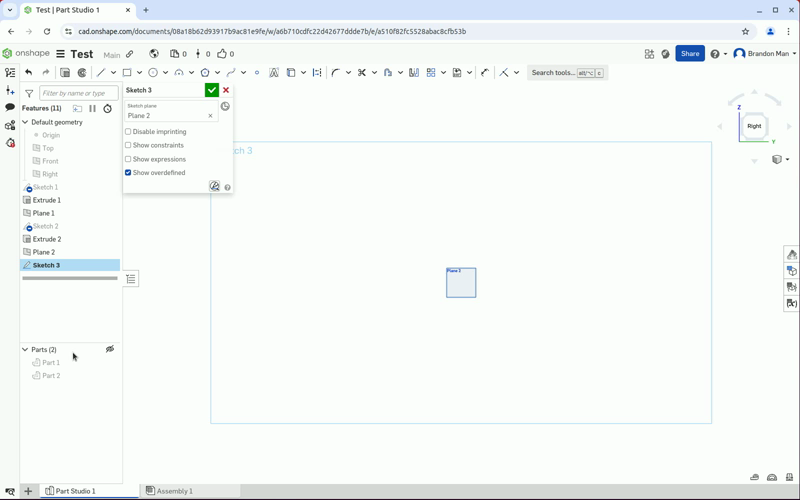
key(l)
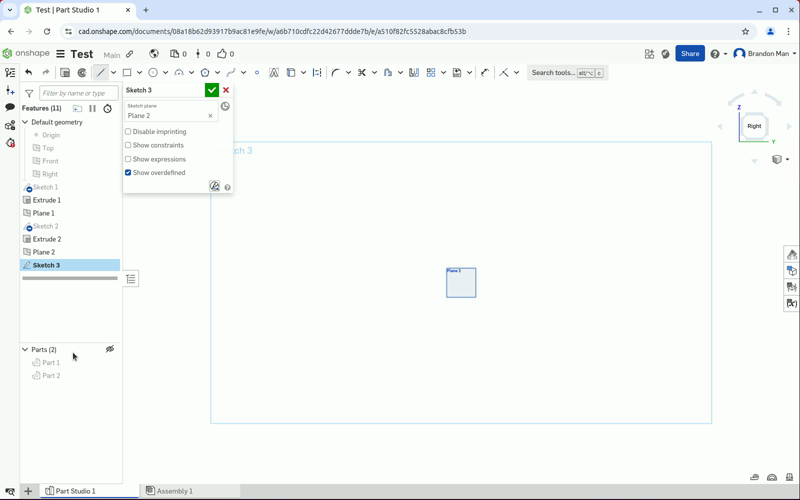
key_down(shift)
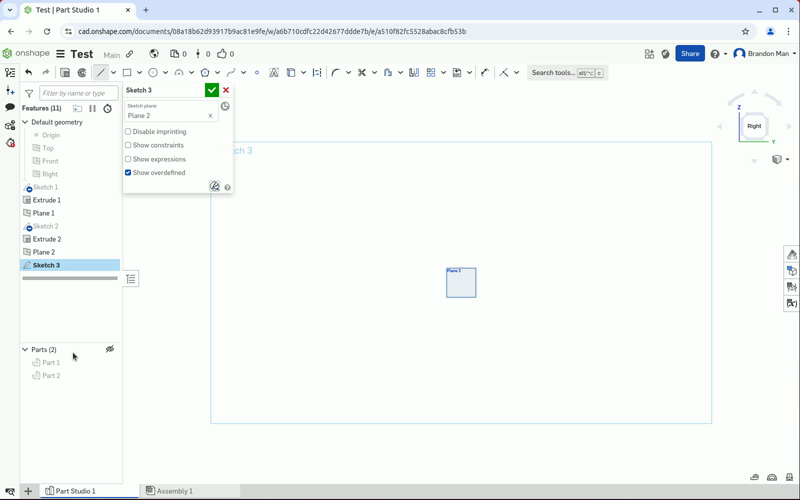
mouse_move(430, 315)
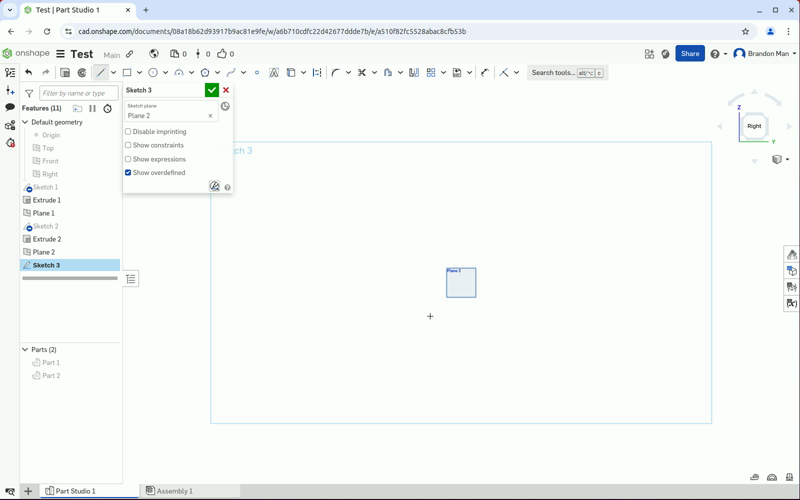
click(430, 315)
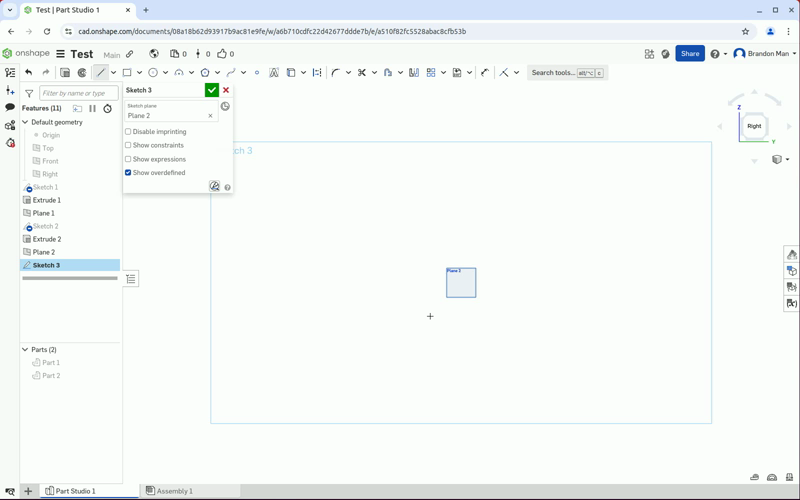
key_up(shift)
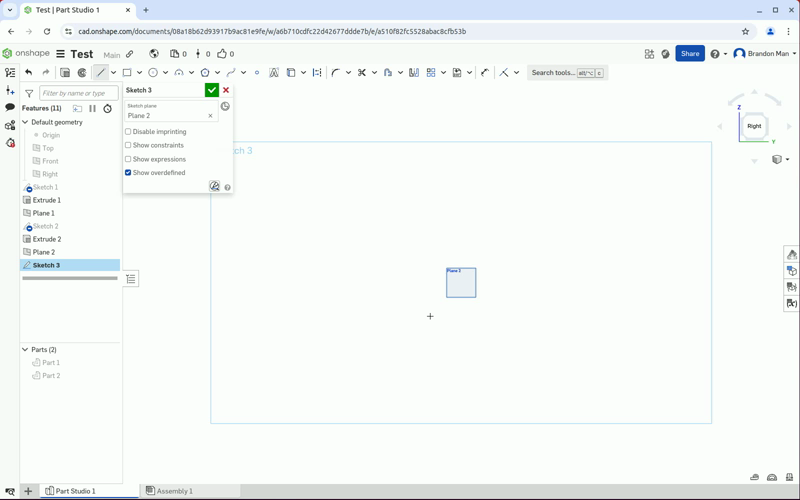
key_down(shift)
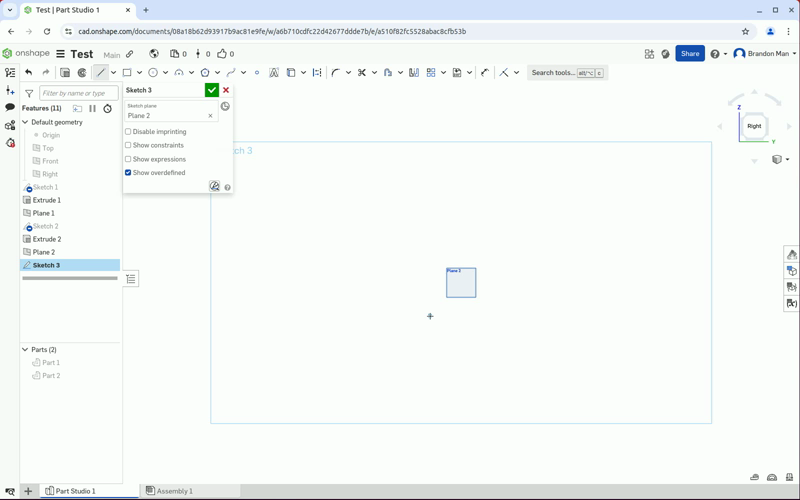
mouse_move(460, 315)
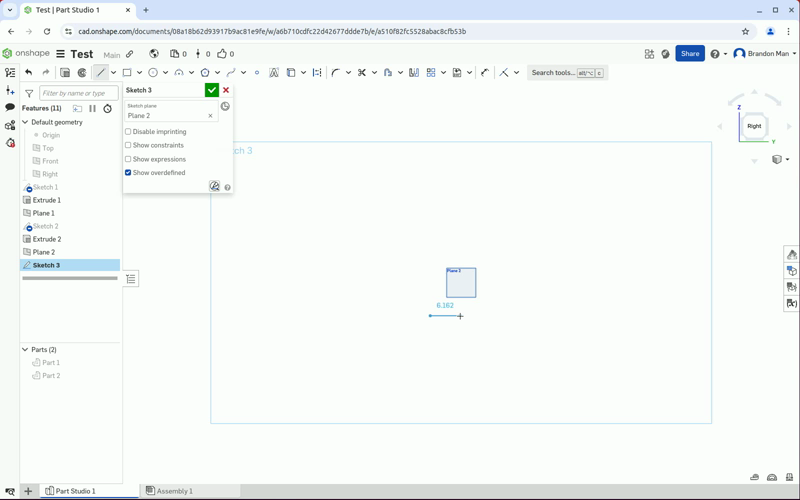
mouse_move(461, 315)
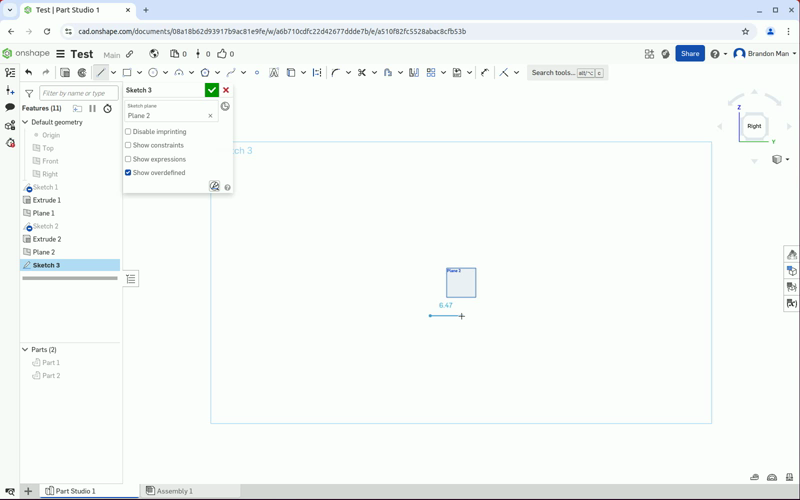
click(461, 315)
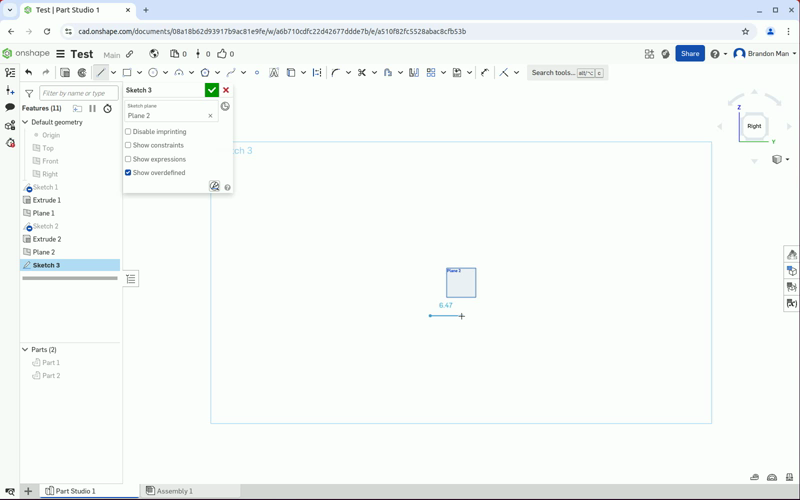
key_up(shift)
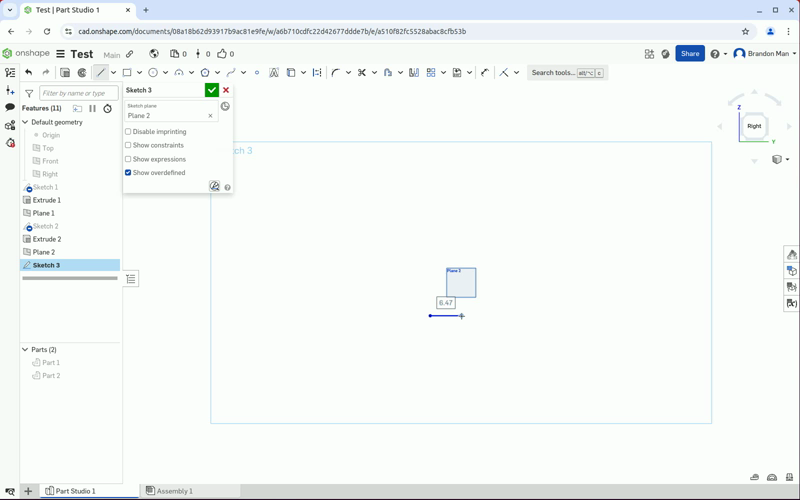
key_down(shift)
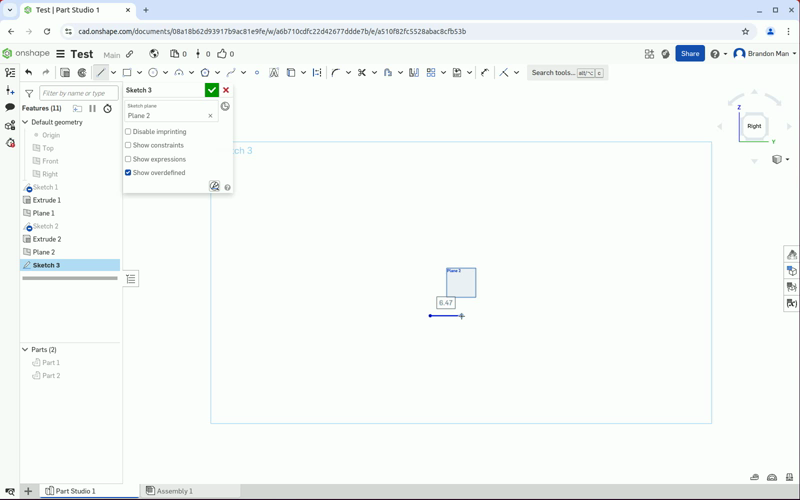
mouse_move(491, 315)
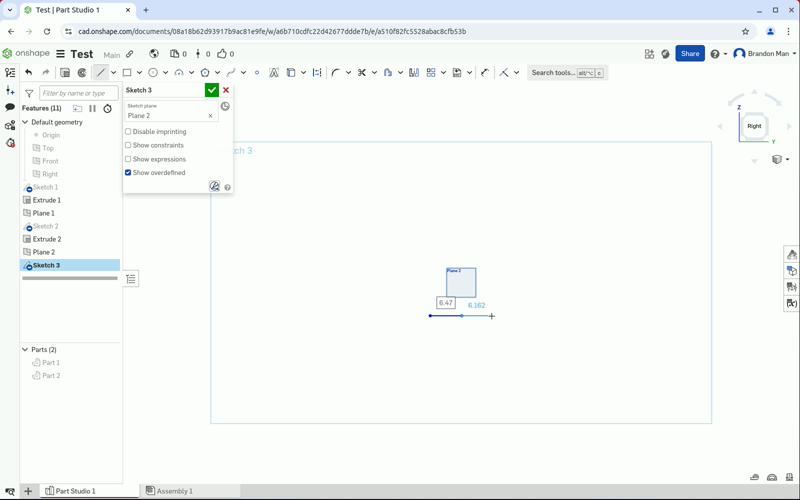
mouse_move(461, 312)
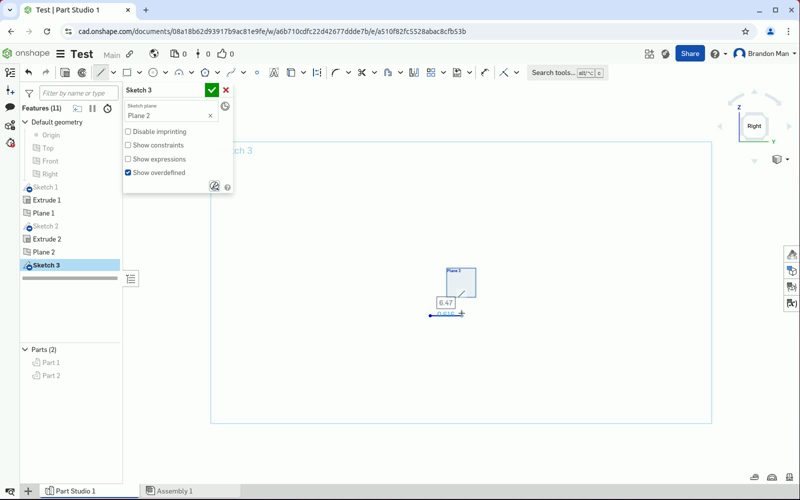
scroll(6)
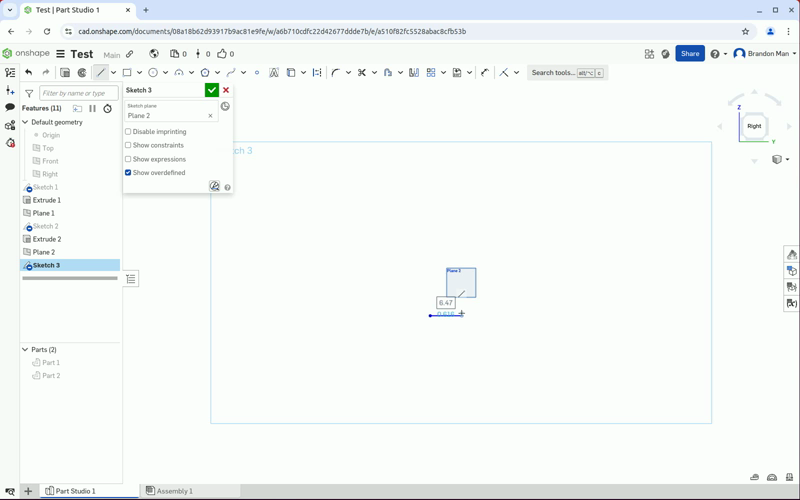
scroll(6)
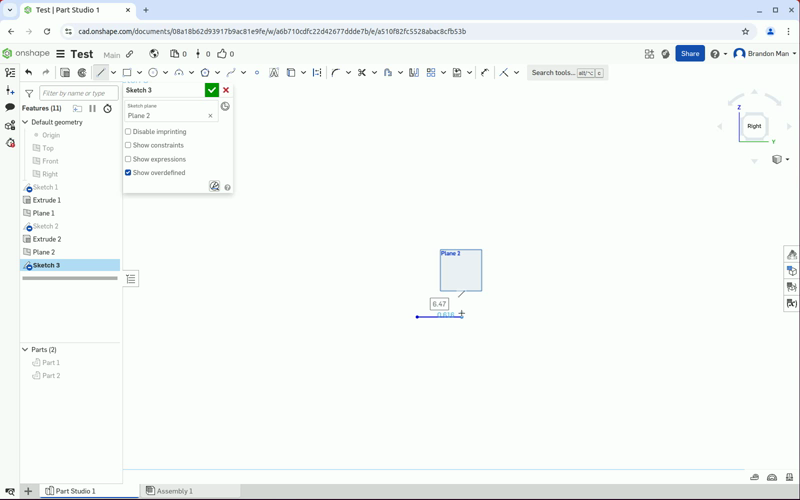
scroll(6)
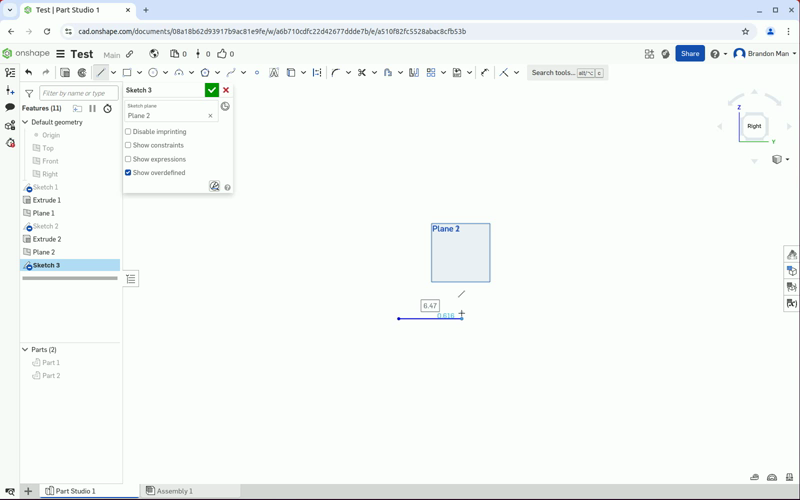
scroll(6)
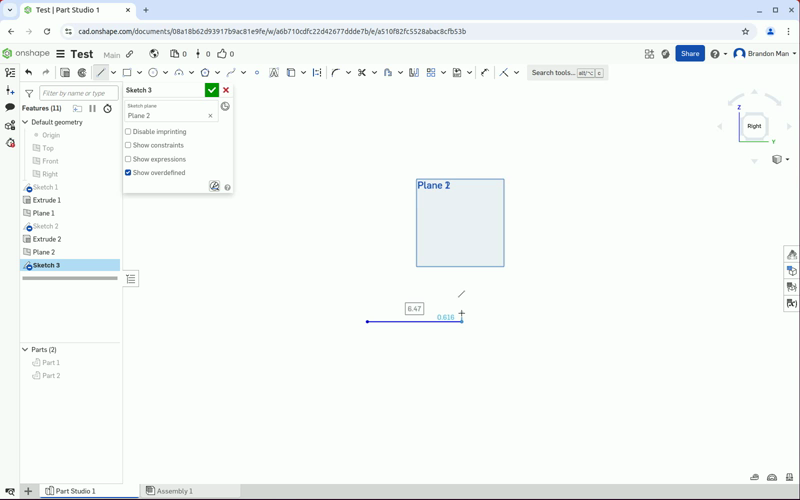
scroll(6)
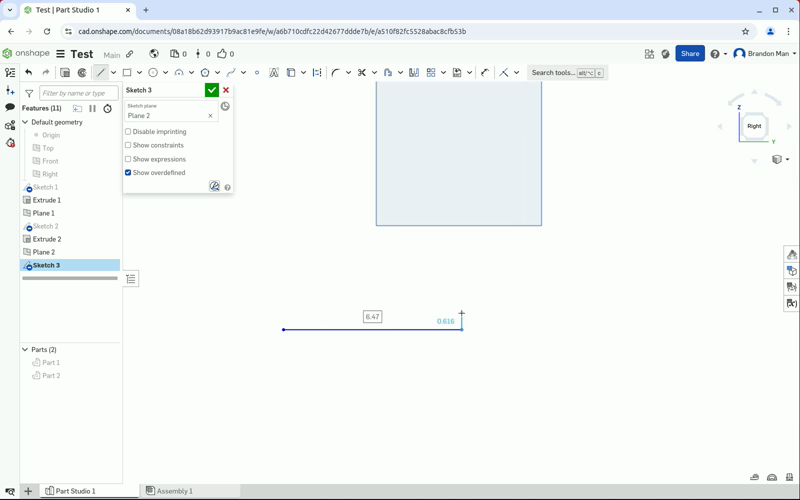
scroll(6)
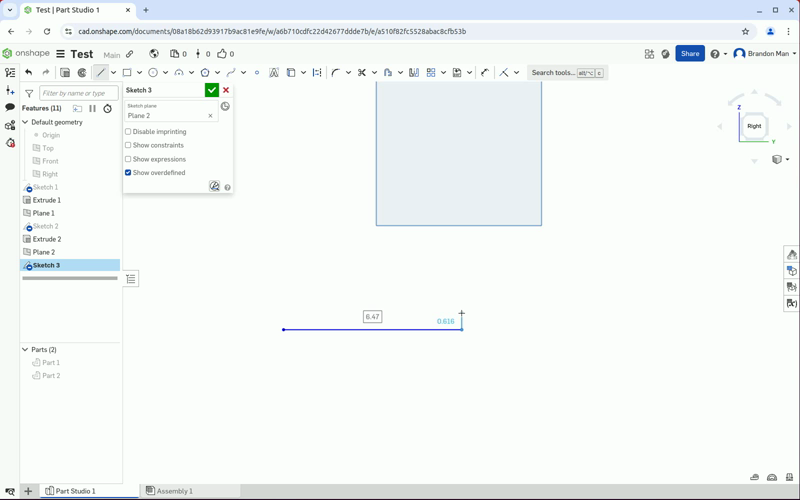
scroll(6)
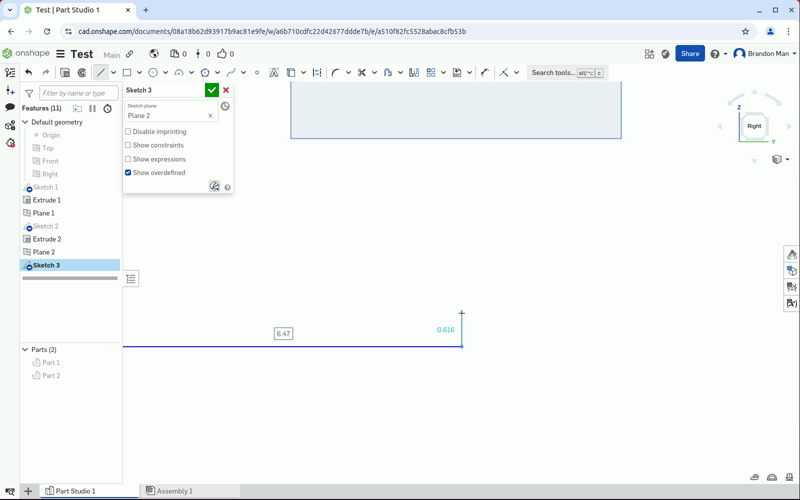
click(461, 312)
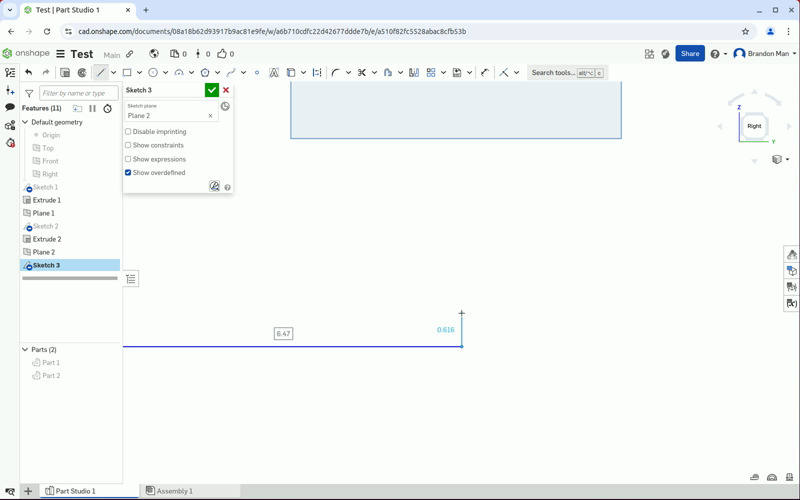
scroll(-6)
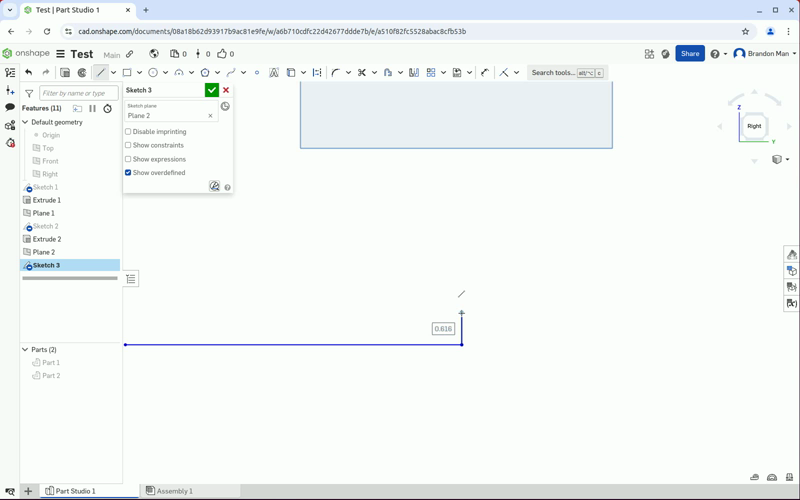
scroll(-6)
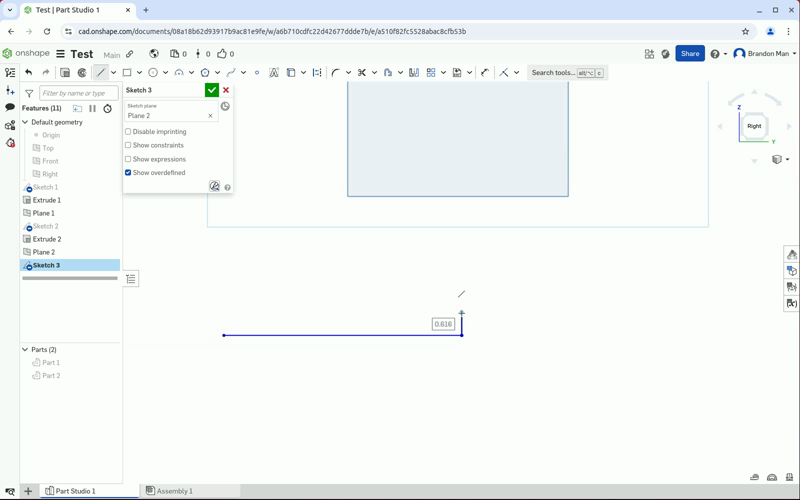
scroll(-6)
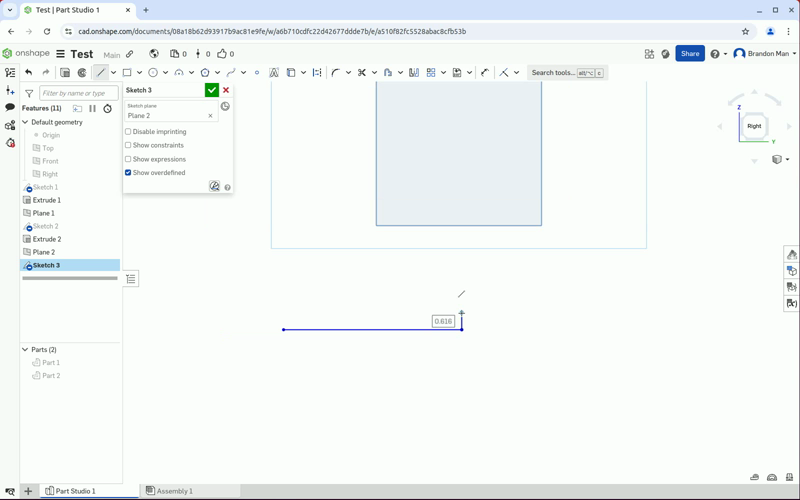
scroll(-6)
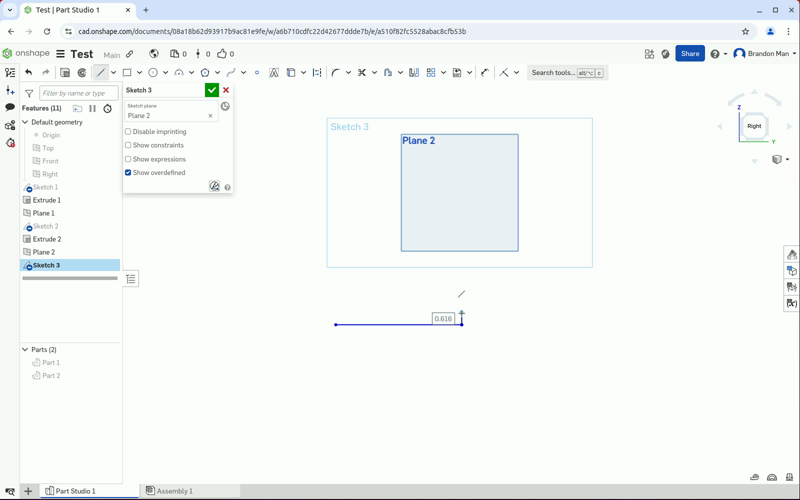
scroll(-6)
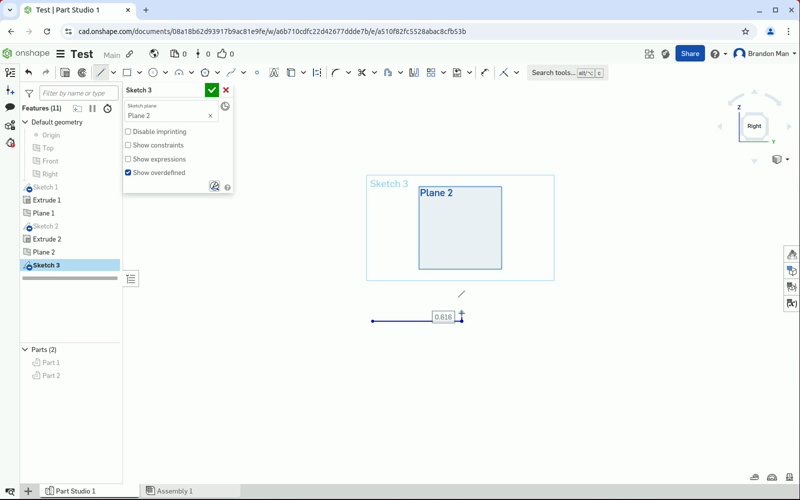
scroll(-6)
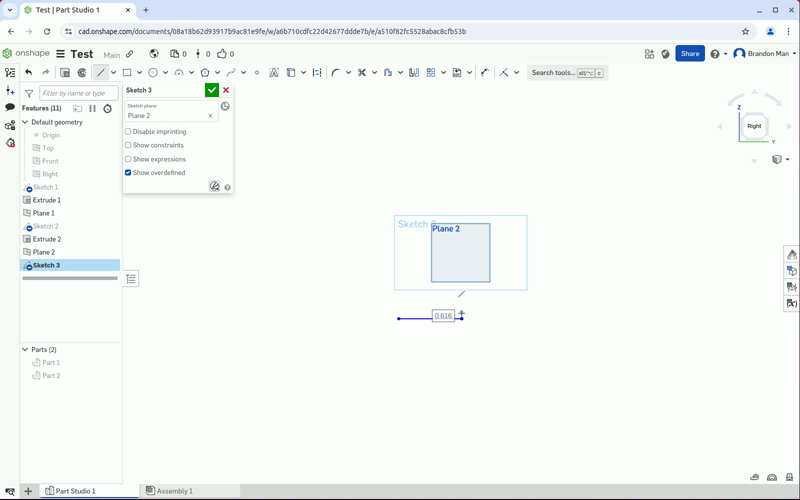
scroll(-6)
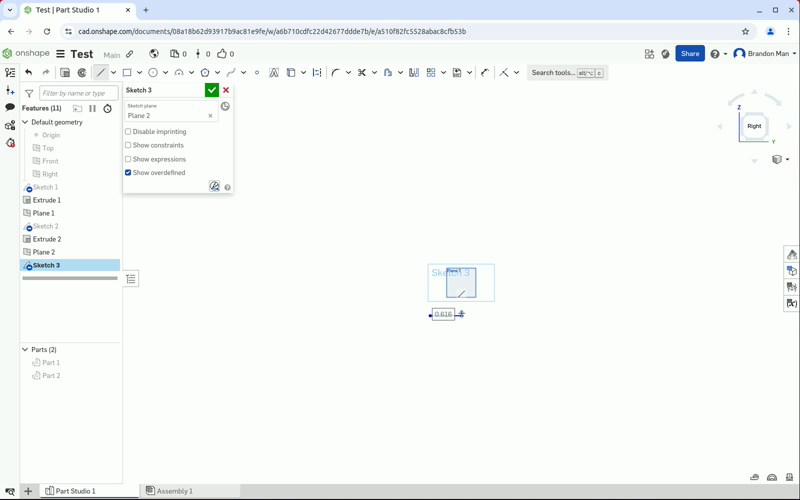
key_up(shift)
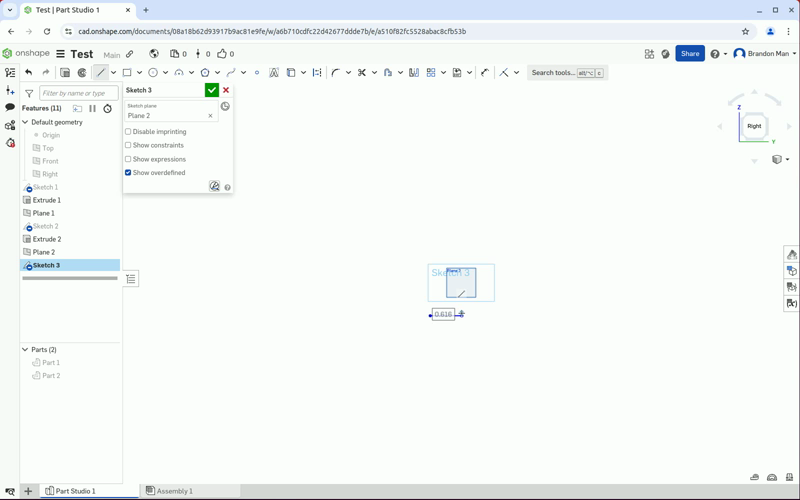
key_down(shift)
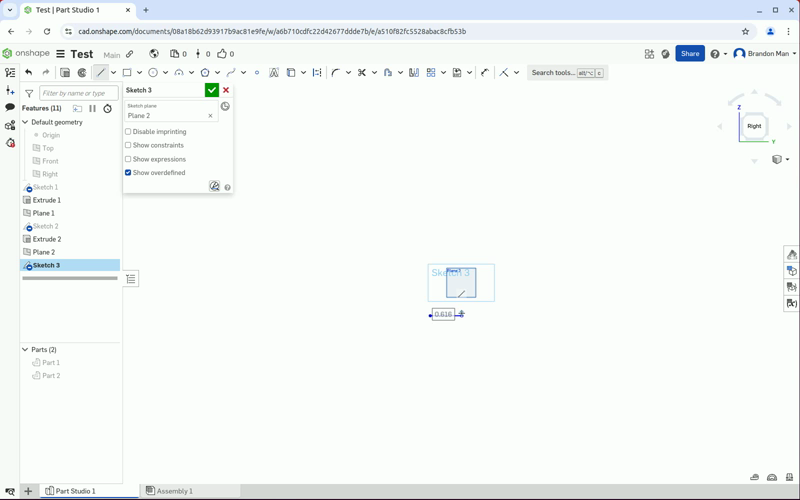
mouse_move(491, 312)
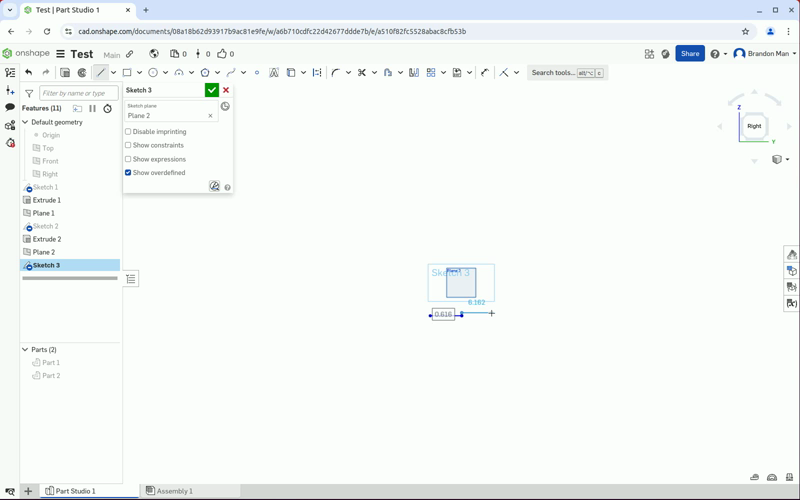
mouse_move(430, 312)
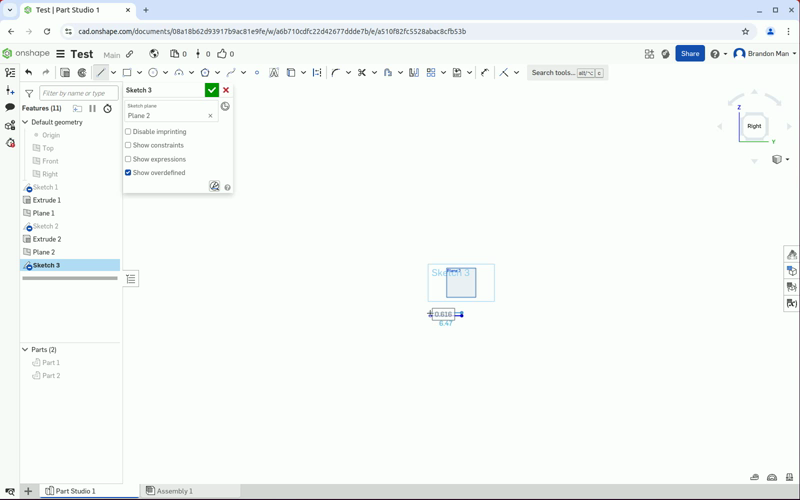
scroll(6)
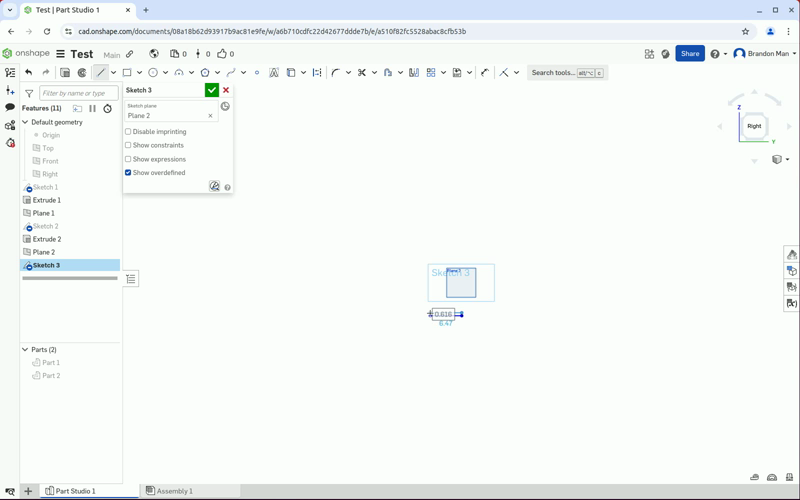
scroll(6)
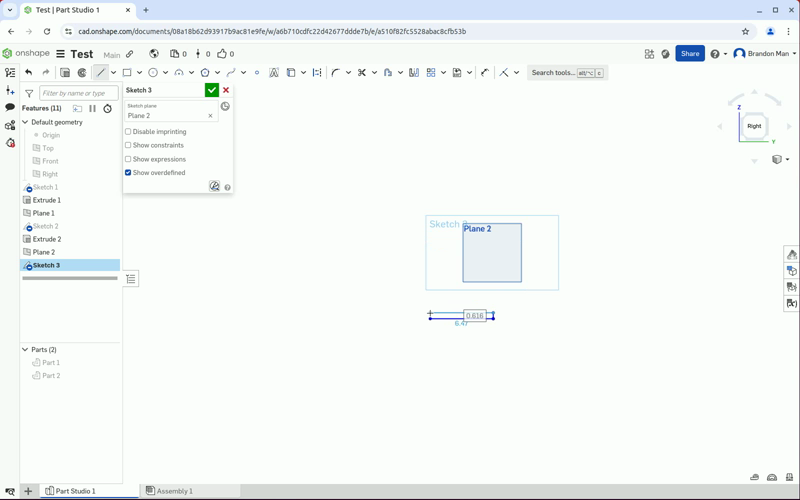
scroll(6)
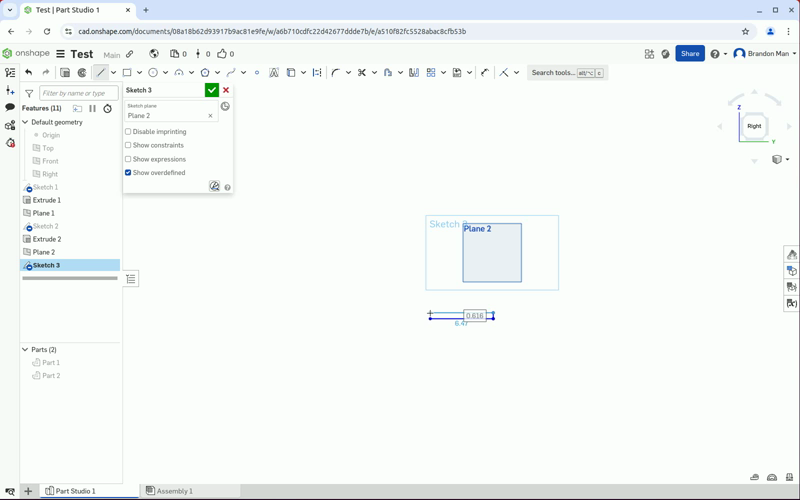
scroll(6)
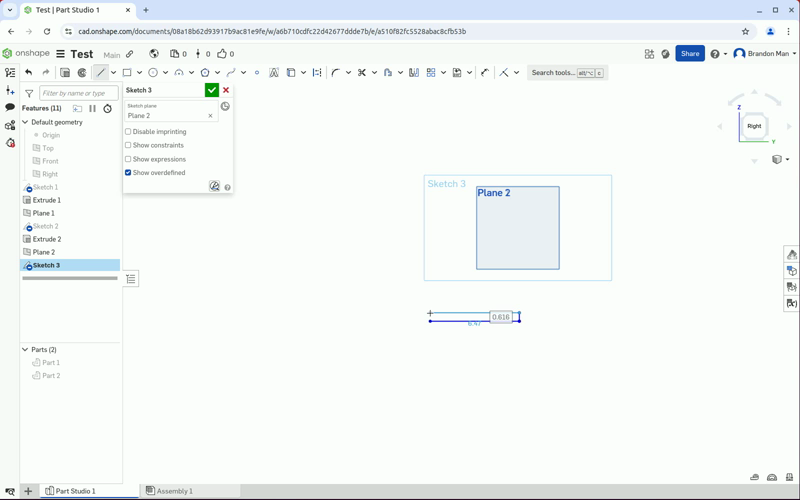
scroll(6)
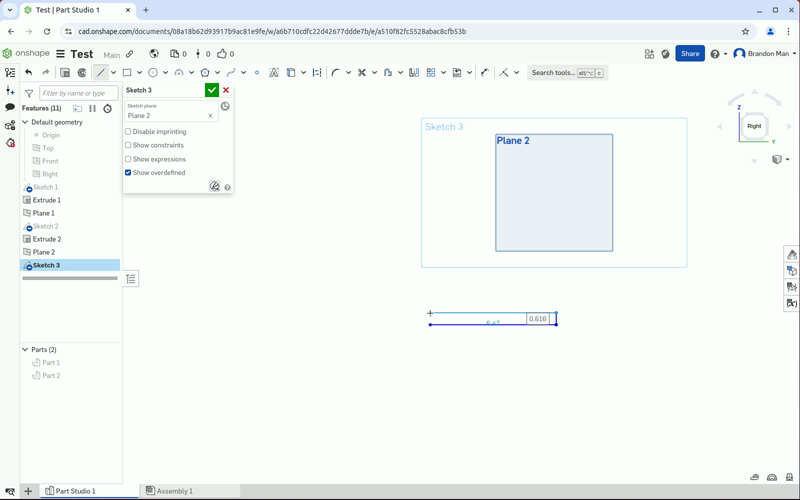
scroll(6)
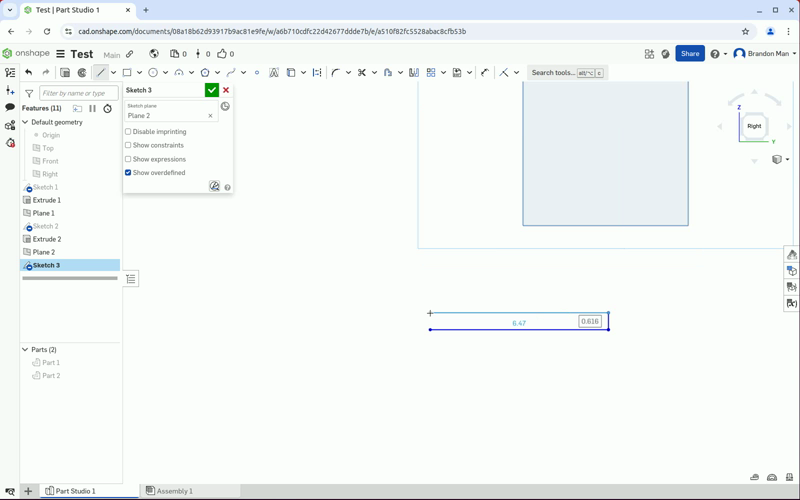
scroll(6)
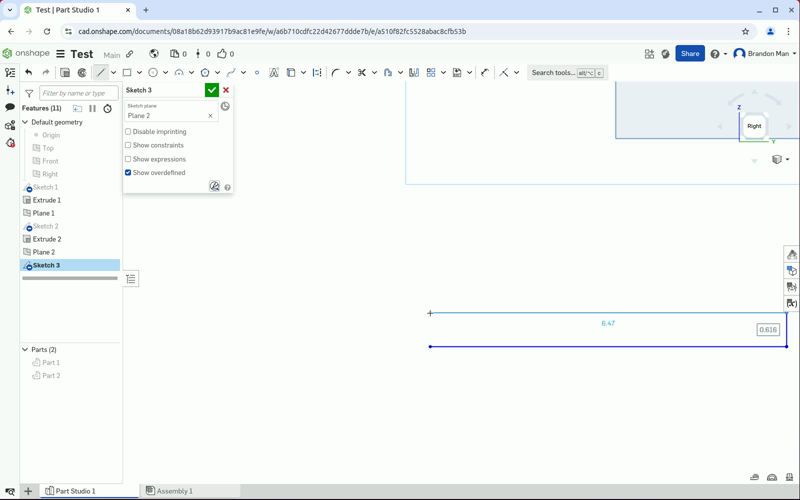
click(430, 312)
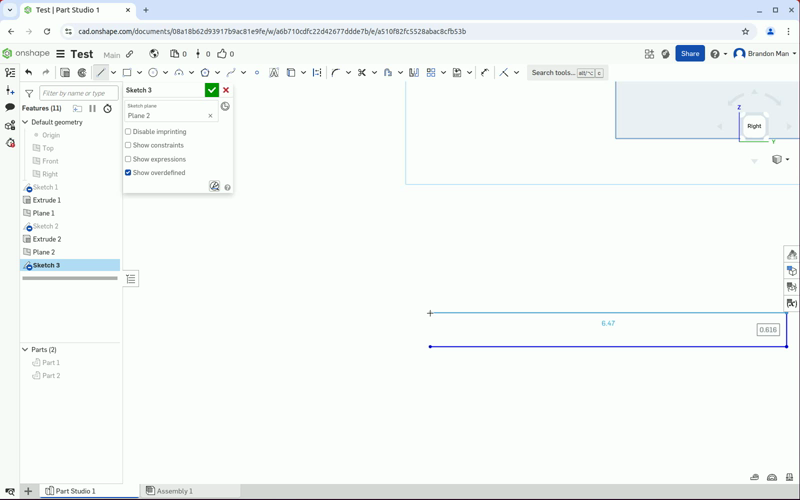
scroll(-6)
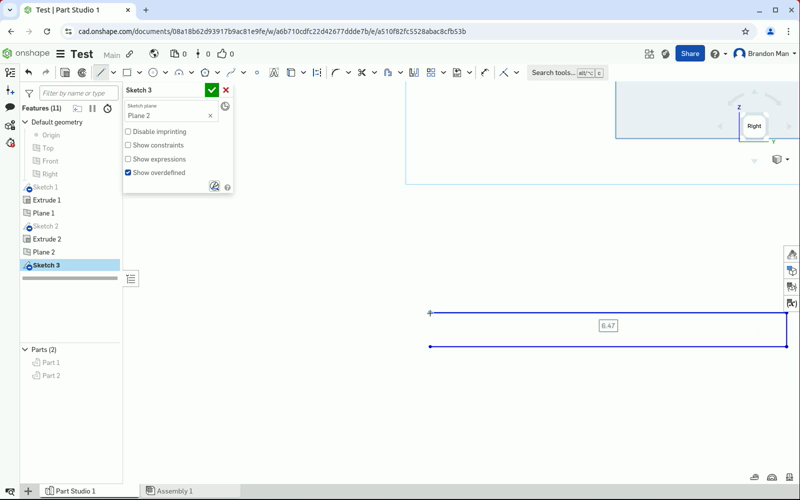
scroll(-6)
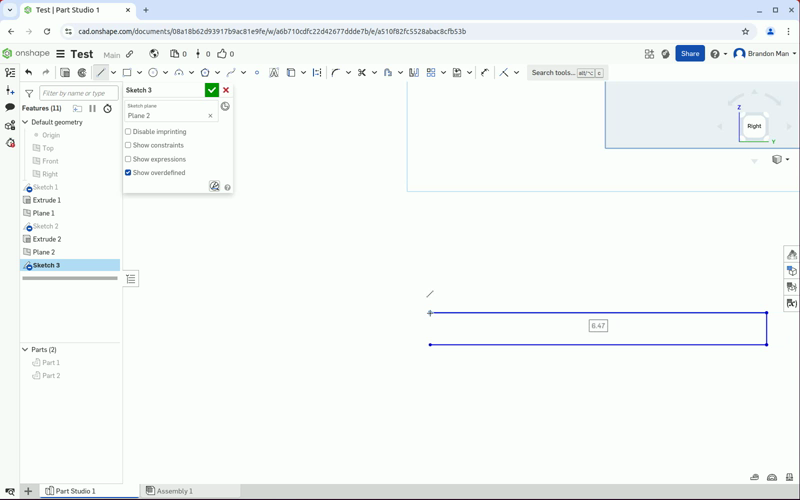
scroll(-6)
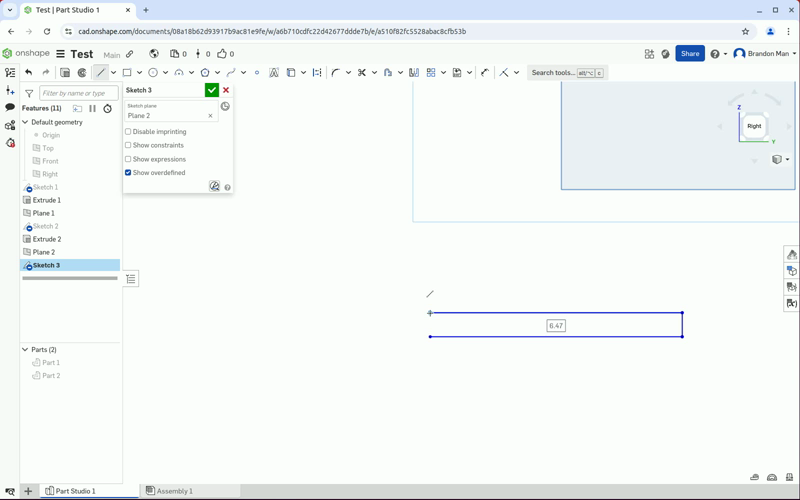
scroll(-6)
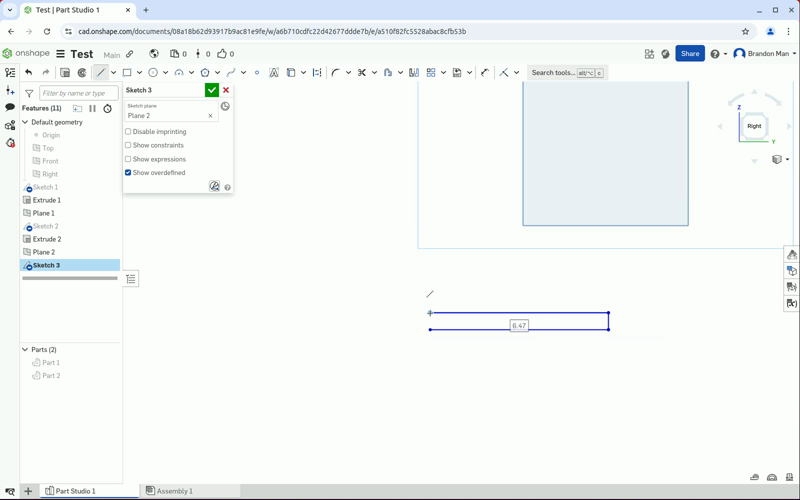
scroll(-6)
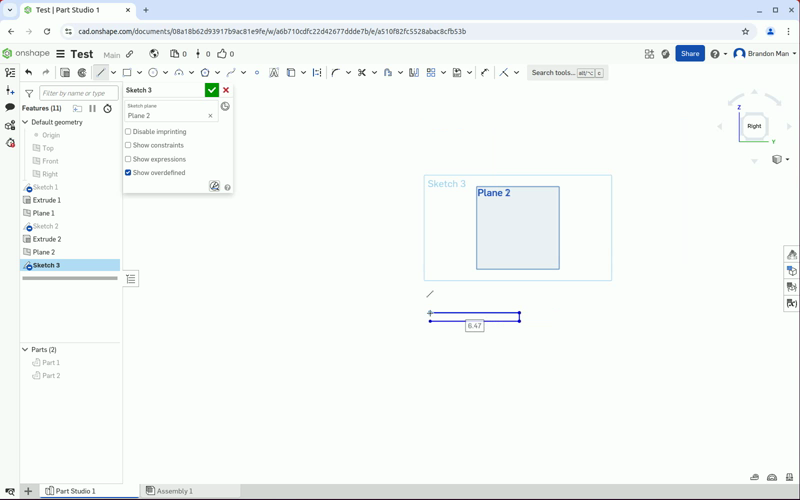
scroll(-6)
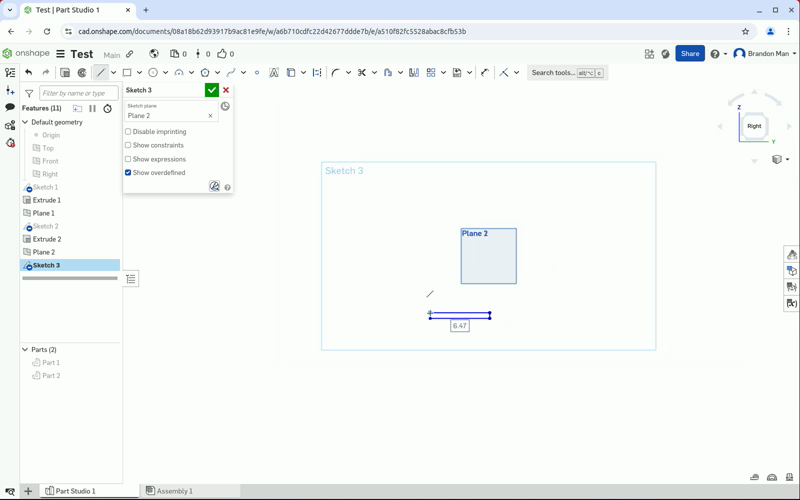
scroll(-6)
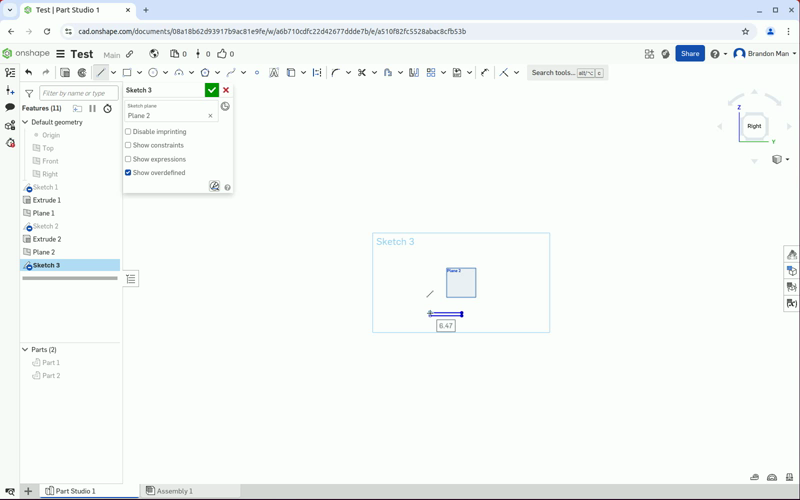
key_up(shift)
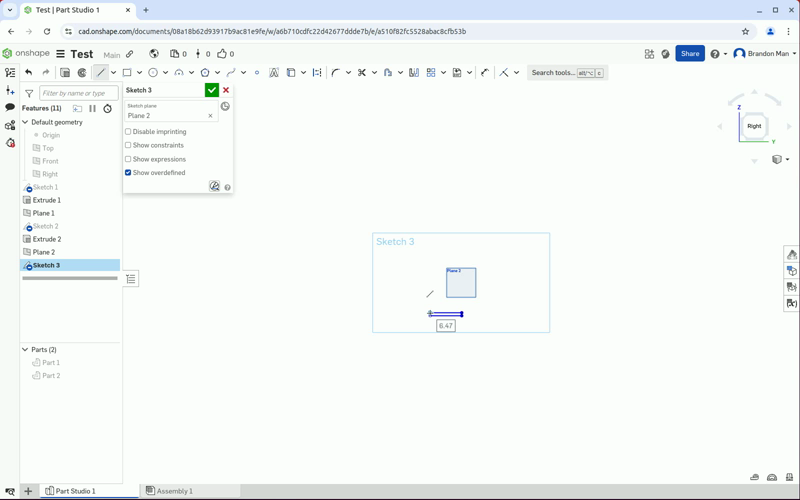
mouse_move(460, 312)
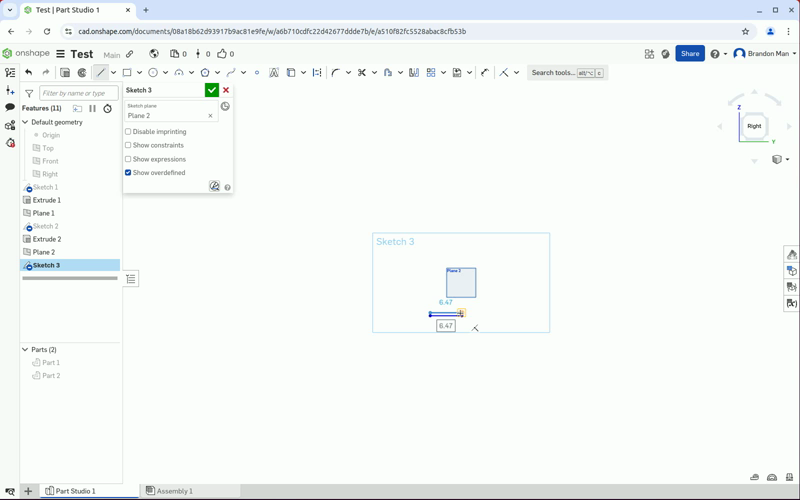
key_down(shift)
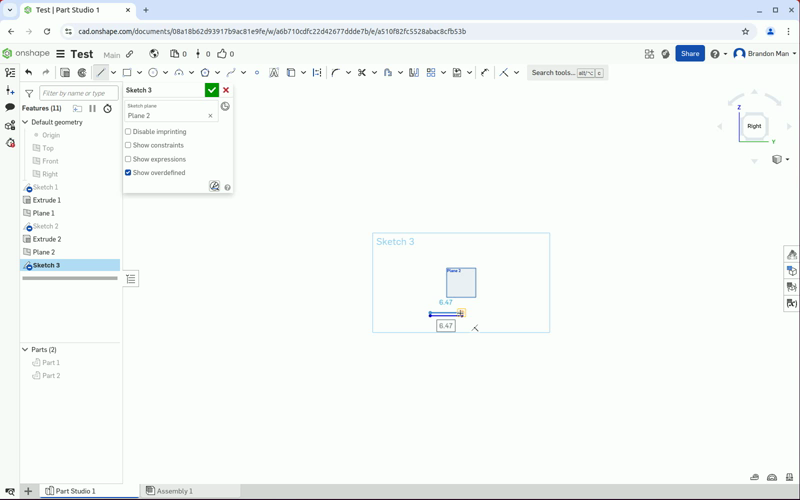
mouse_move(430, 315)
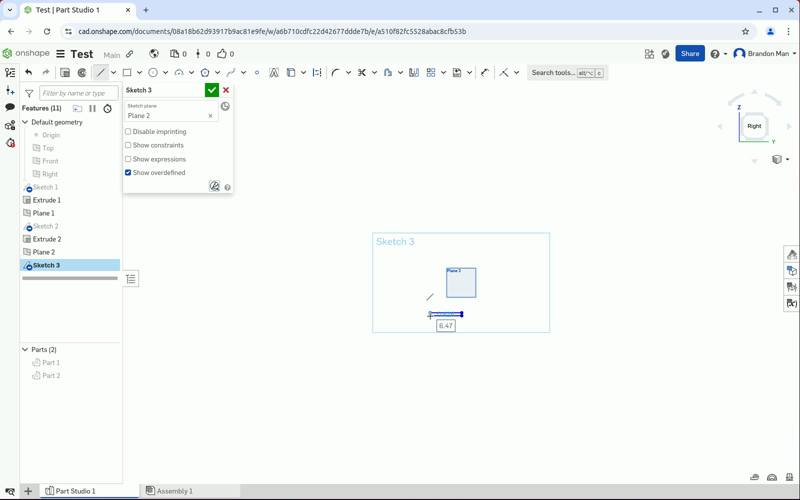
scroll(6)
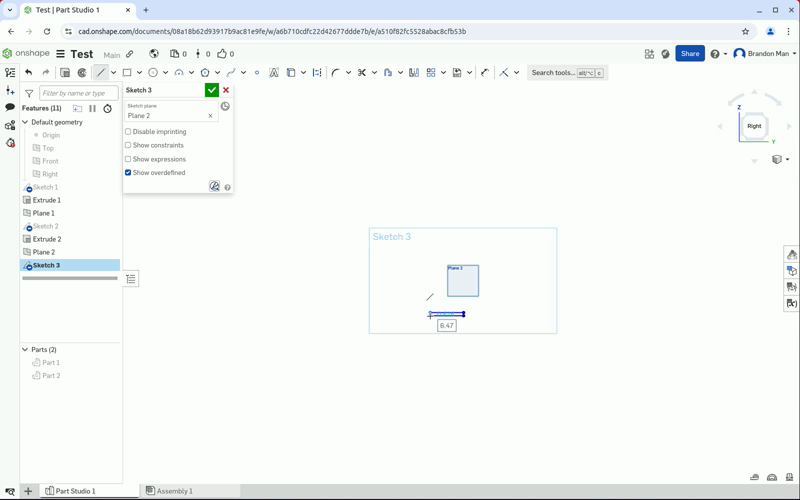
scroll(6)
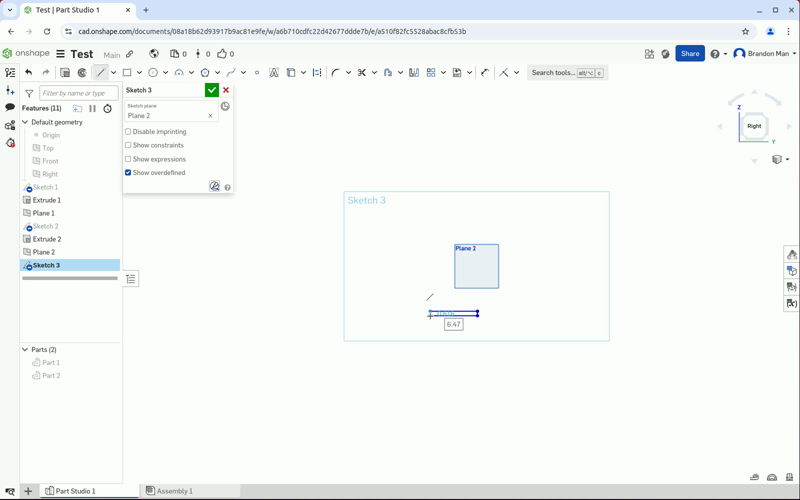
scroll(6)
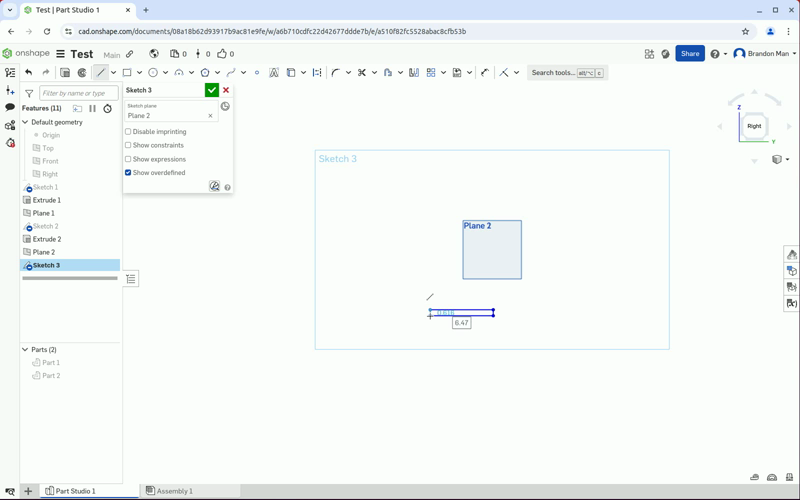
scroll(6)
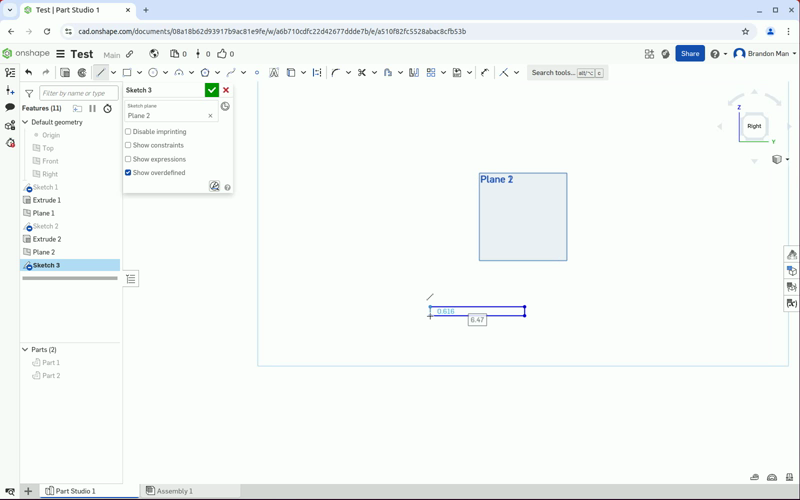
scroll(6)
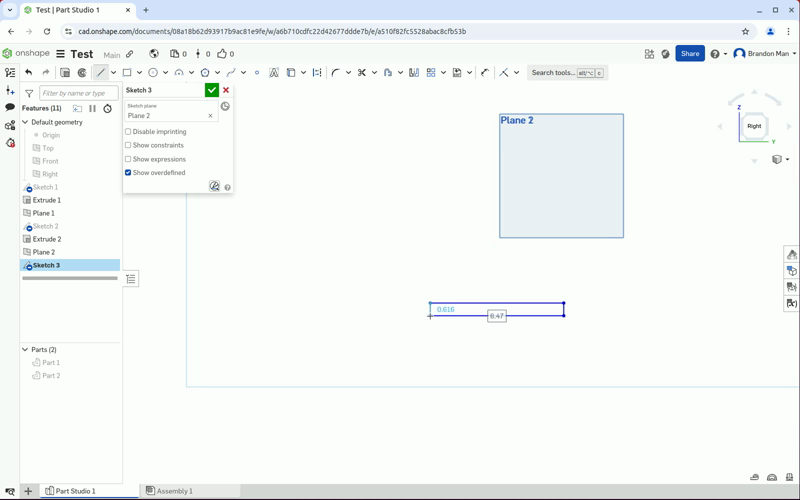
scroll(6)
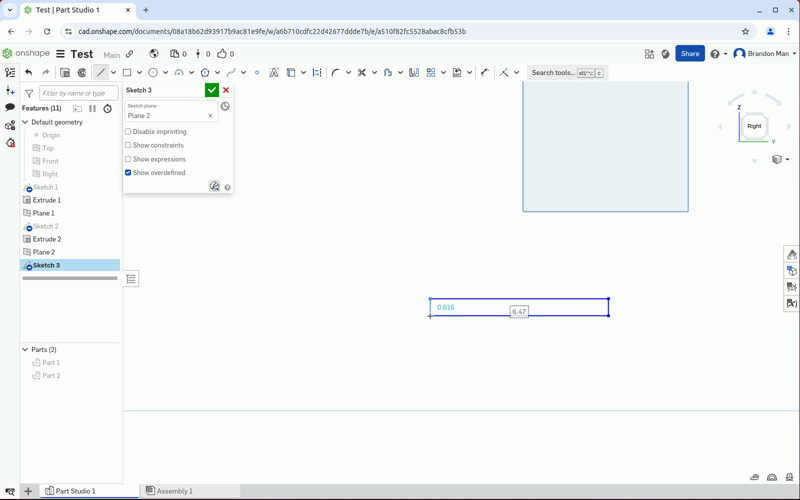
scroll(6)
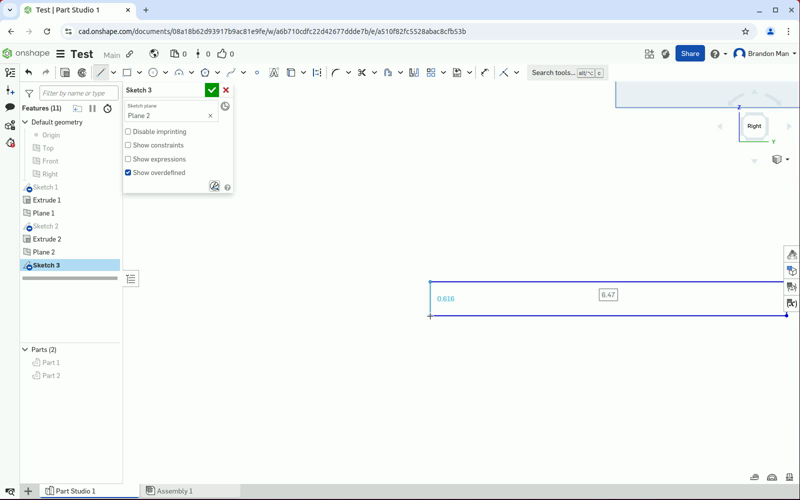
key_up(shift)
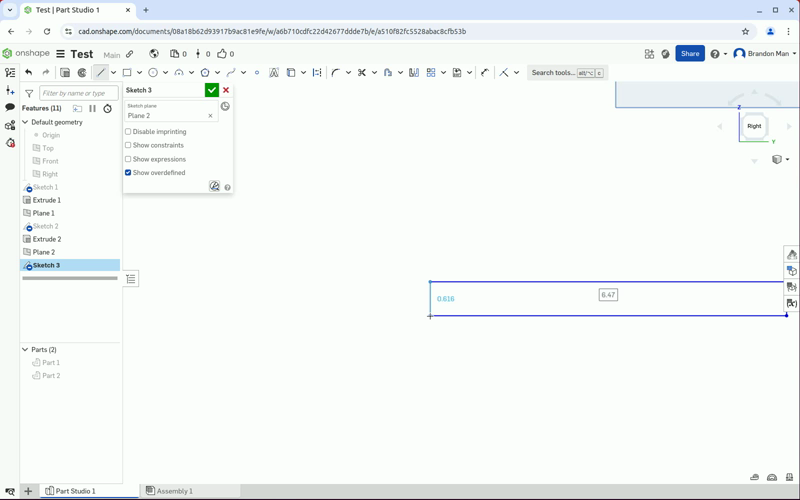
click(430, 315)
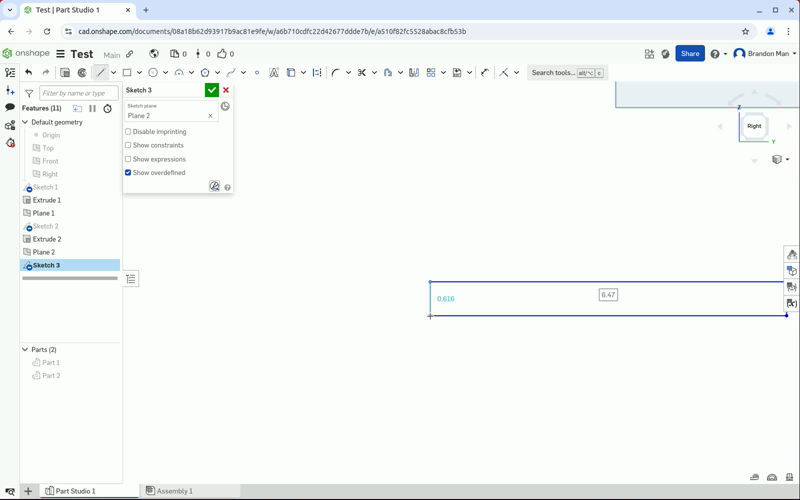
scroll(-6)
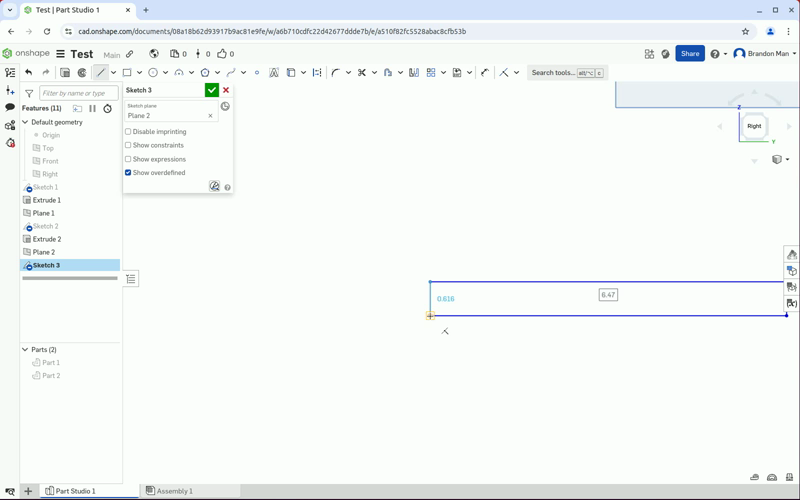
scroll(-6)
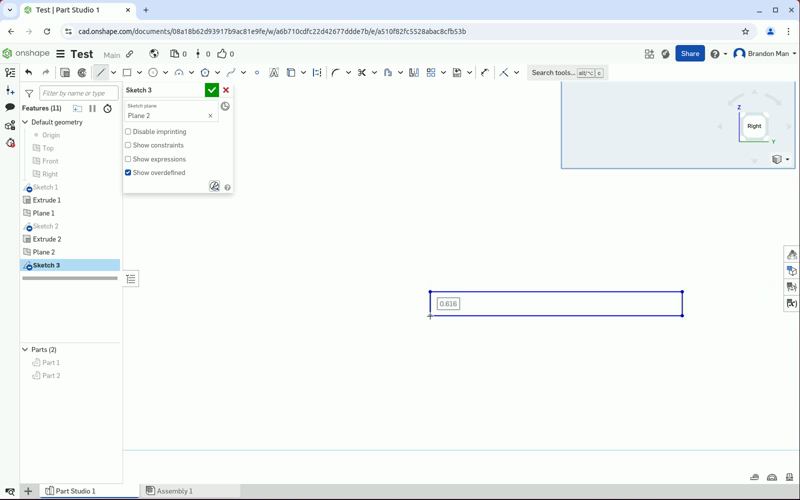
scroll(-6)
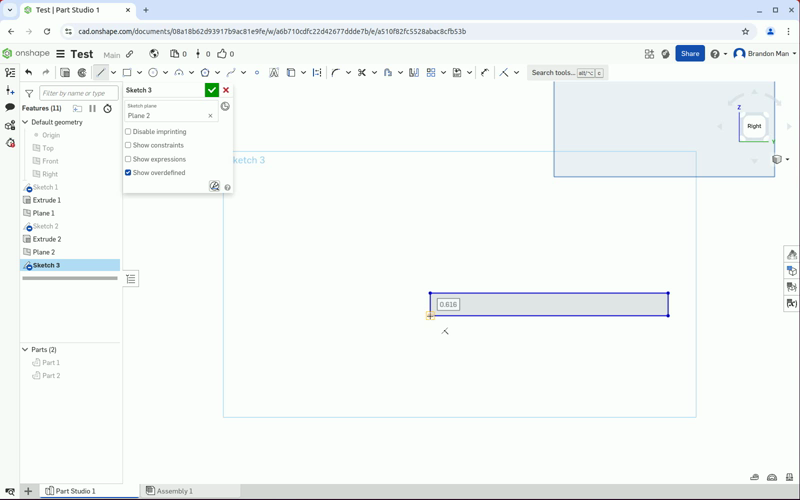
scroll(-6)
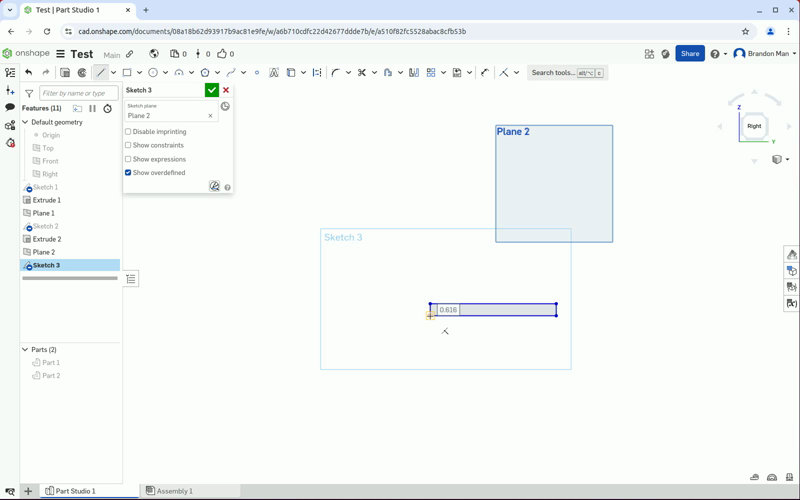
scroll(-6)
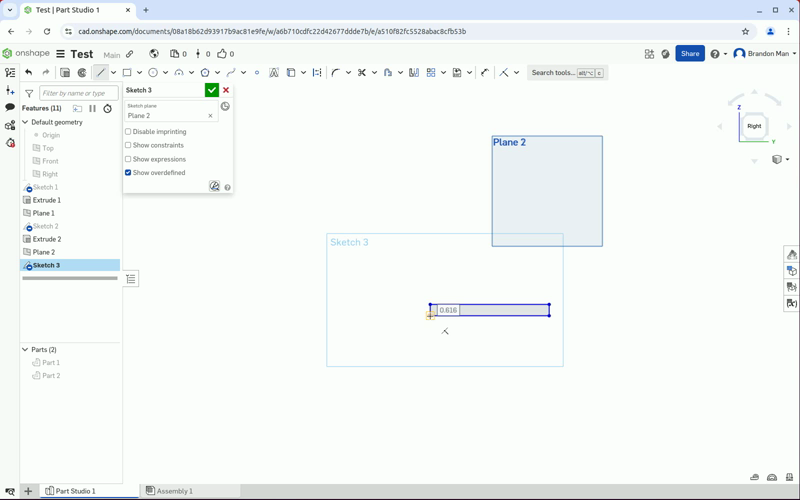
scroll(-6)
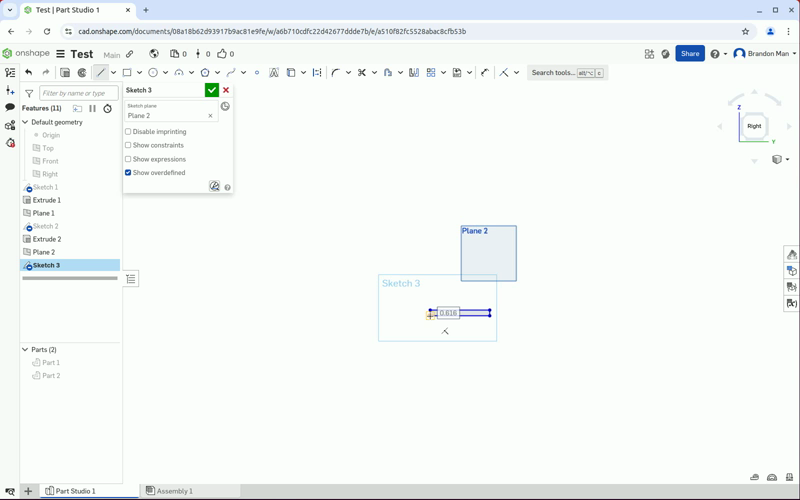
scroll(-6)
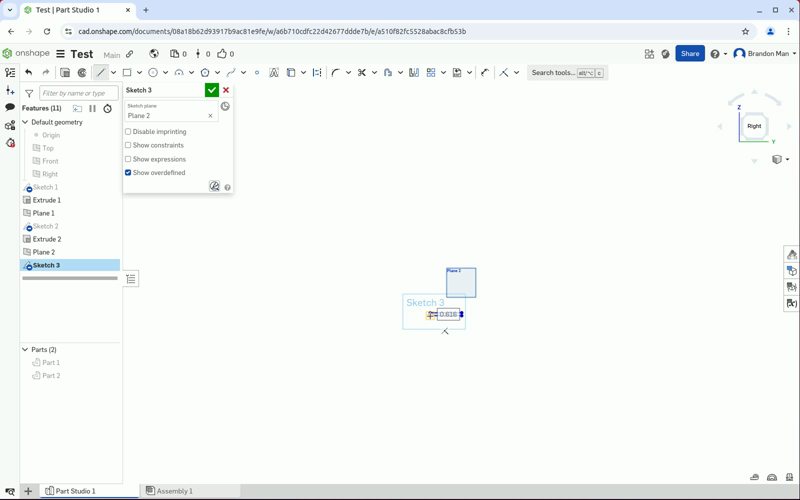
key(esc)
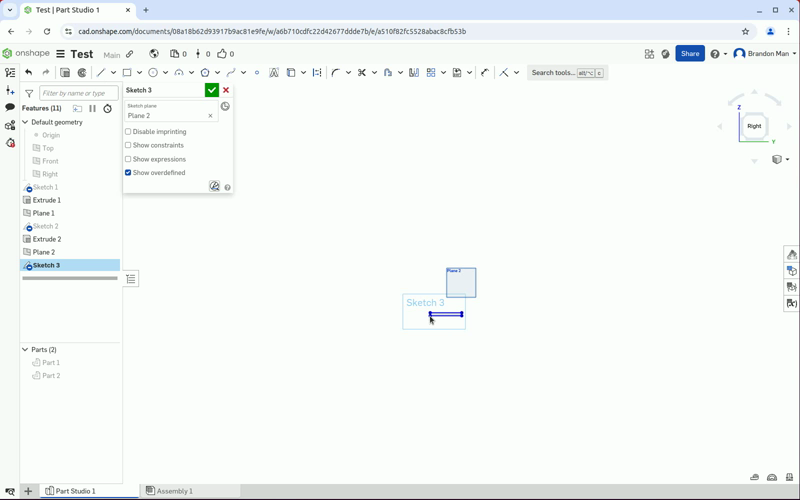
mouse_move(453, 313)
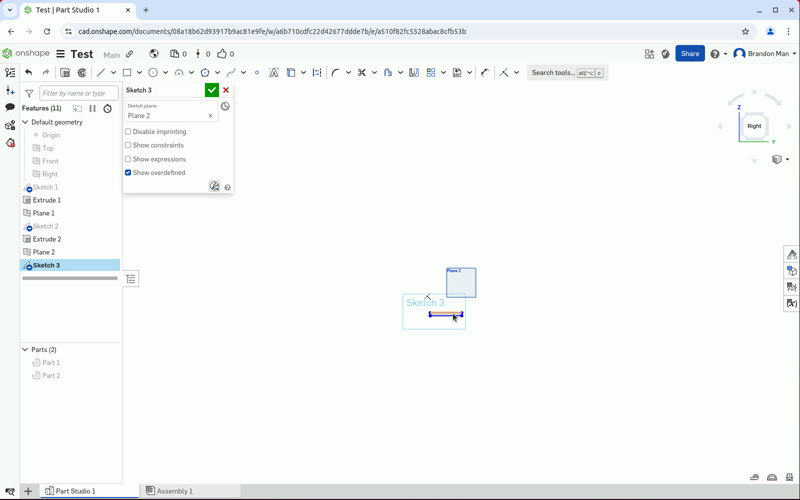
scroll(6)
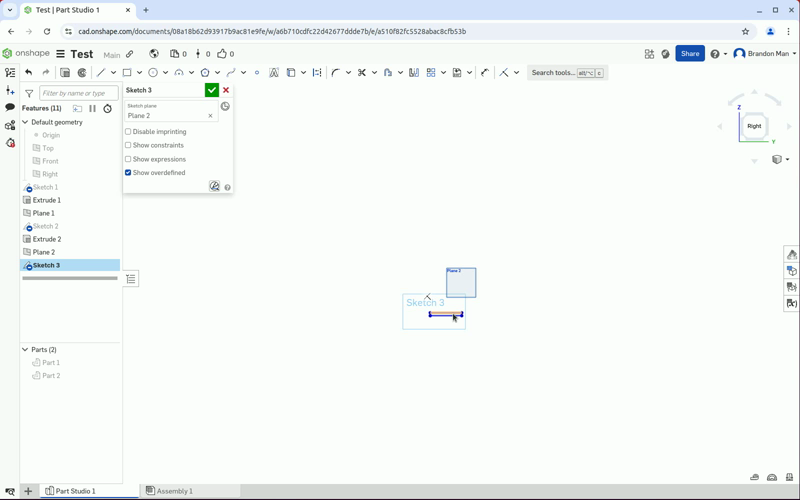
scroll(6)
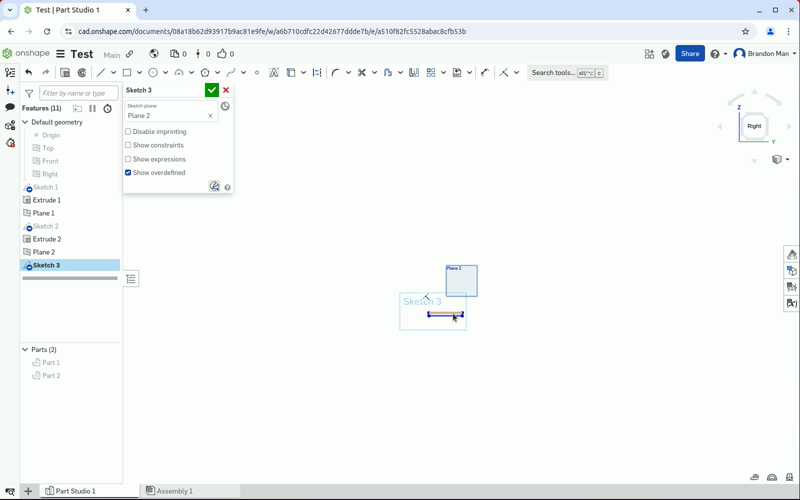
scroll(6)
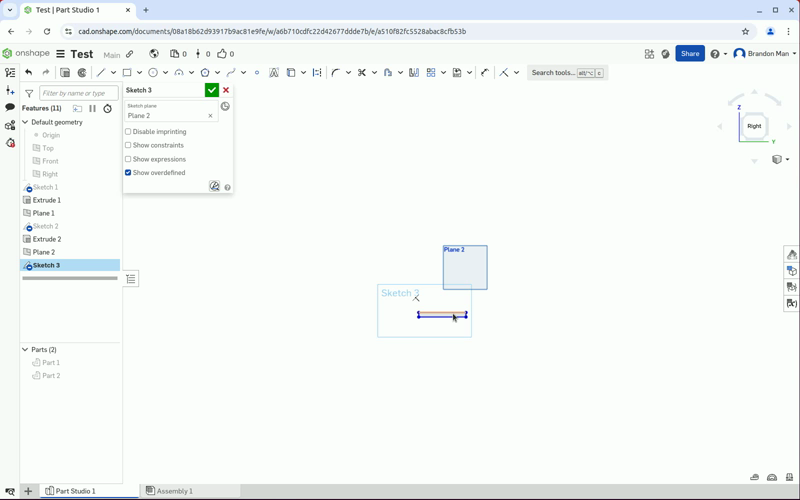
scroll(6)
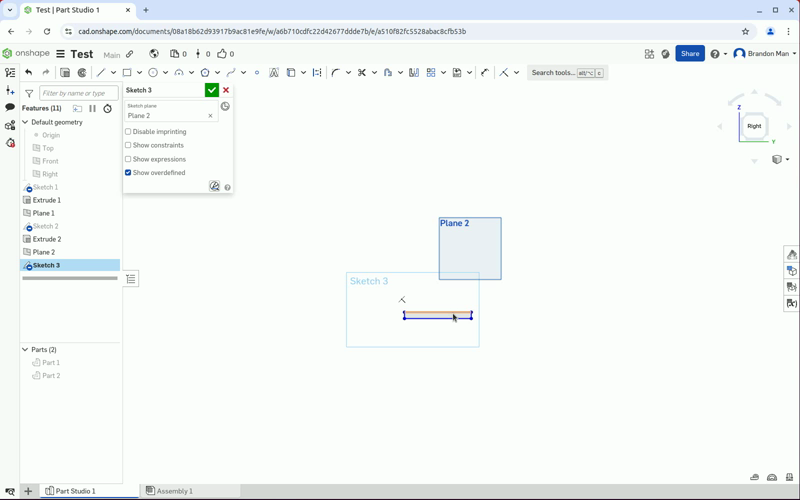
scroll(6)
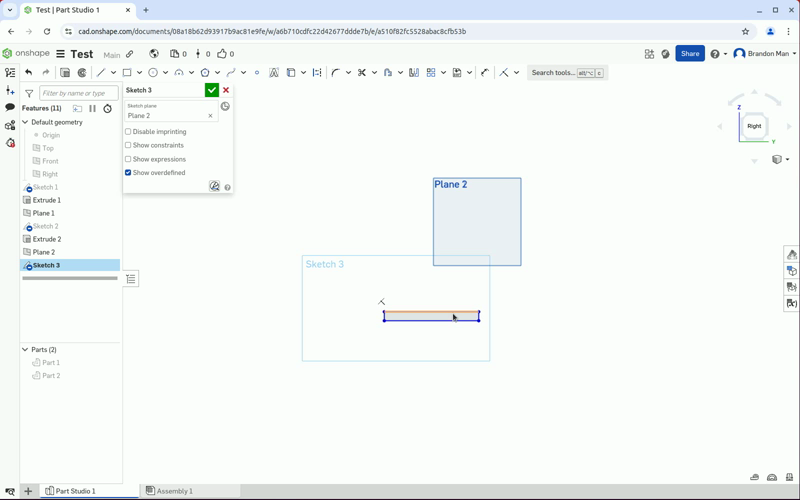
scroll(6)
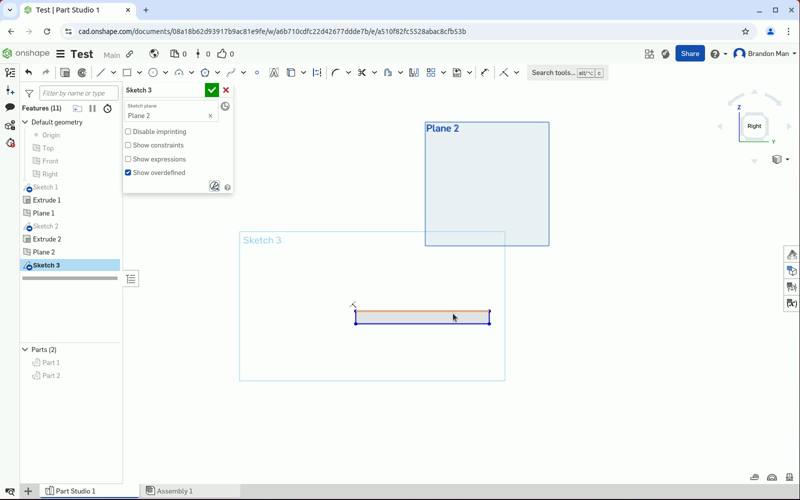
scroll(6)
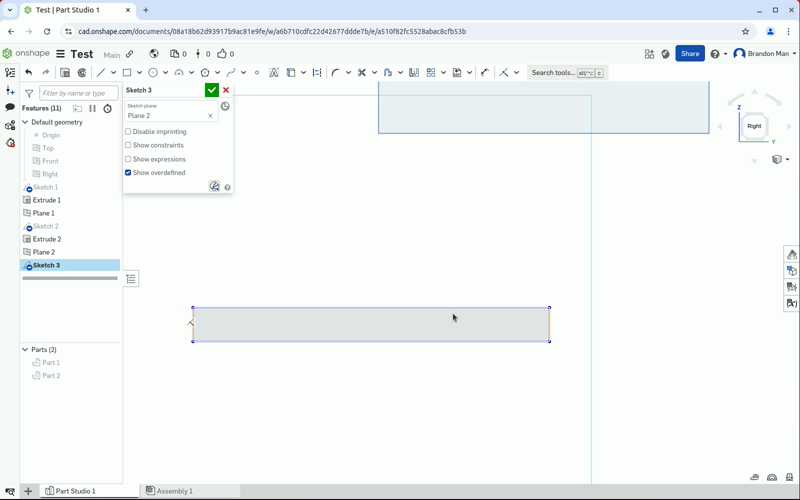
click(453, 313)
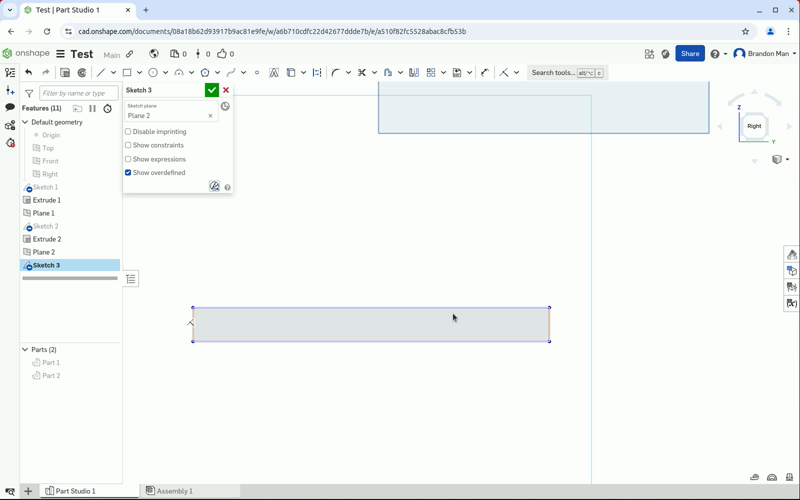
scroll(-6)
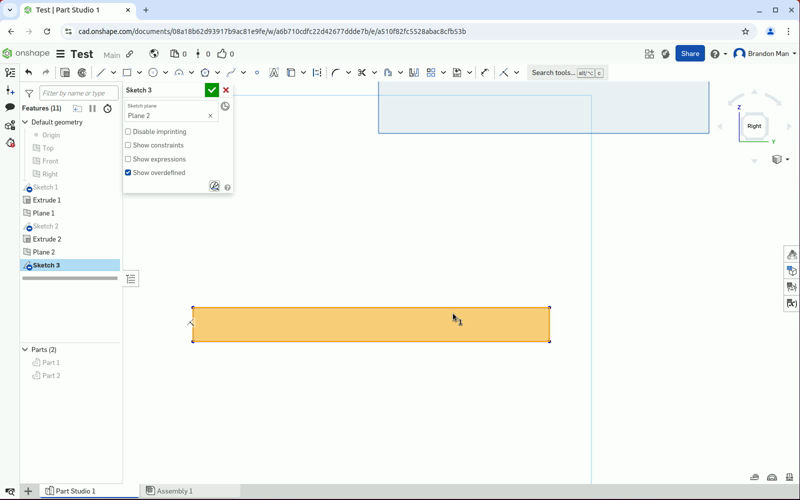
scroll(-6)
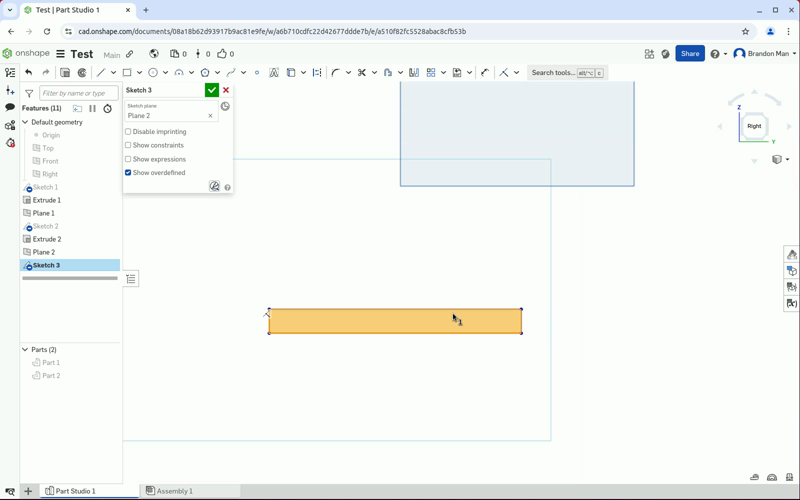
scroll(-6)
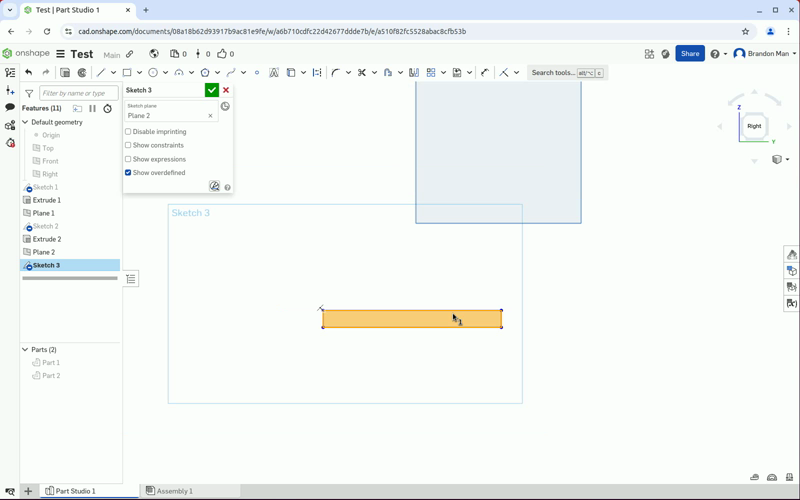
scroll(-6)
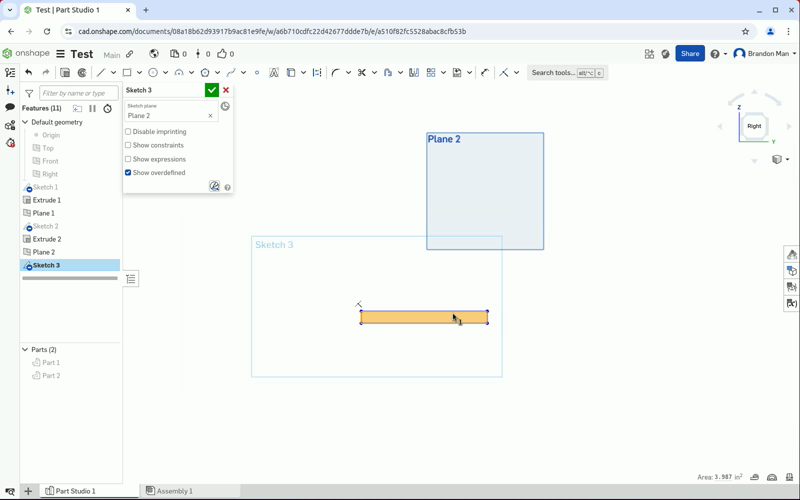
scroll(-6)
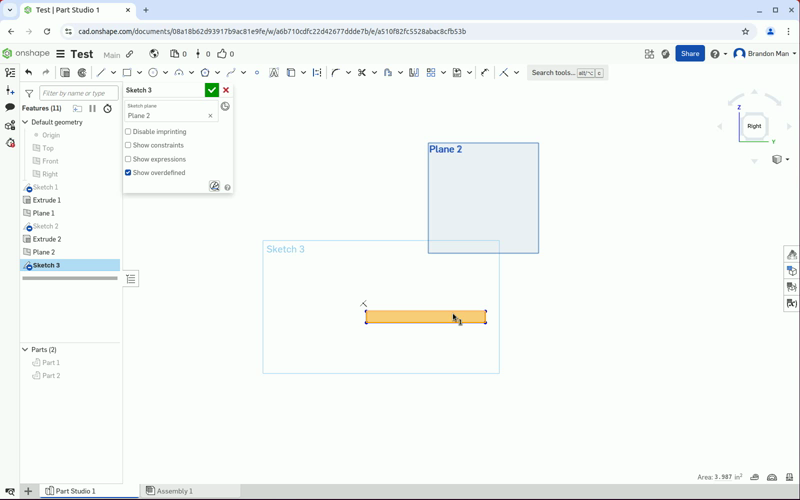
scroll(-6)
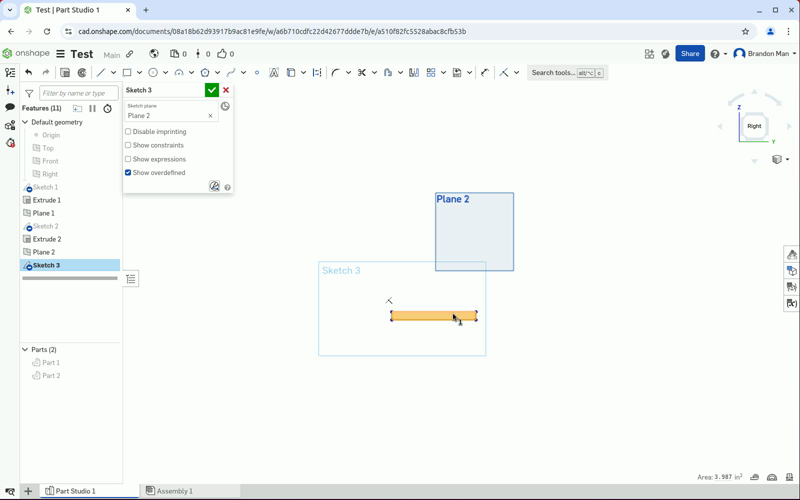
scroll(-6)
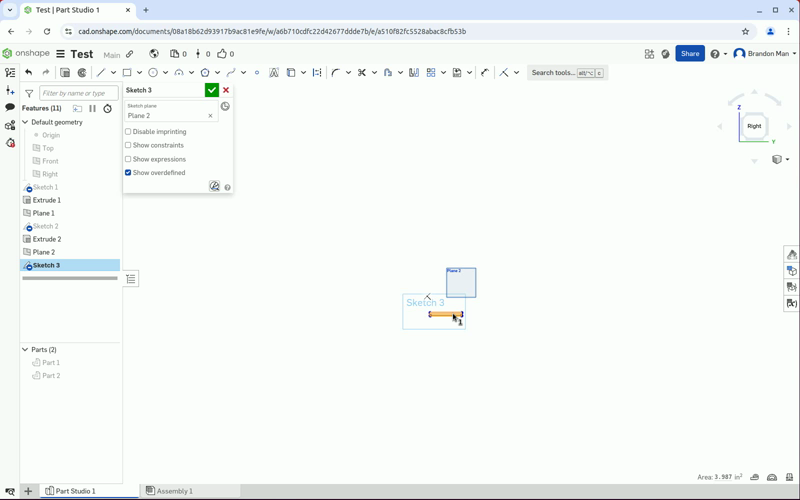
mouse_move(73, 352)
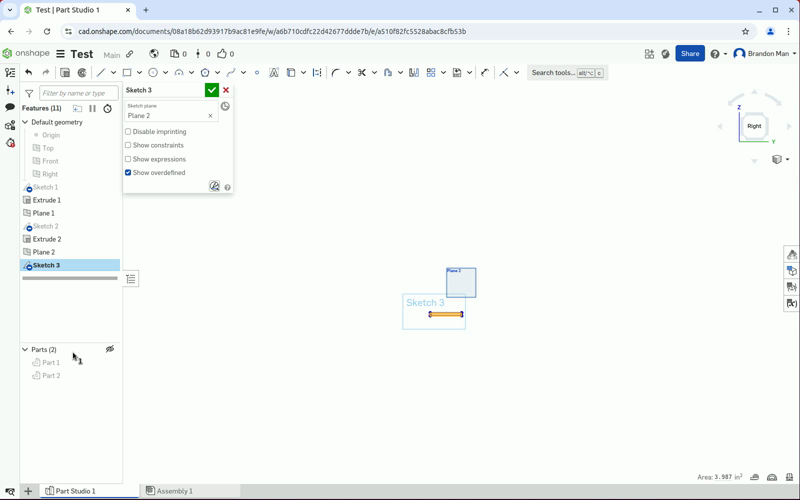
key(shift+y)
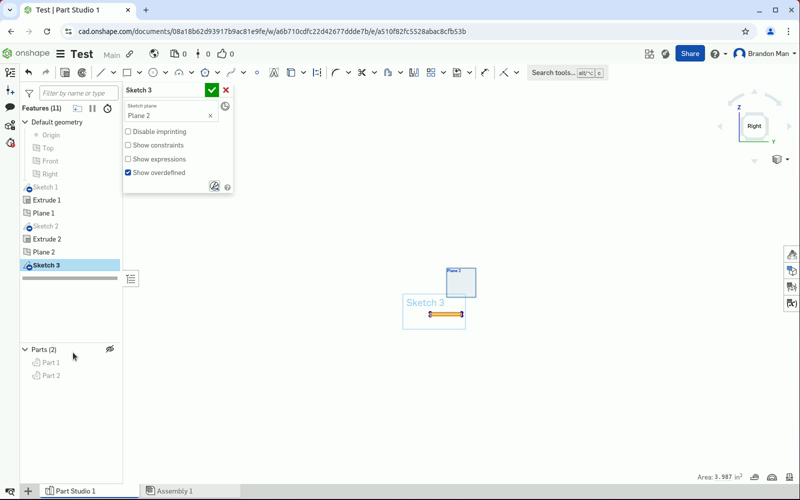
key(shift+e)
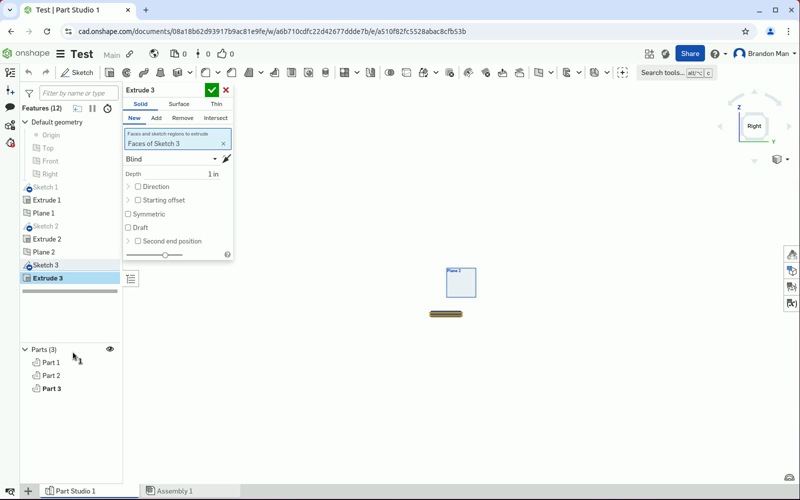
mouse_move(143, 106)
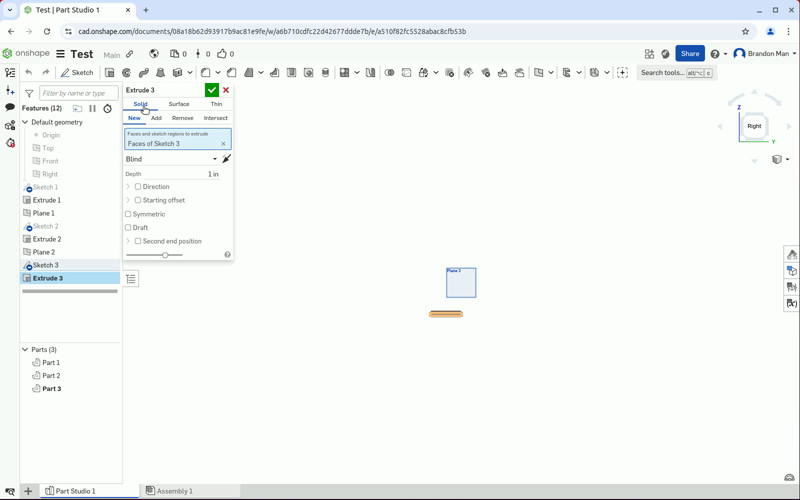
click(143, 106)
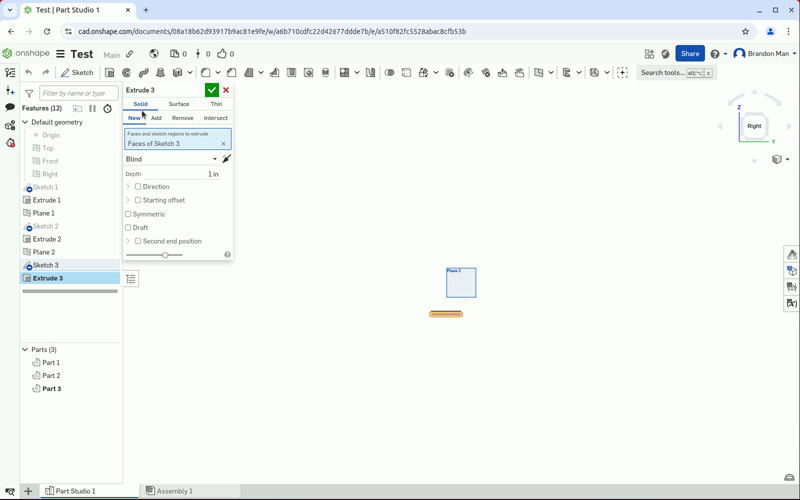
mouse_move(137, 120)
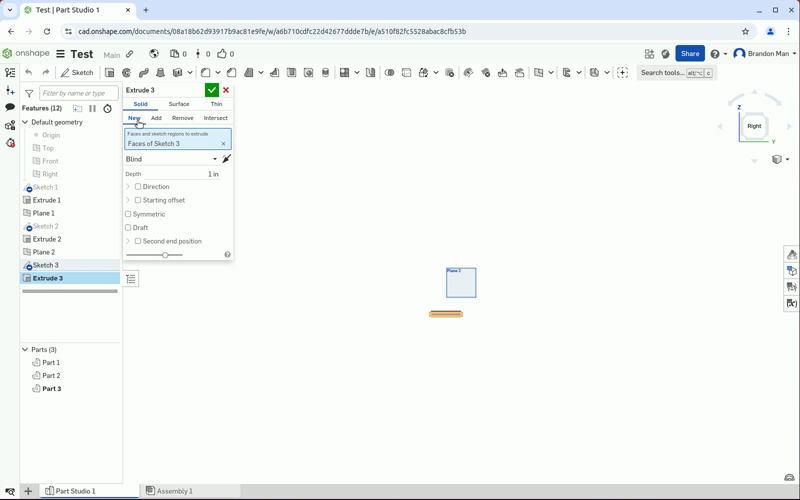
click(137, 120)
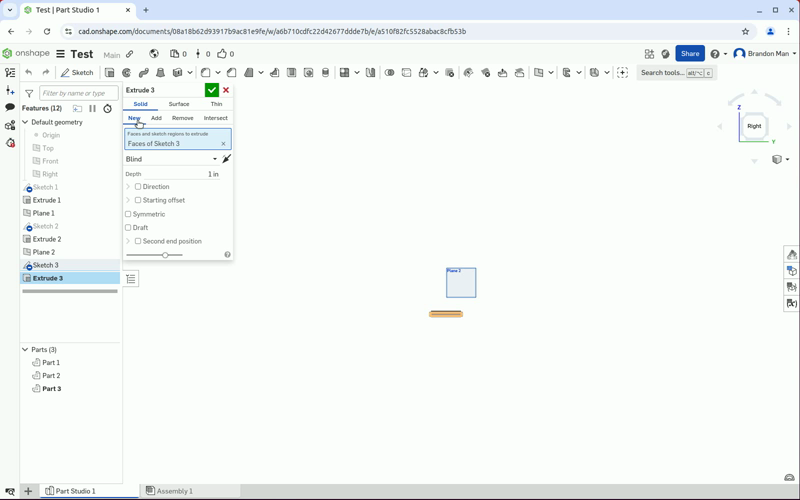
key(tab, 4)
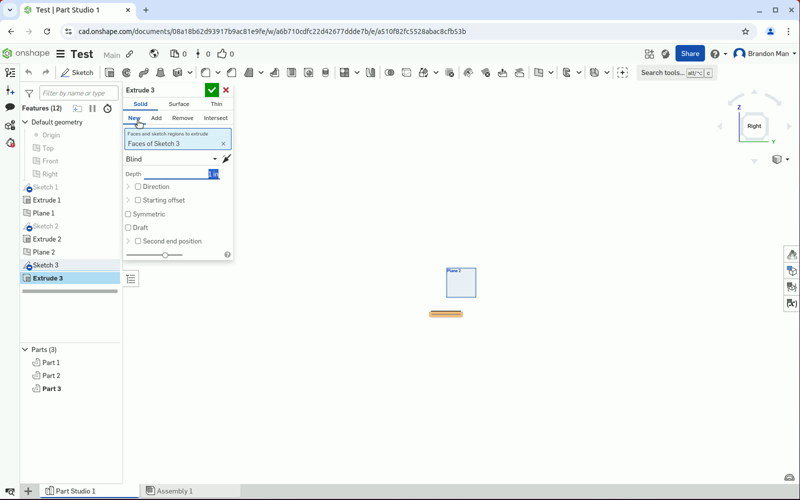
text(1.204)
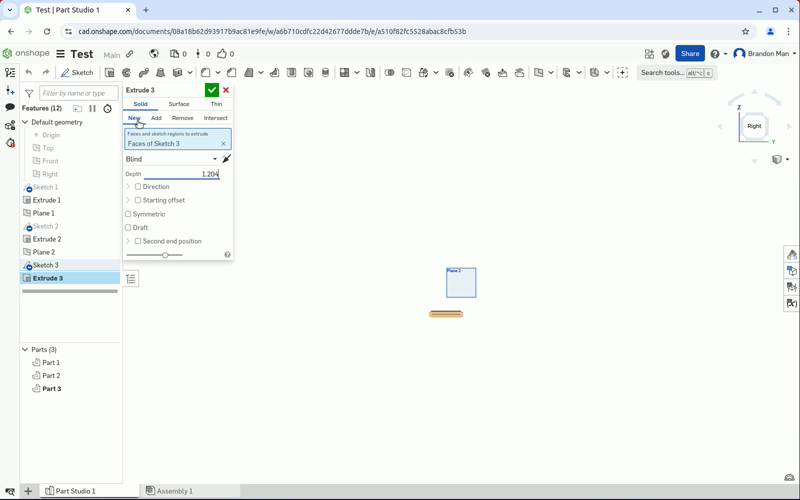
key(enter)
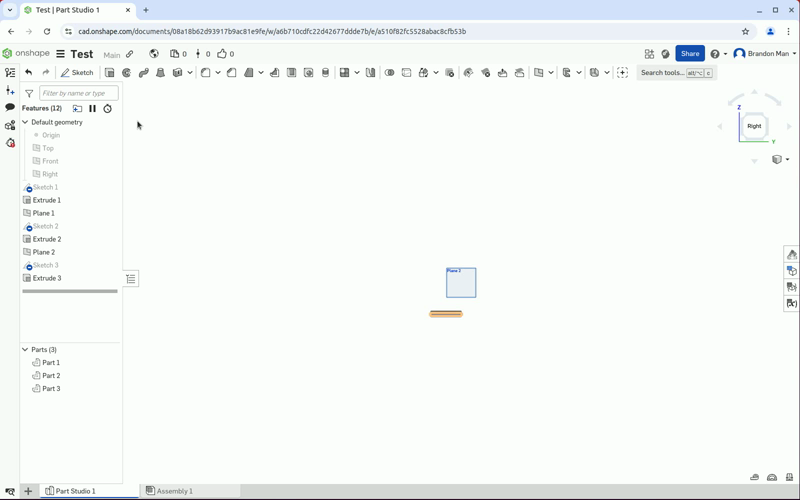
key(shift+h)
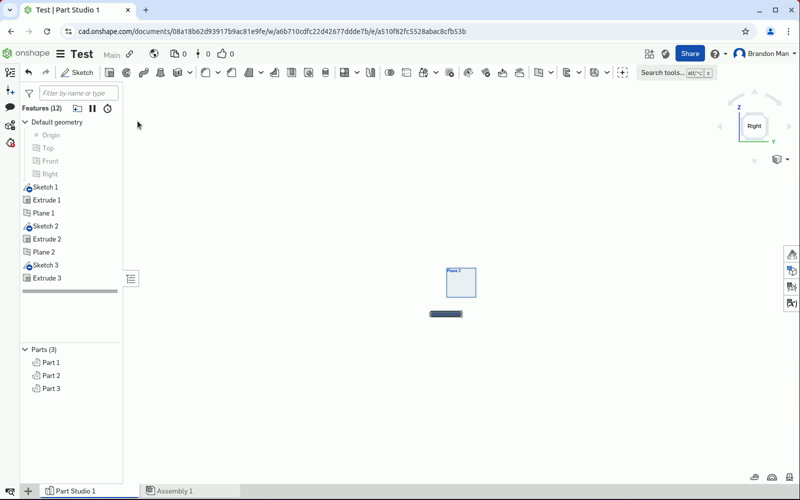
key(shift+h)
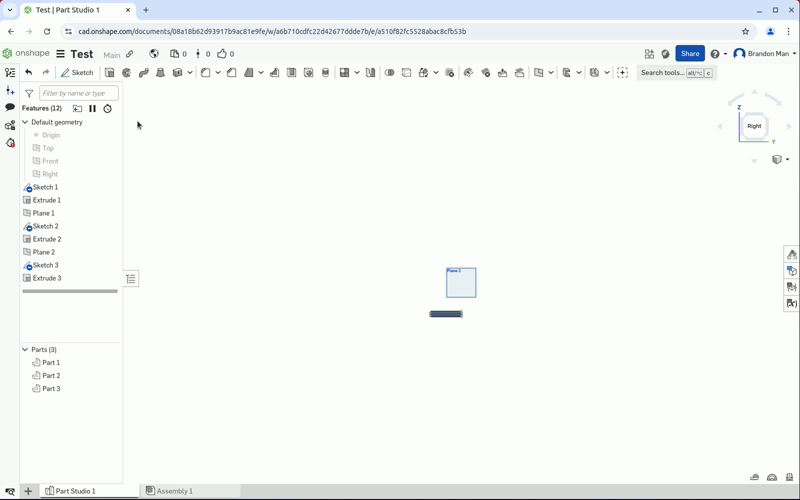
key(shift+7)
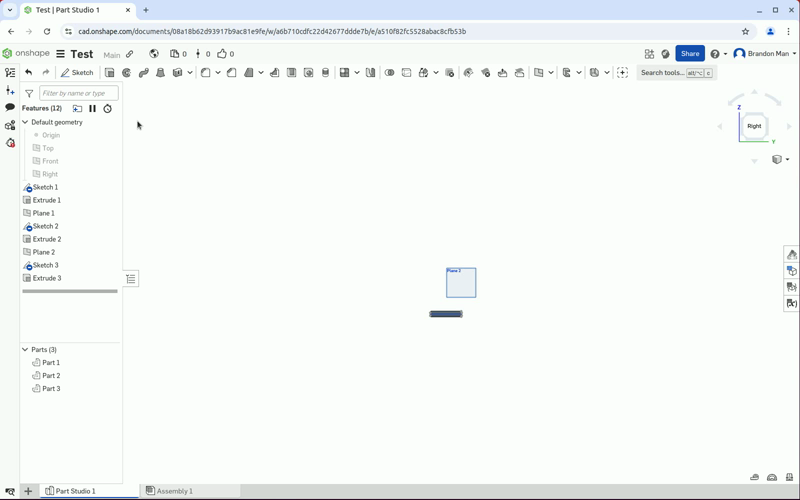
key(right, 2)
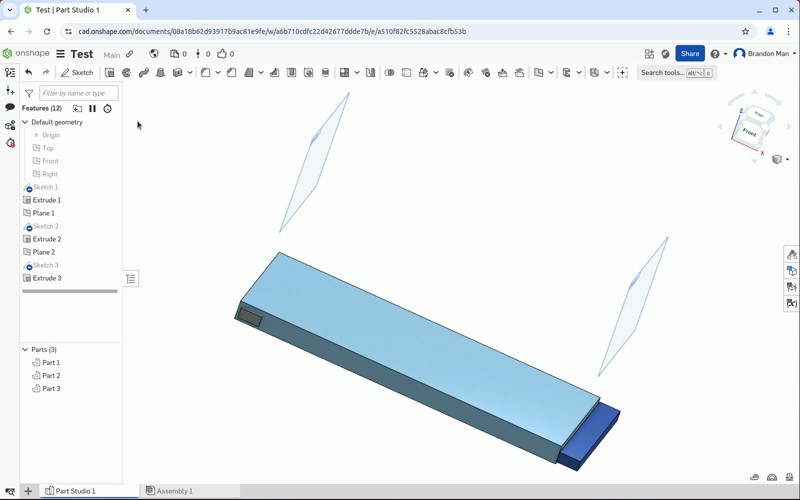
key(down, 2)
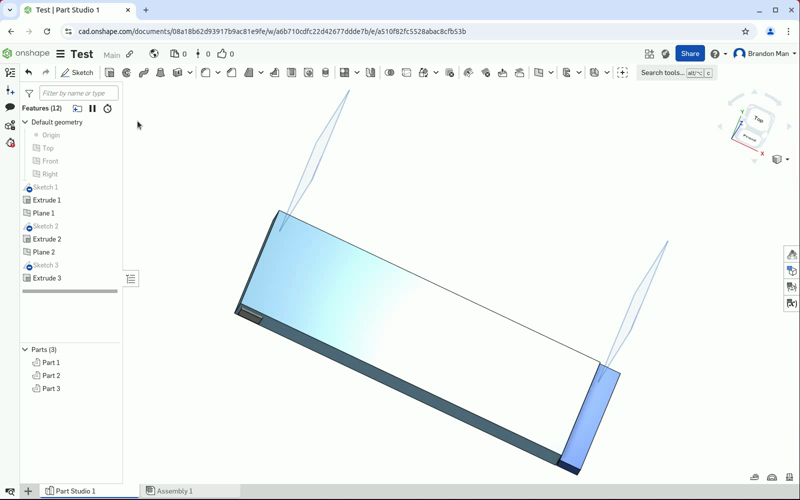
key(up, 2)
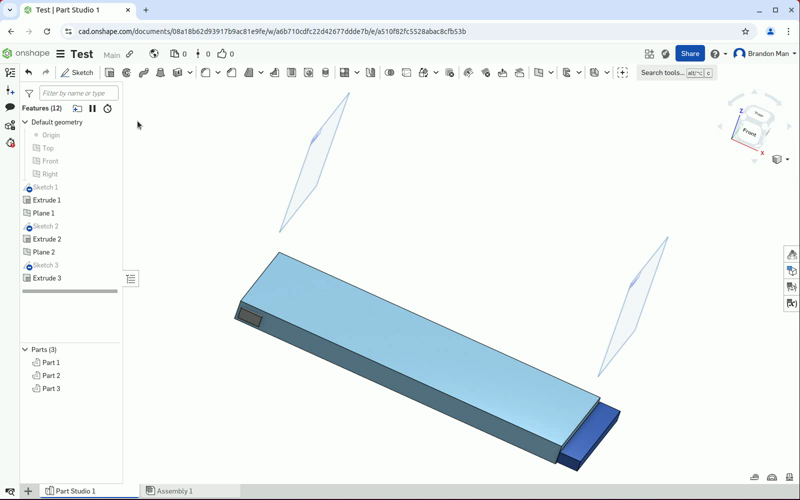
key(left, 2)
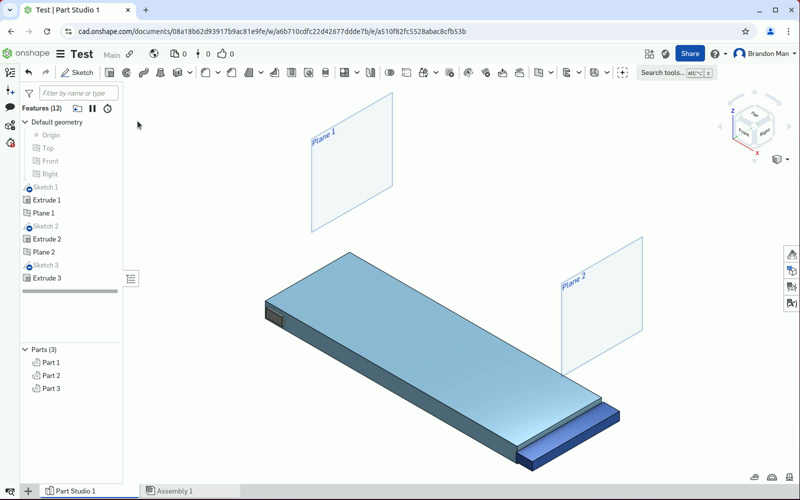
mouse_move(73, 189)
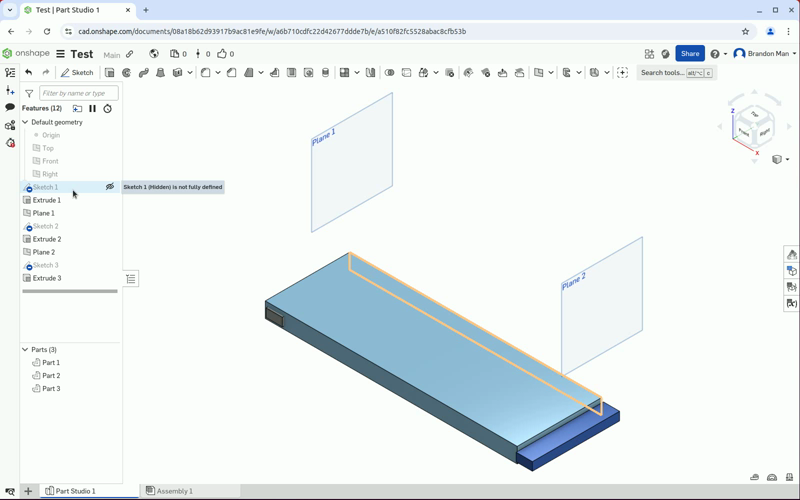
click(73, 189)